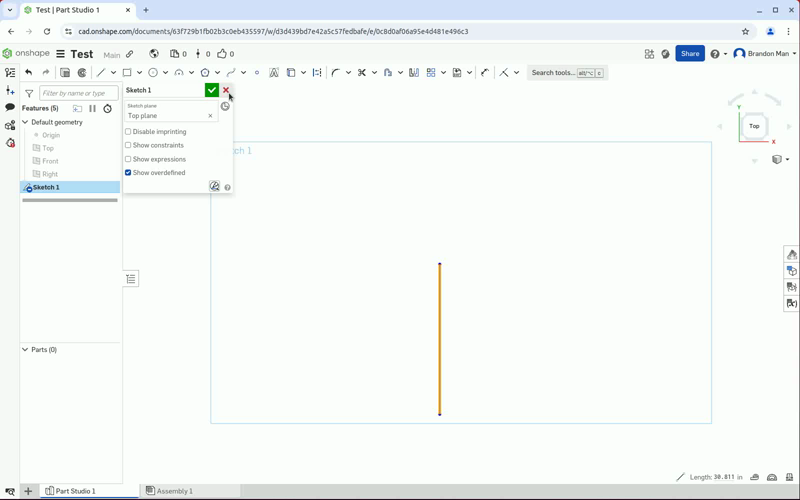
key(shift+h)
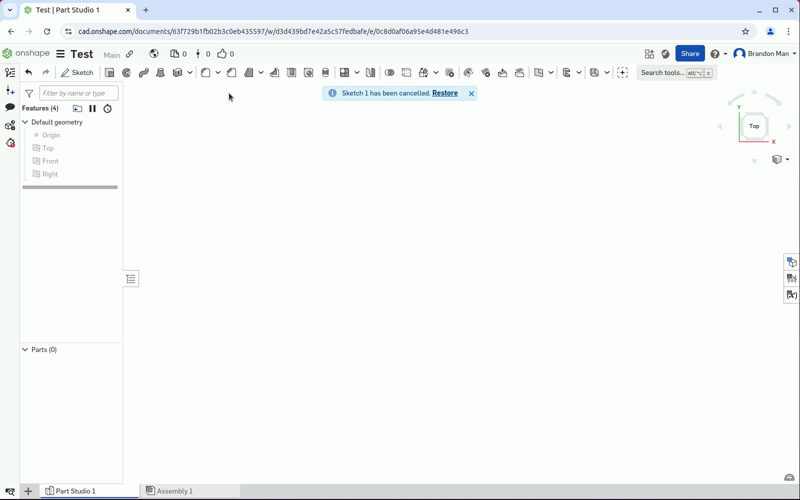
mouse_move(73, 352)
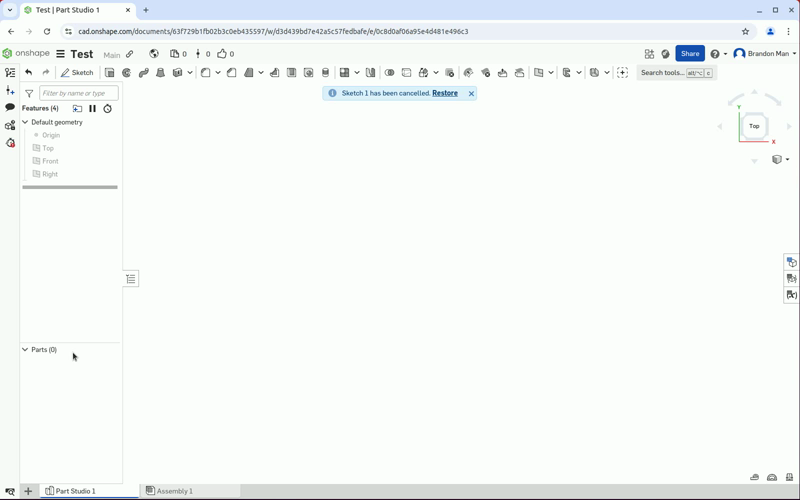
key(y)
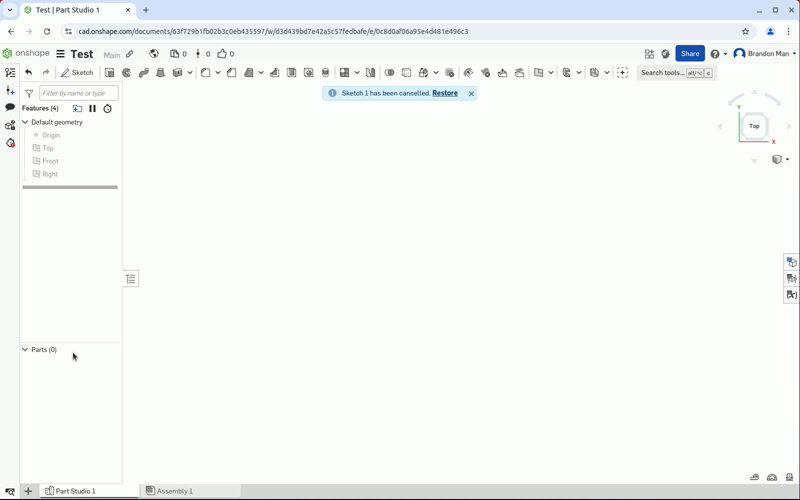
key(shift+p)
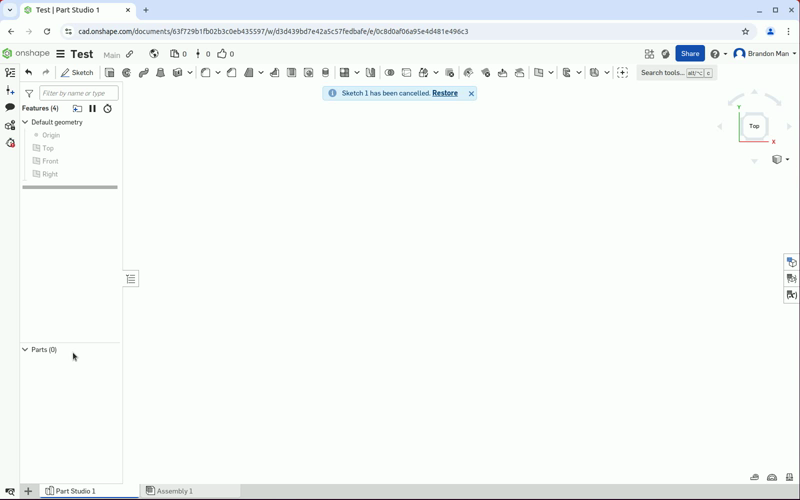
key(space)
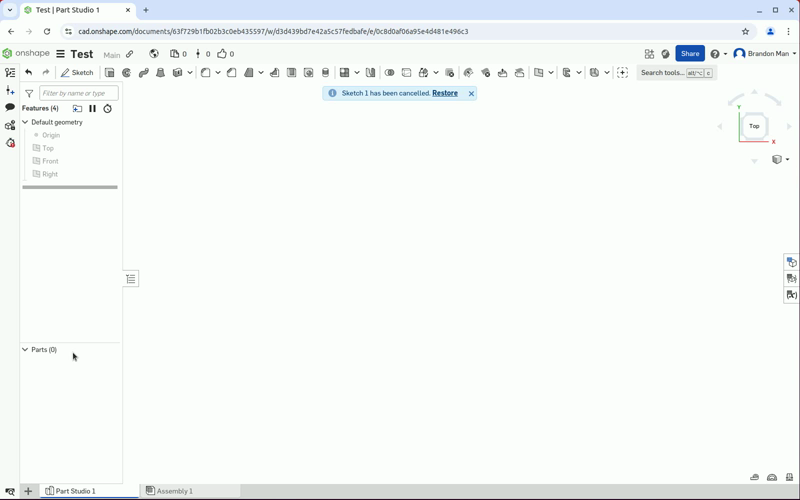
key_down(shift)
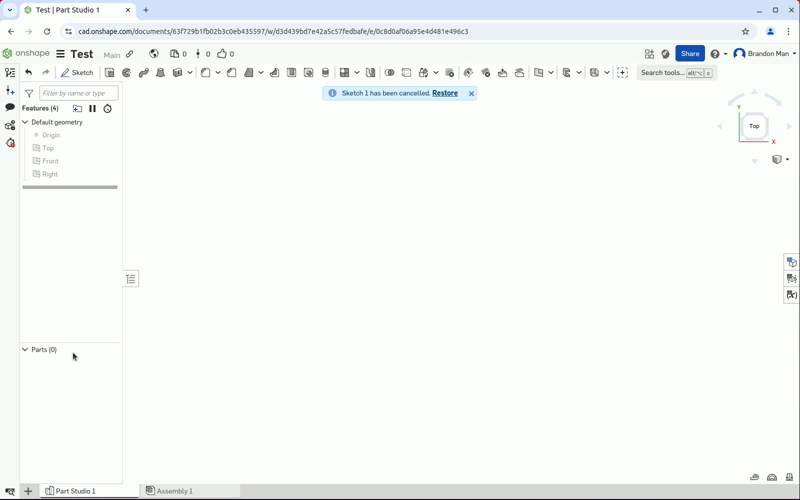
key(up)
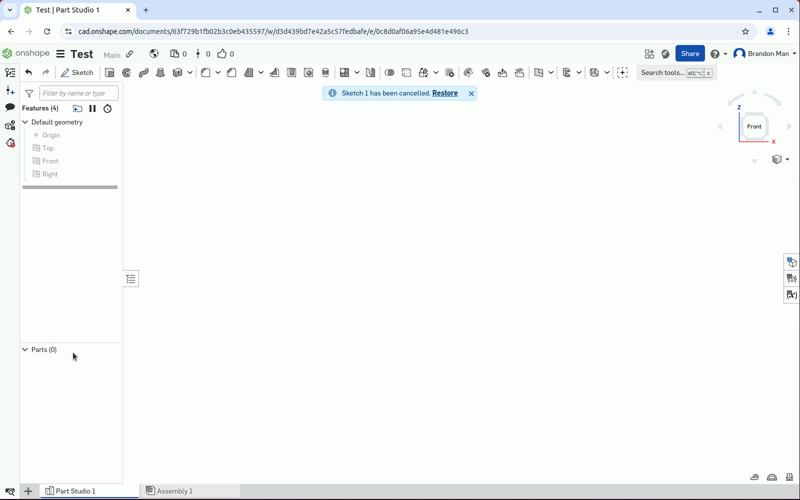
key_up(shift)
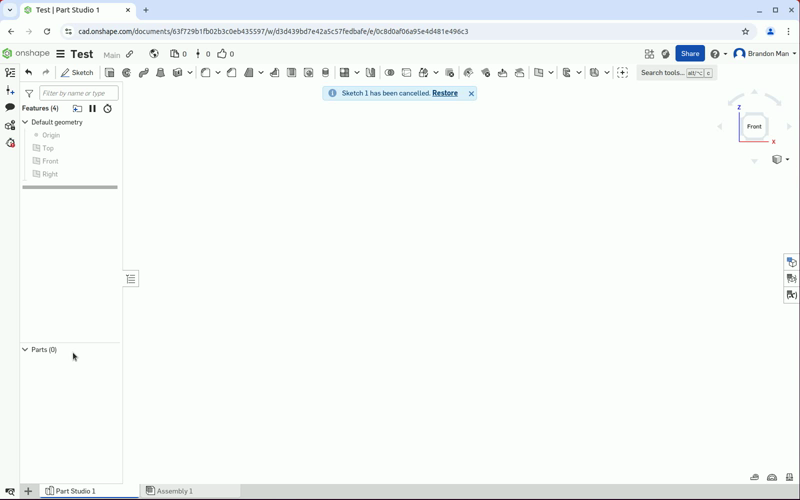
mouse_move(73, 352)
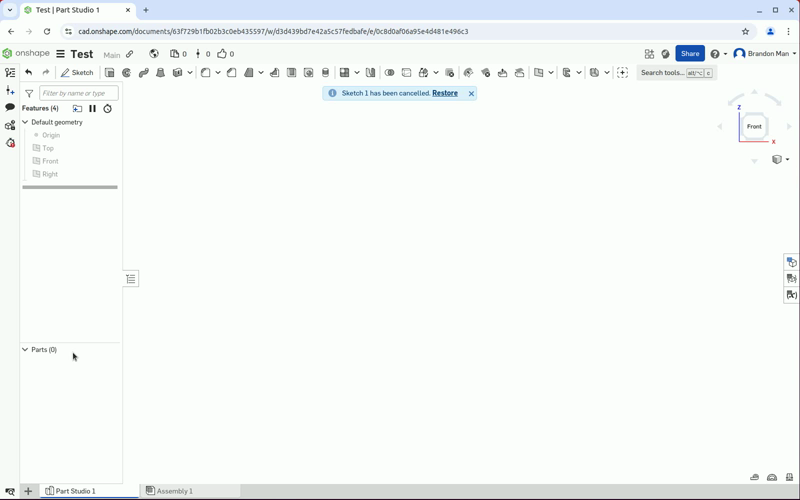
key(shift+y)
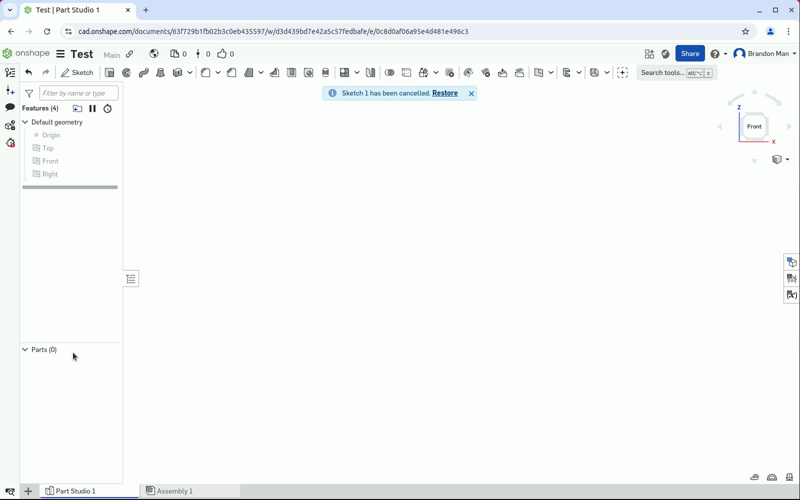
key(shift+s)
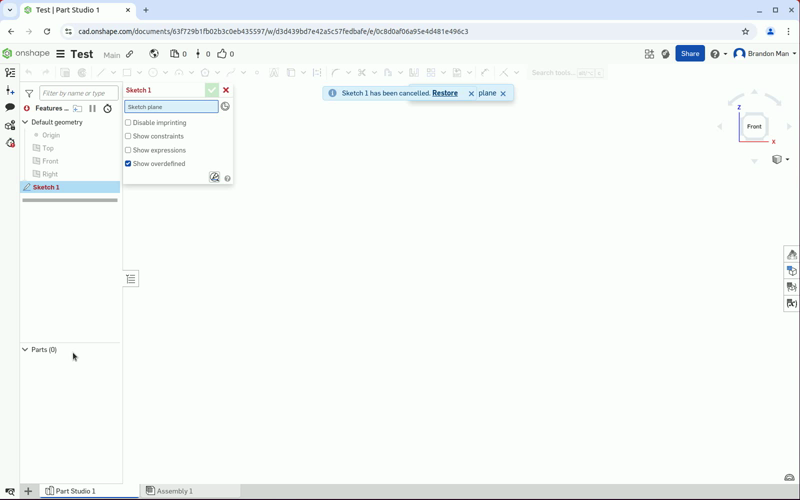
mouse_move(73, 163)
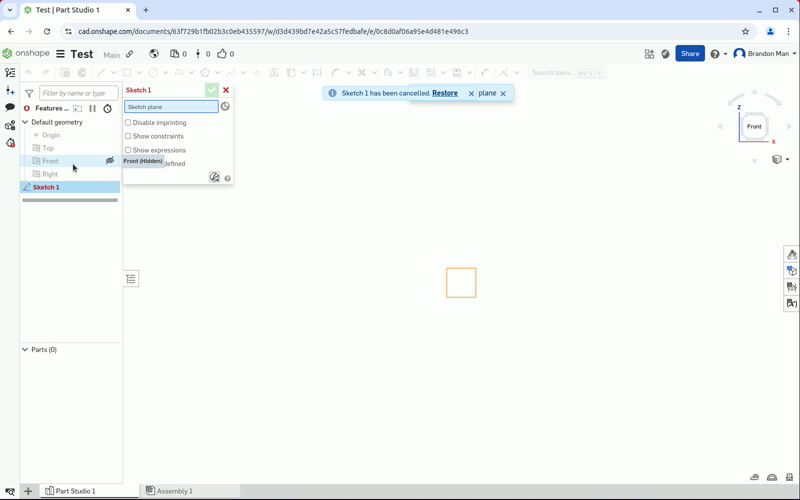
click(73, 163)
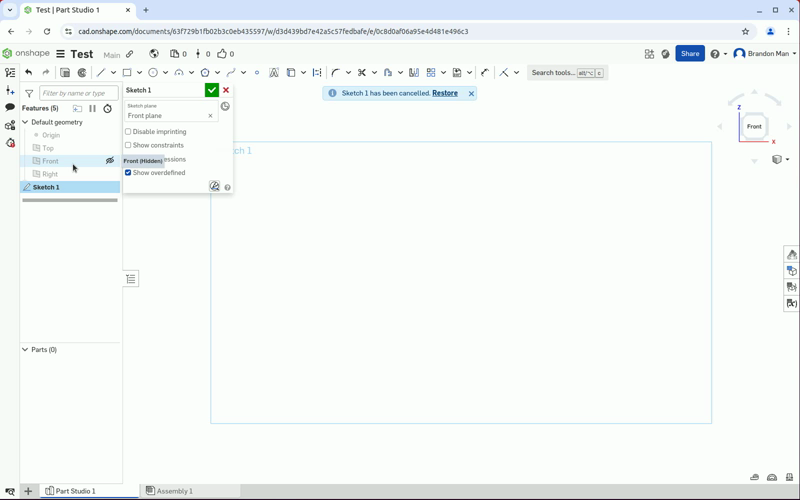
mouse_move(73, 352)
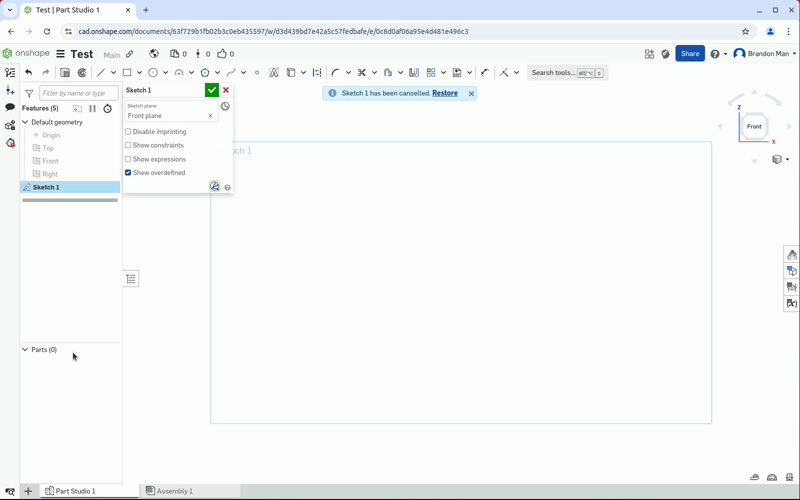
key(y)
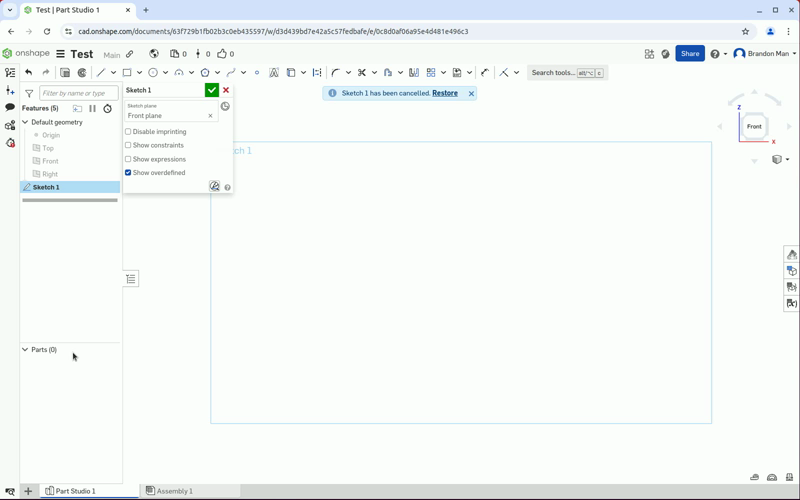
key(c)
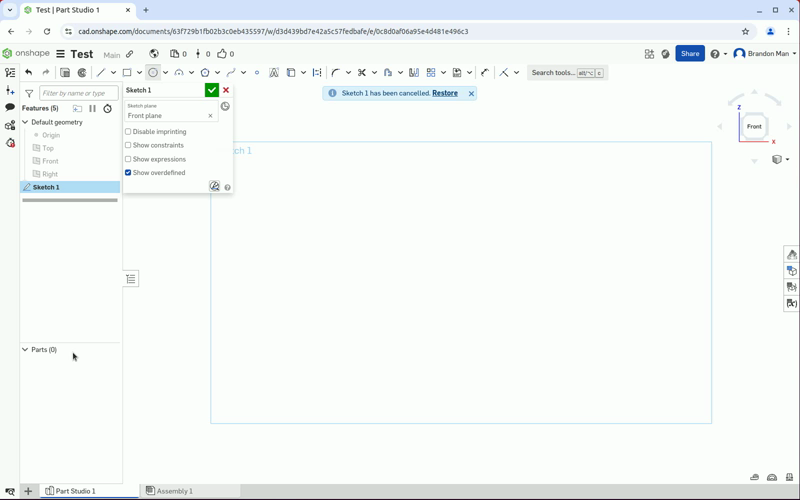
key_down(shift)
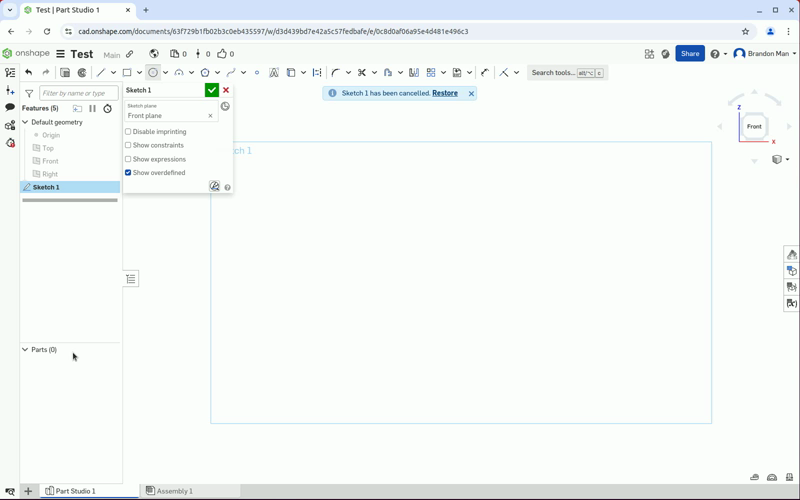
mouse_move(461, 282)
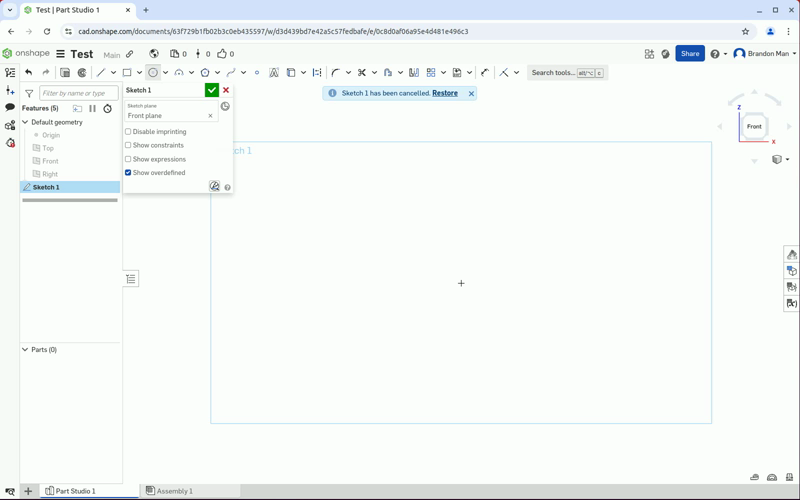
click(461, 282)
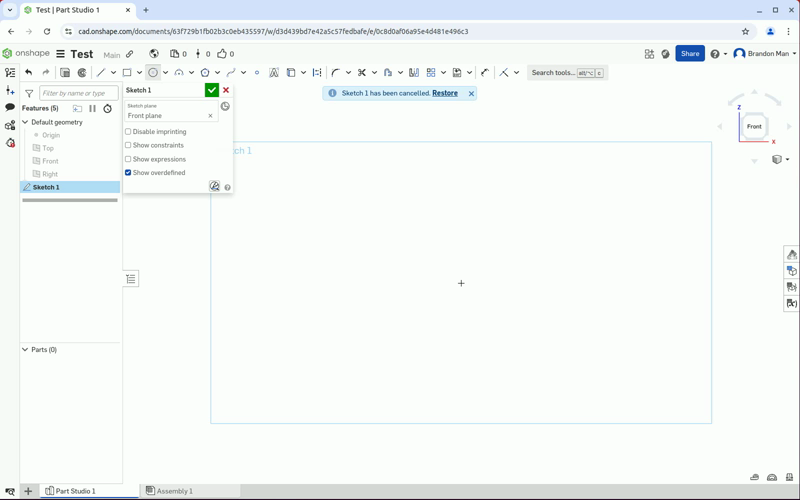
key_up(shift)
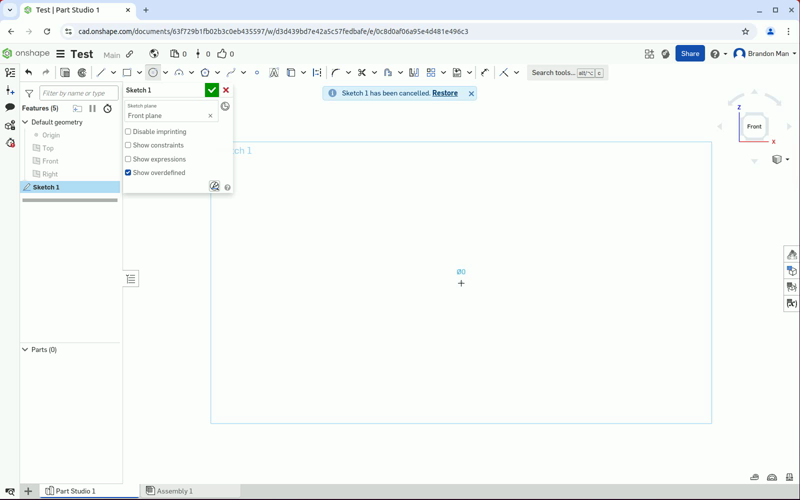
mouse_move(463, 282)
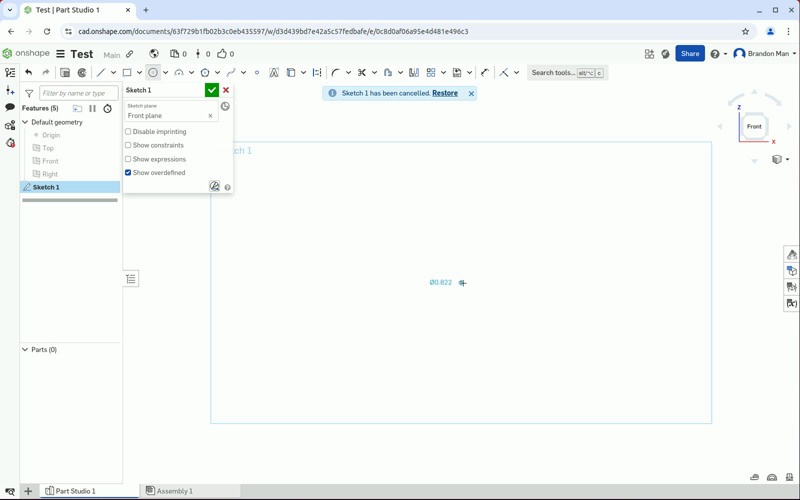
scroll(6)
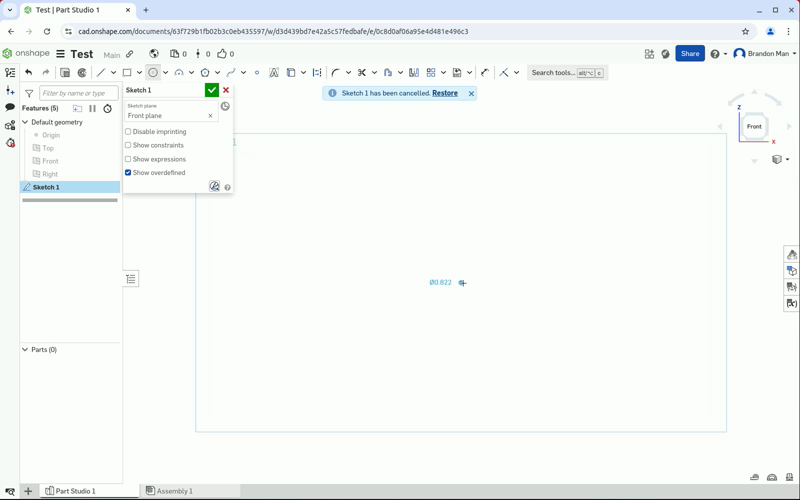
scroll(6)
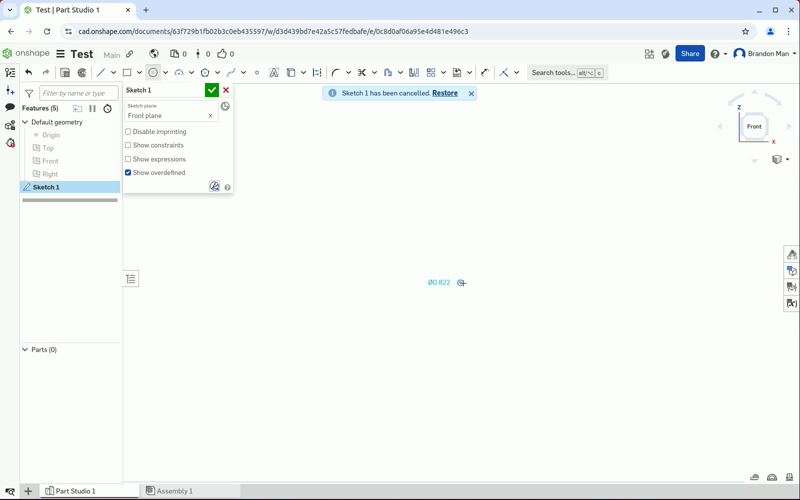
scroll(6)
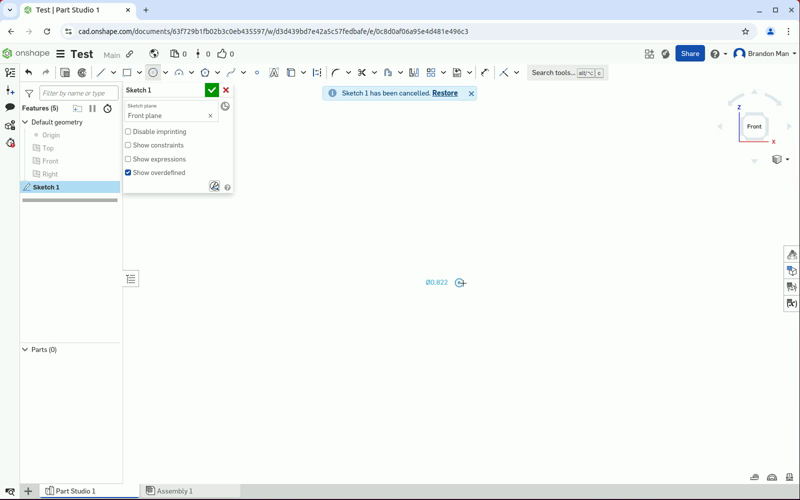
scroll(6)
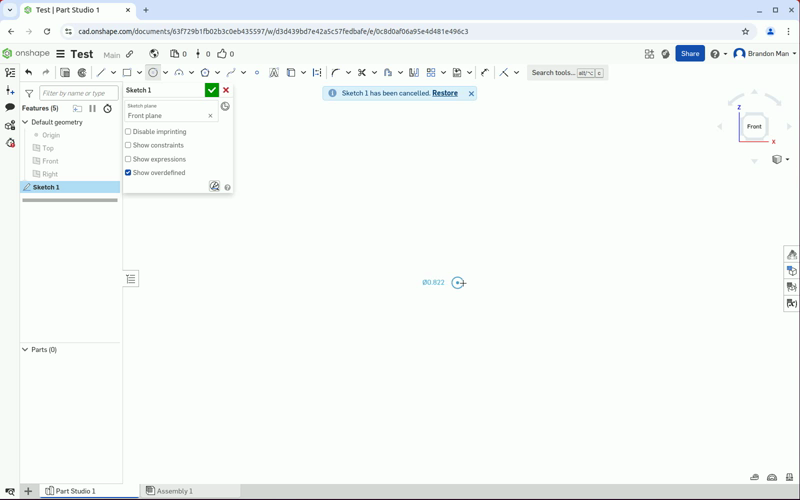
scroll(6)
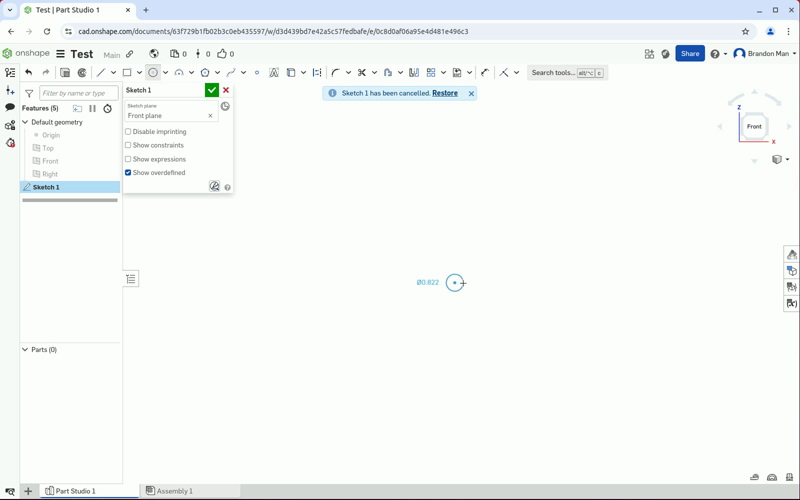
scroll(6)
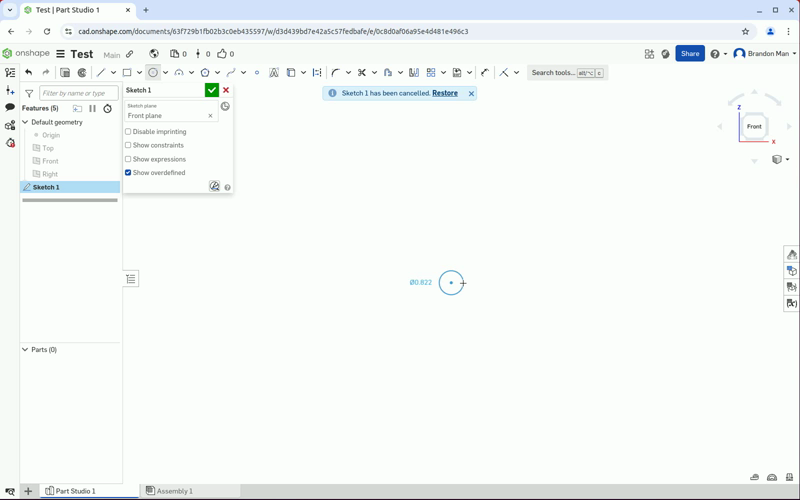
scroll(6)
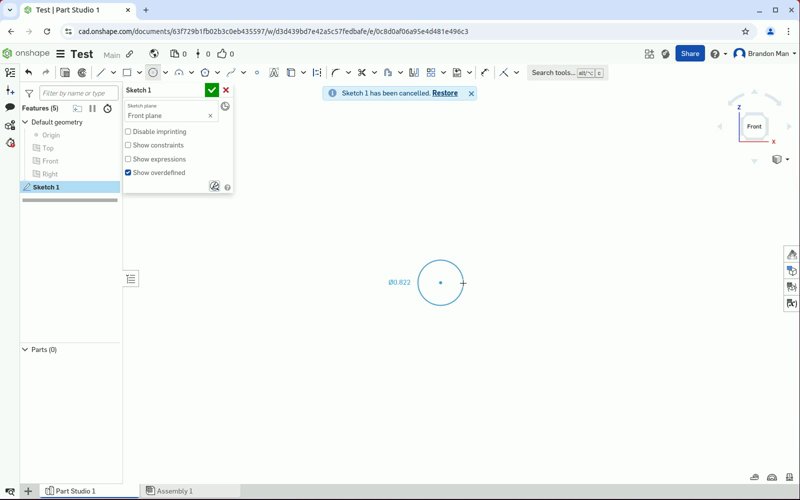
click(463, 282)
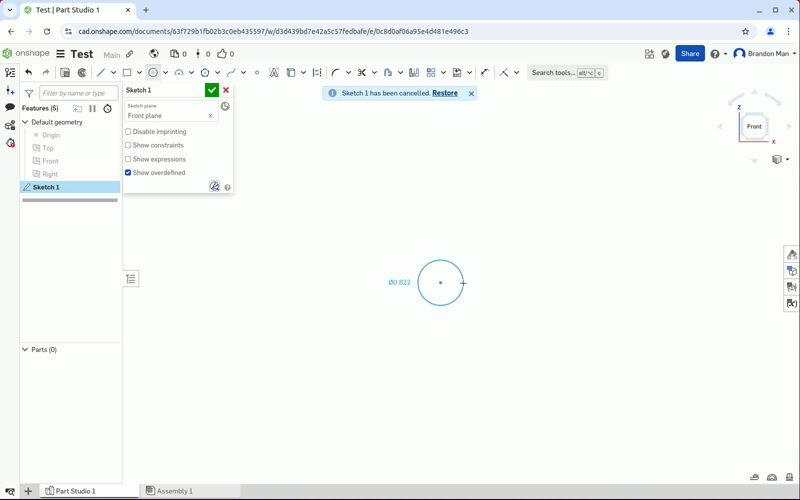
scroll(-6)
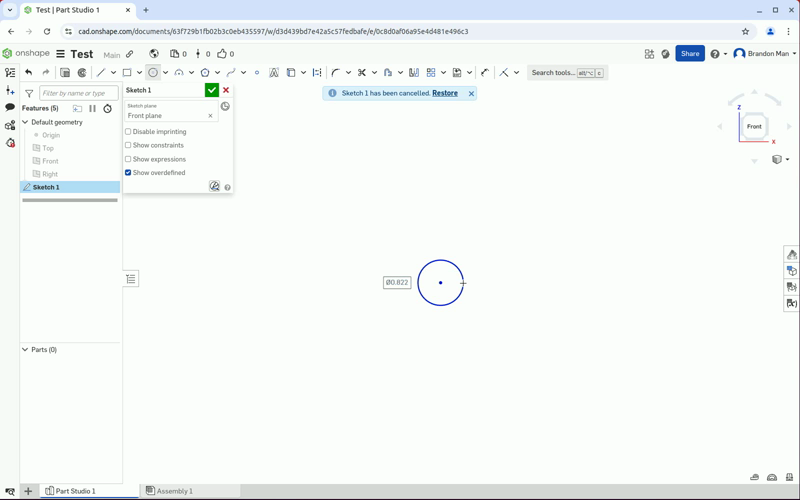
scroll(-6)
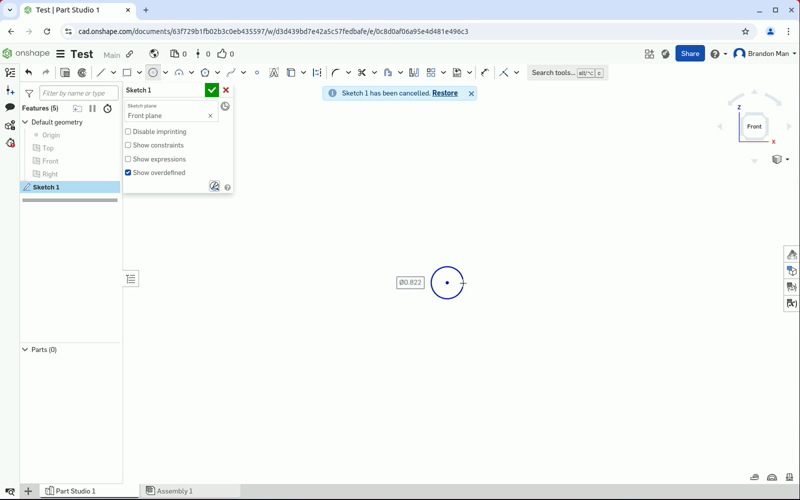
scroll(-6)
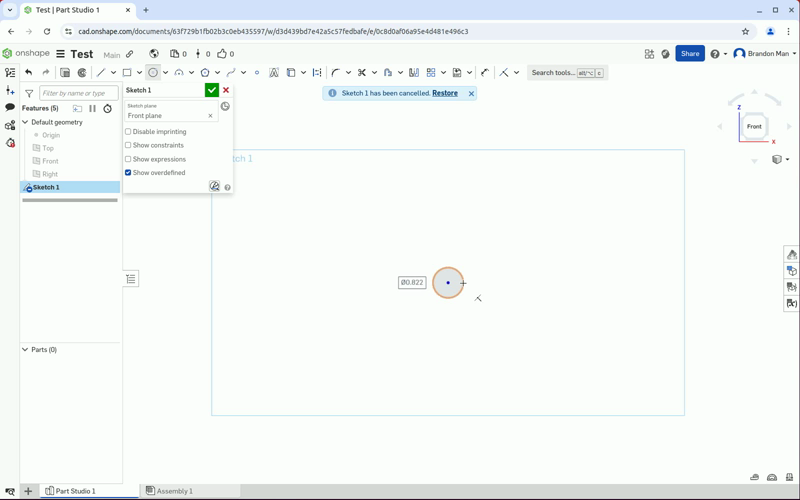
scroll(-6)
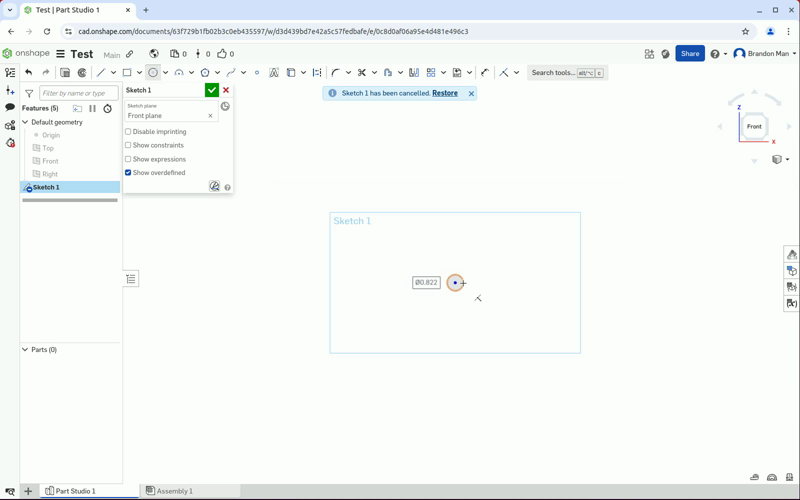
scroll(-6)
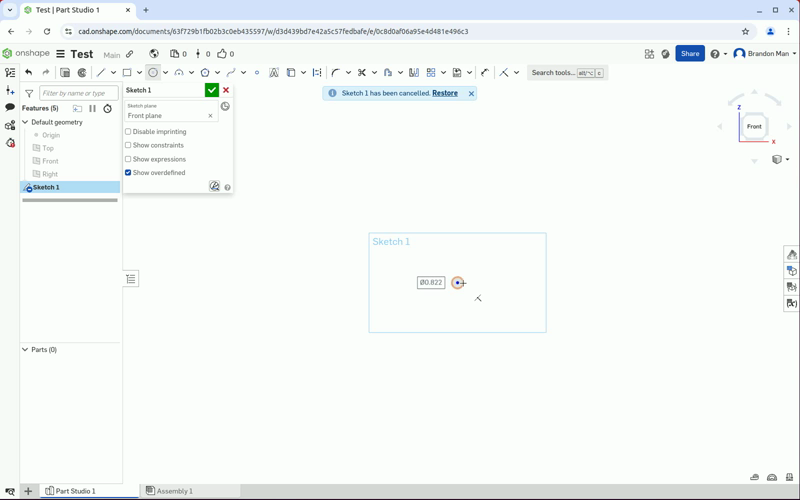
scroll(-6)
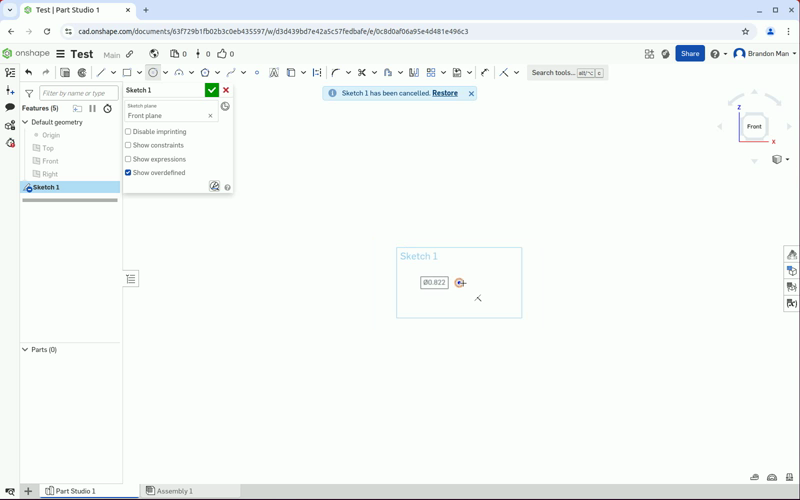
scroll(-6)
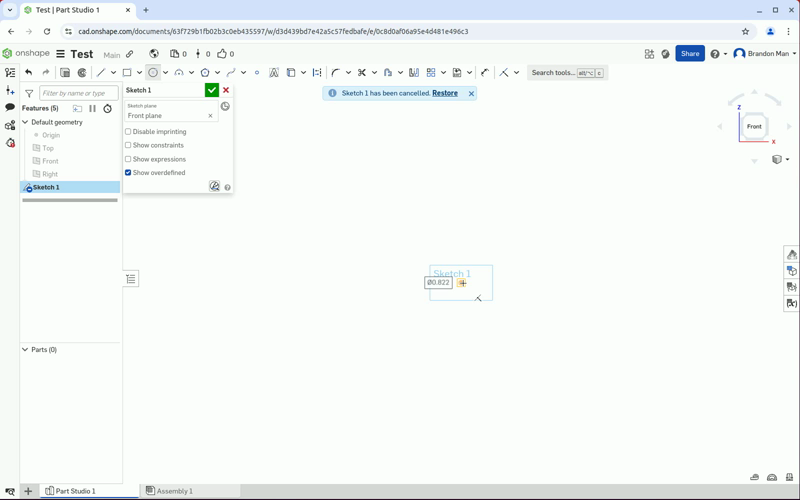
key(esc)
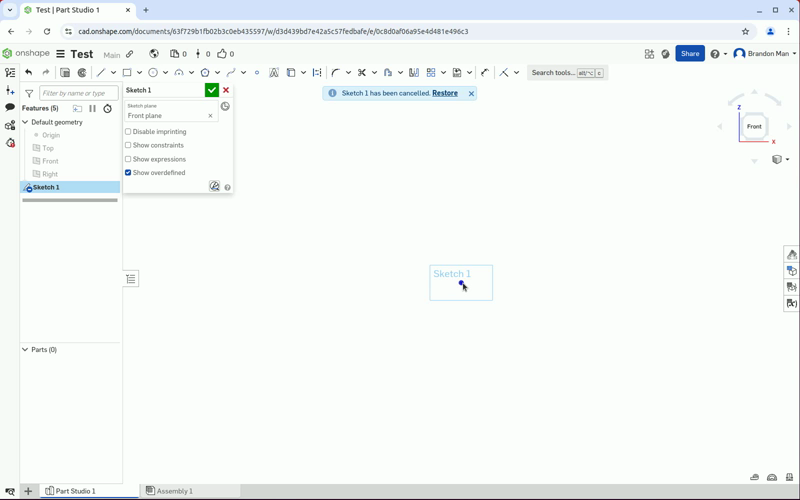
key(c)
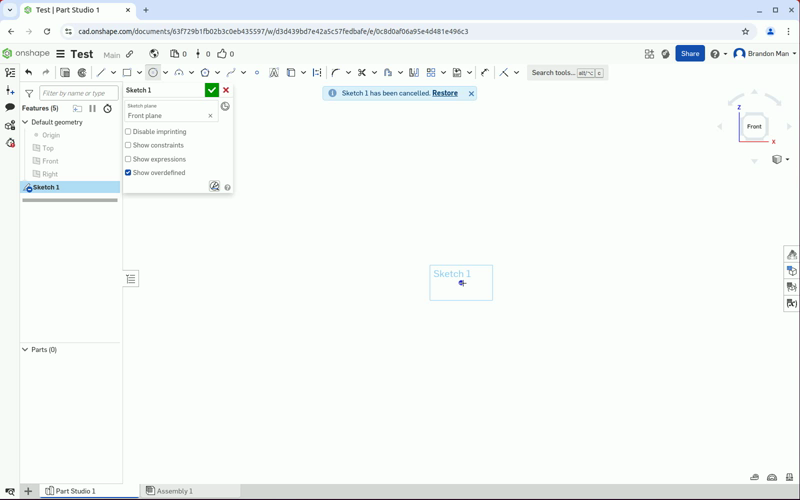
key_down(shift)
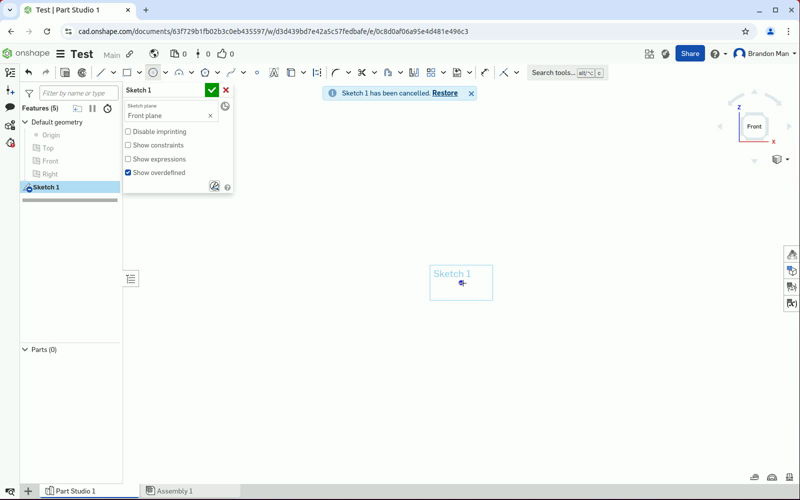
mouse_move(461, 282)
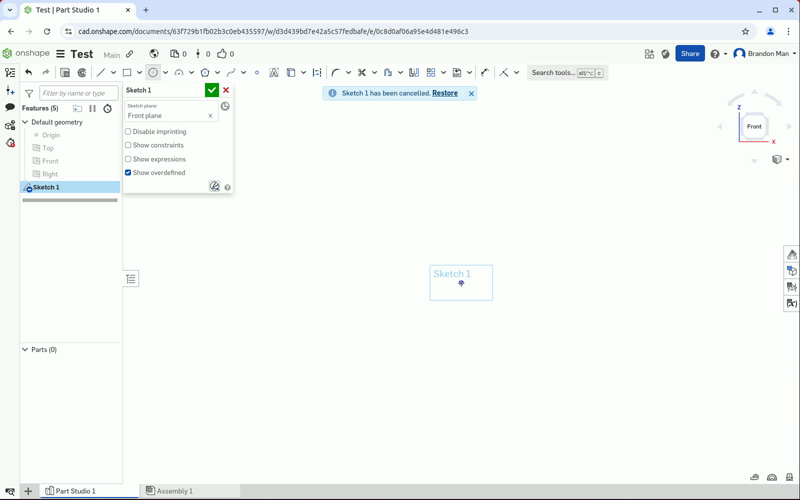
scroll(6)
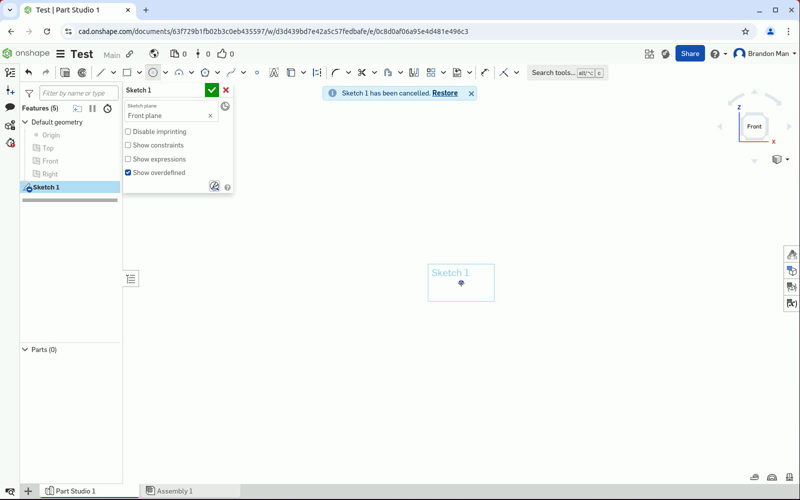
scroll(6)
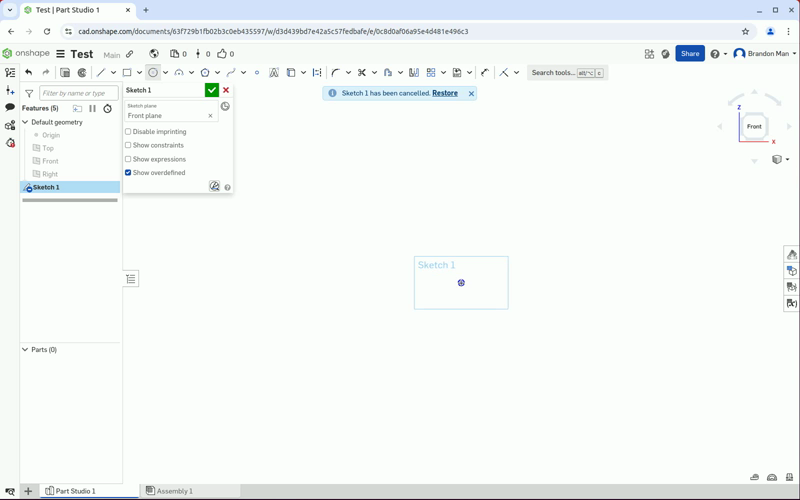
scroll(6)
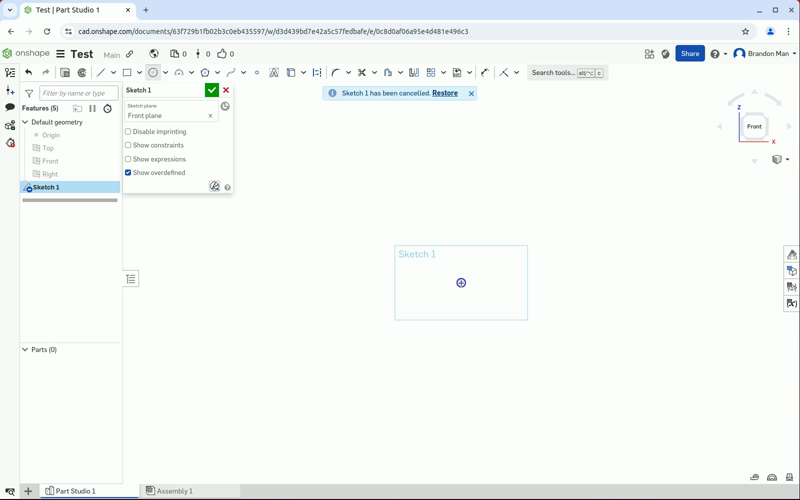
scroll(6)
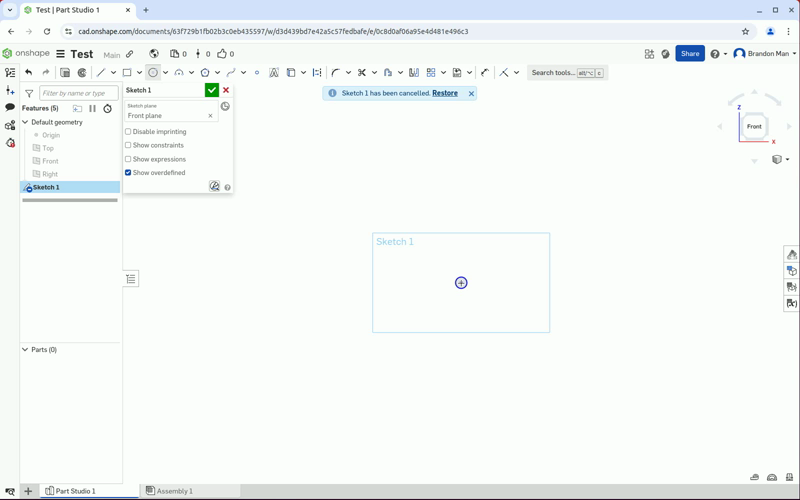
scroll(6)
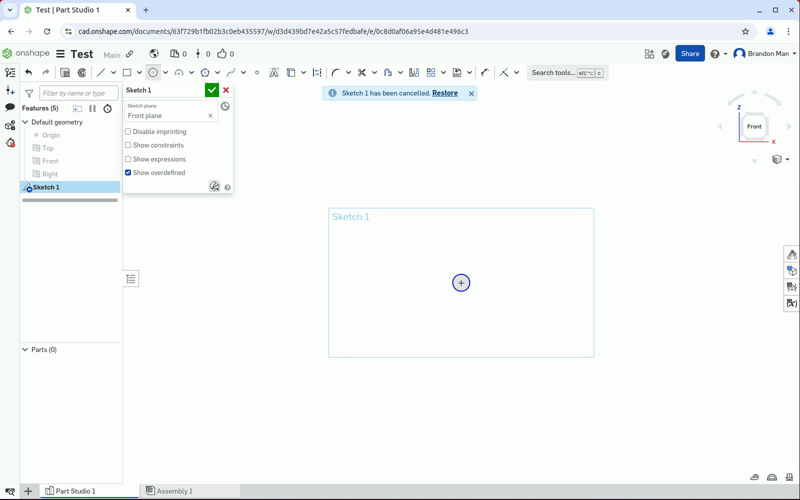
scroll(6)
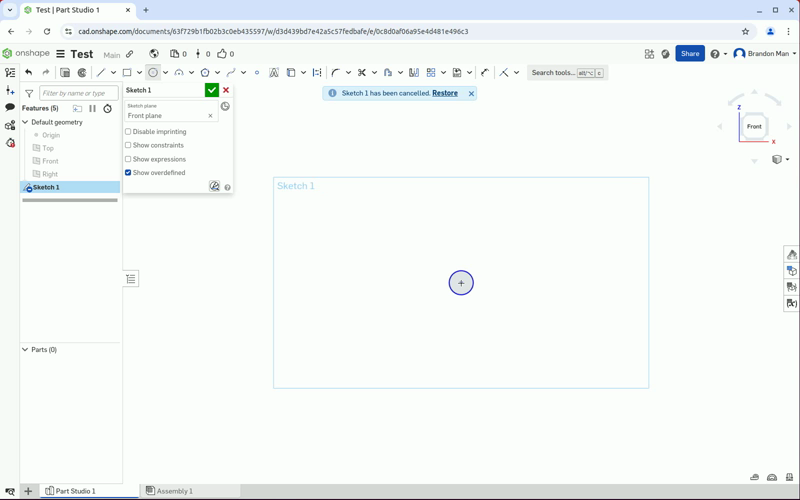
scroll(6)
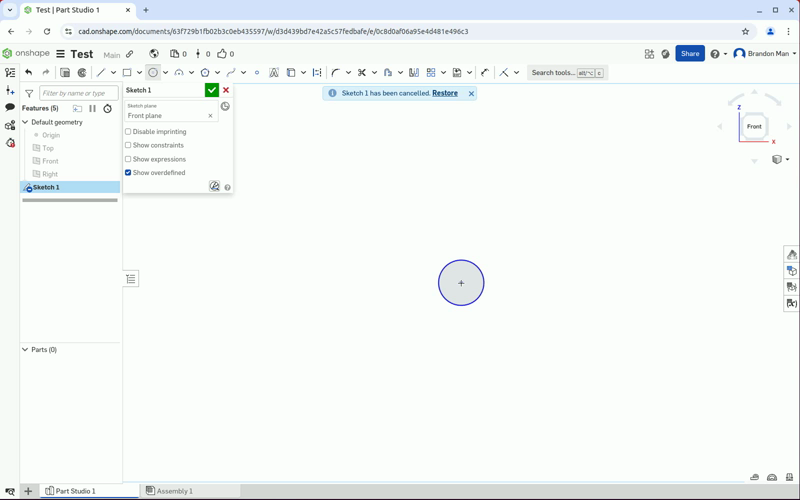
click(461, 282)
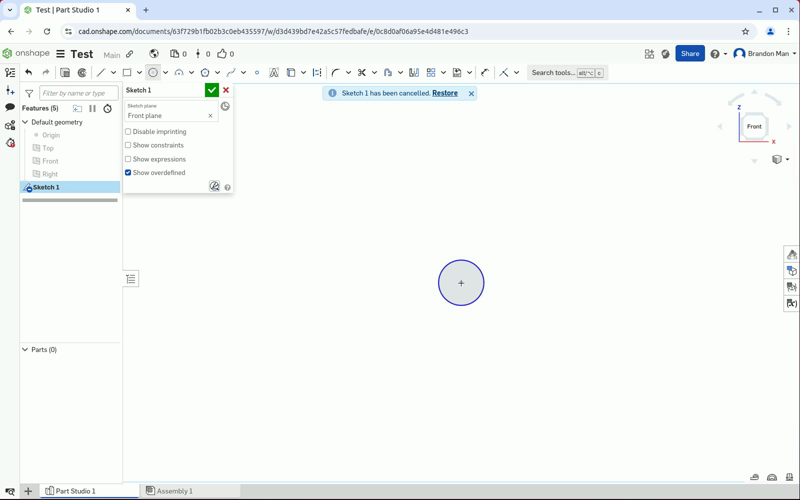
scroll(-6)
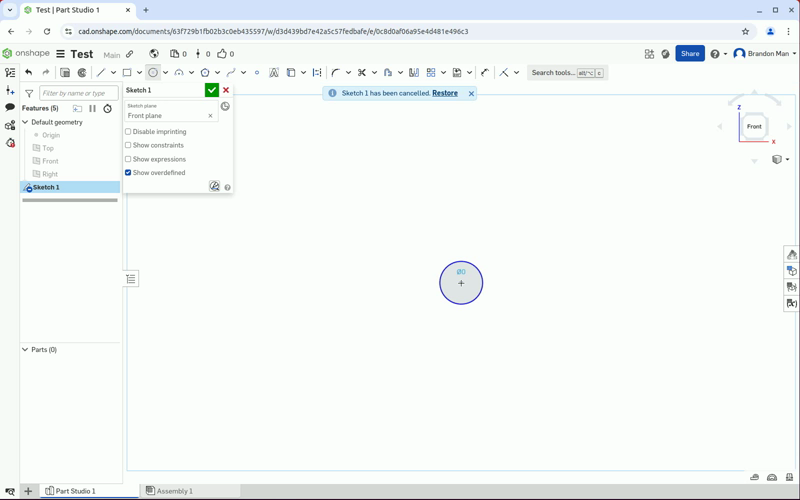
scroll(-6)
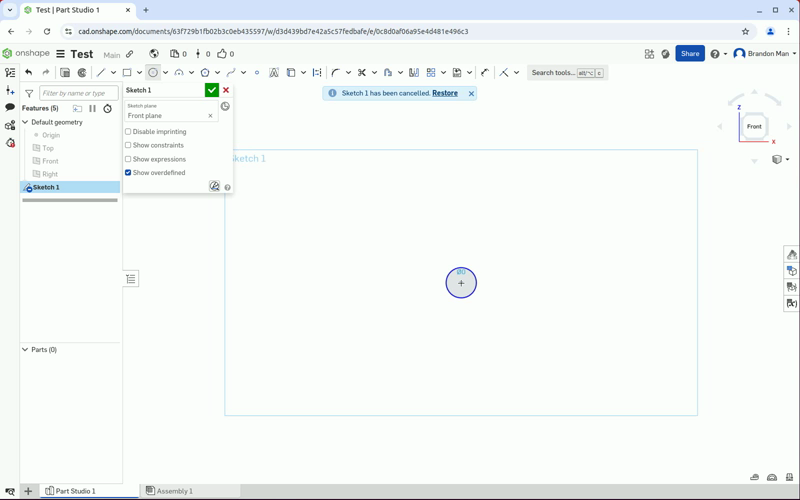
scroll(-6)
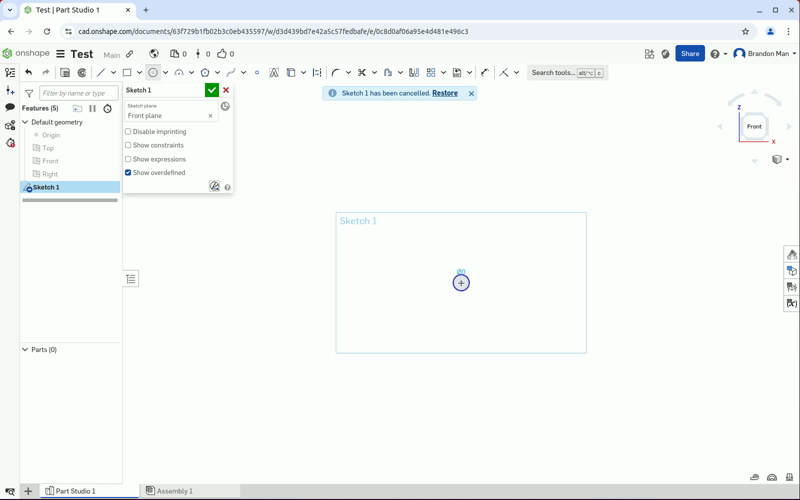
scroll(-6)
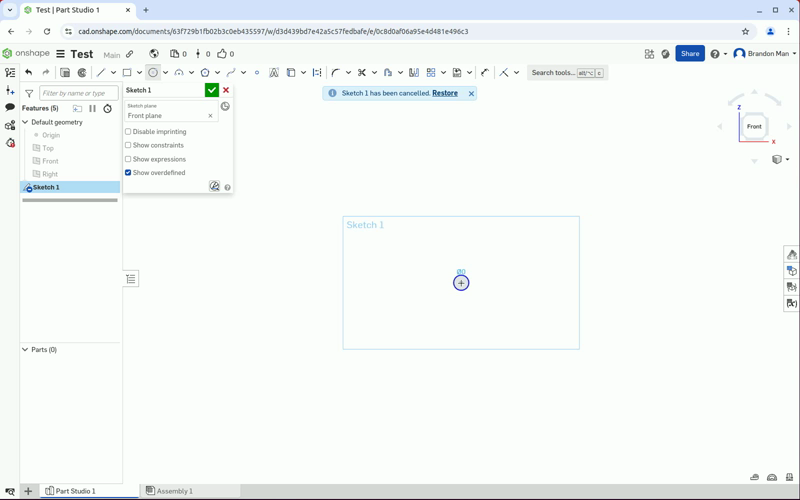
scroll(-6)
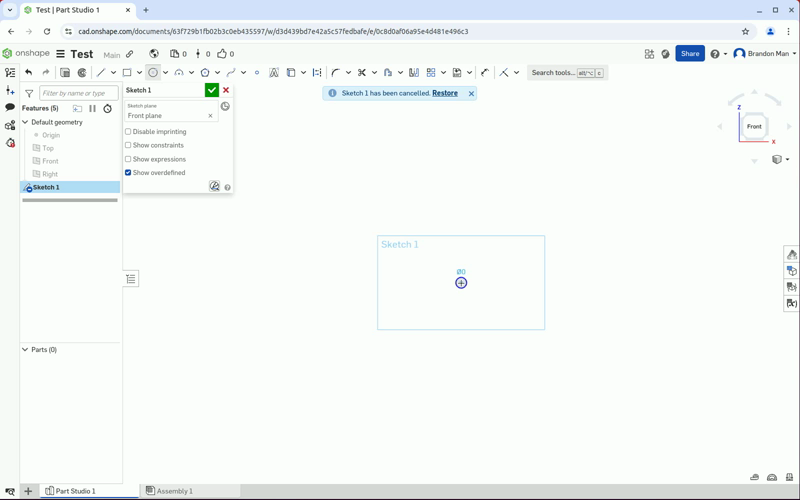
scroll(-6)
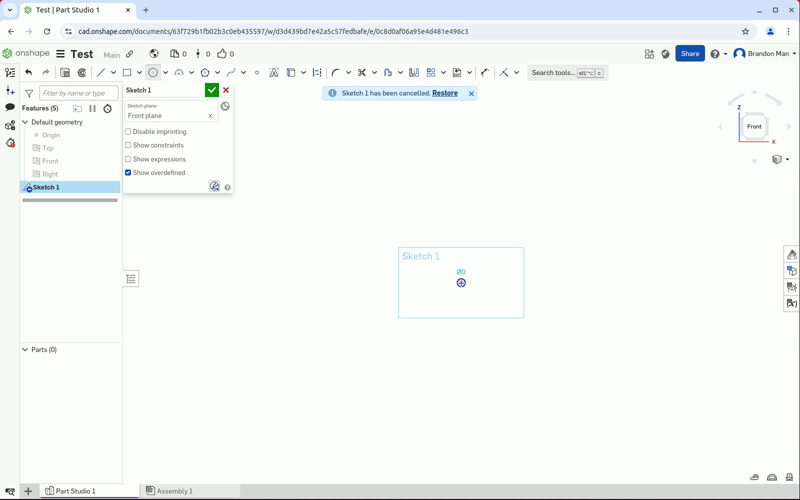
scroll(-6)
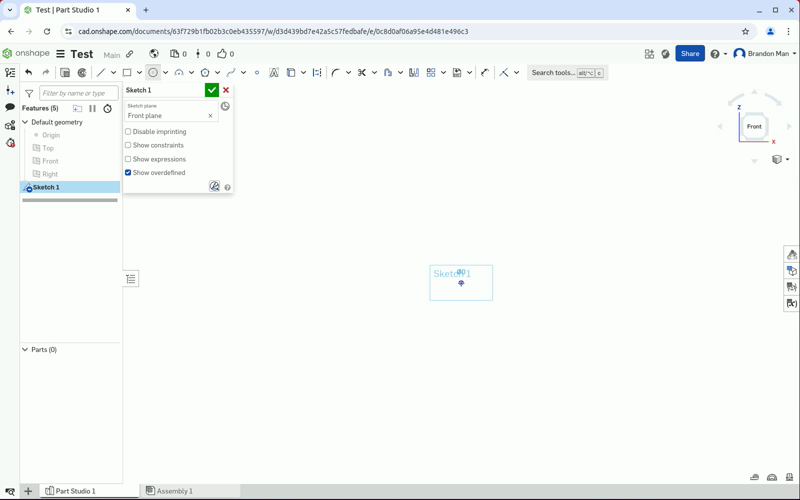
key_up(shift)
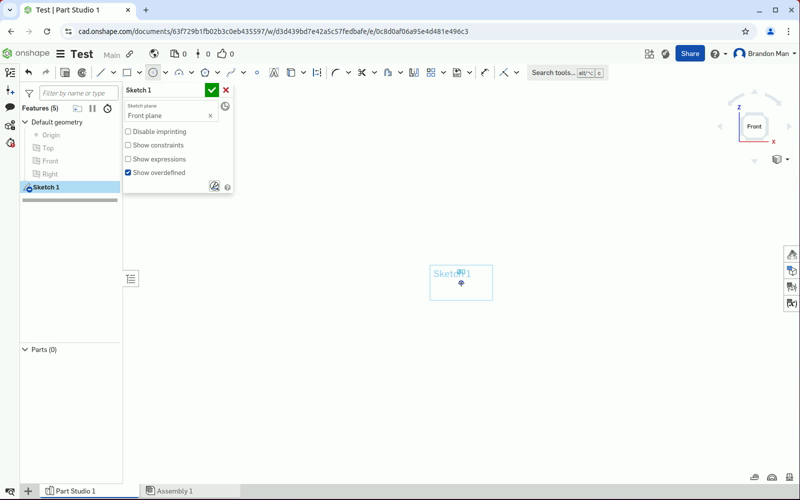
mouse_move(461, 282)
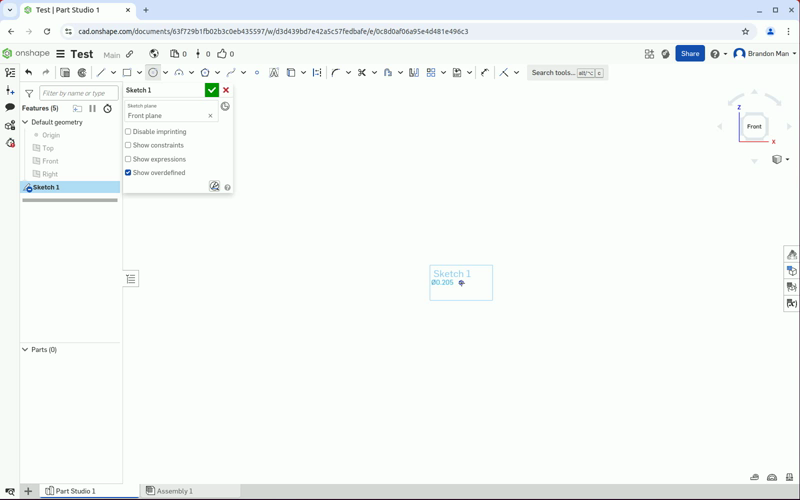
scroll(6)
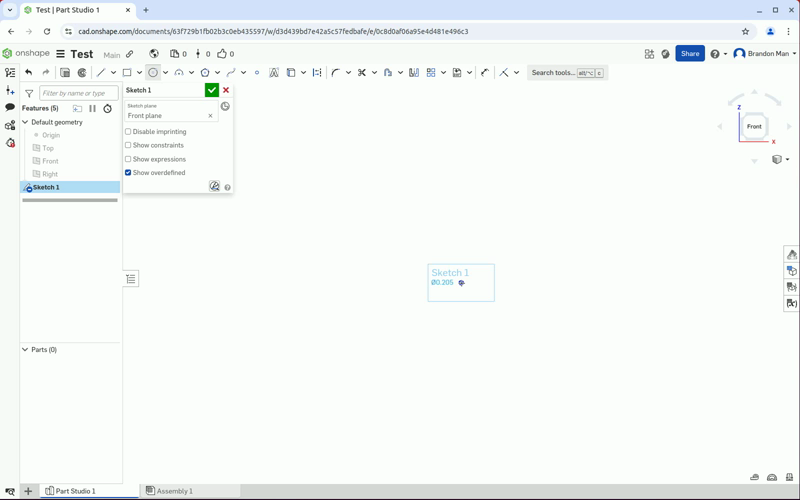
scroll(6)
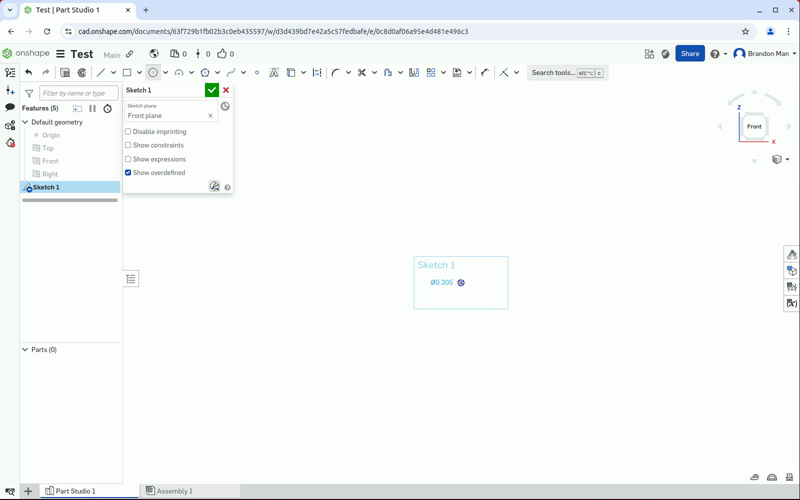
scroll(6)
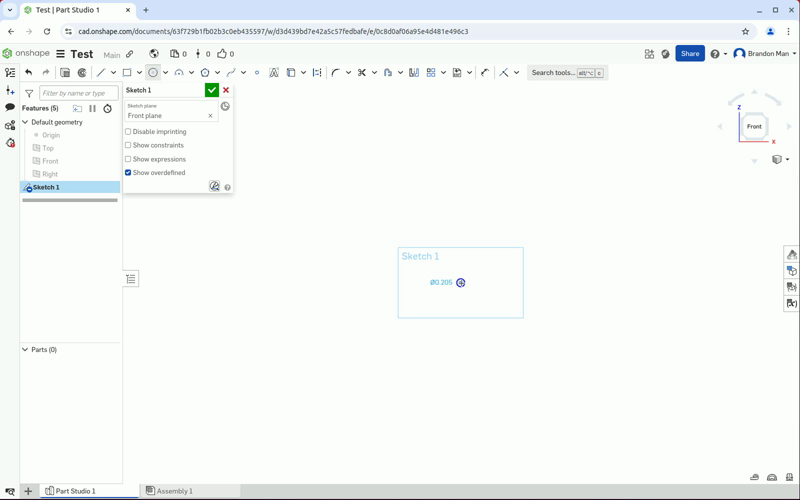
scroll(6)
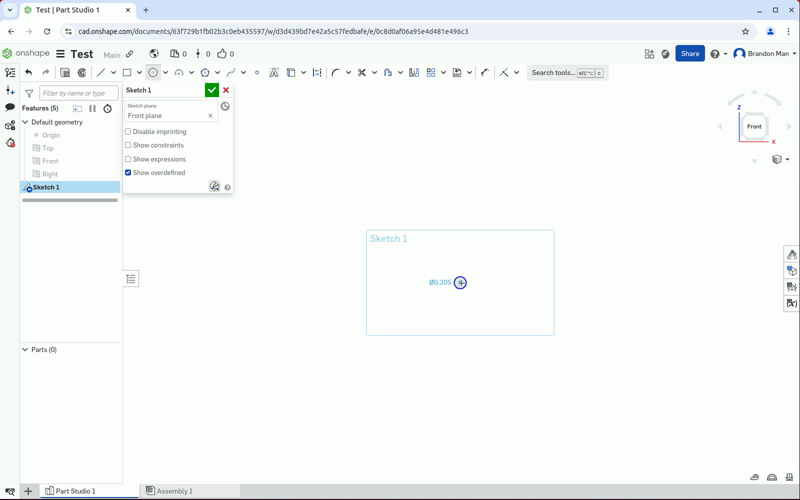
scroll(6)
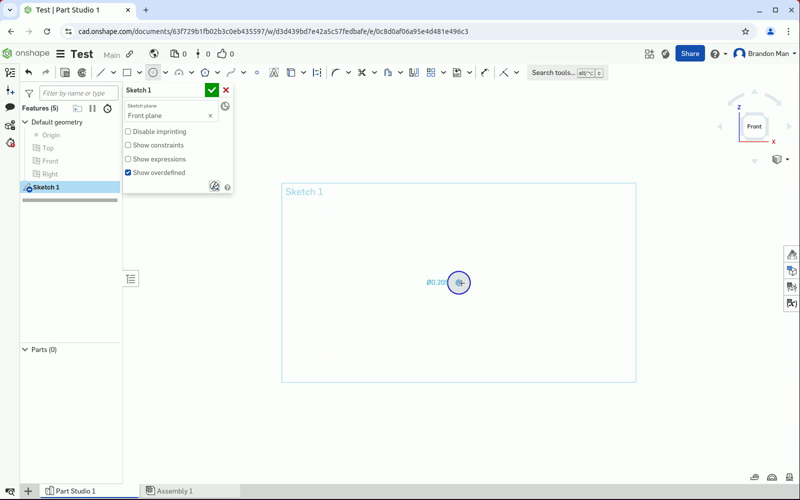
scroll(6)
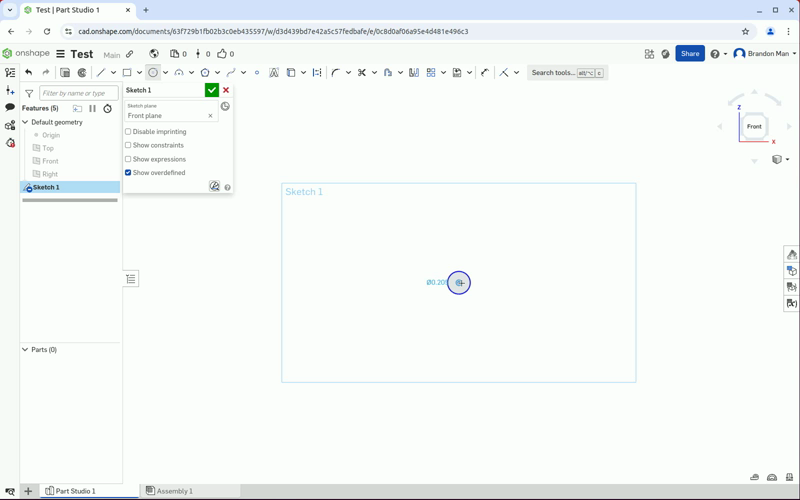
scroll(6)
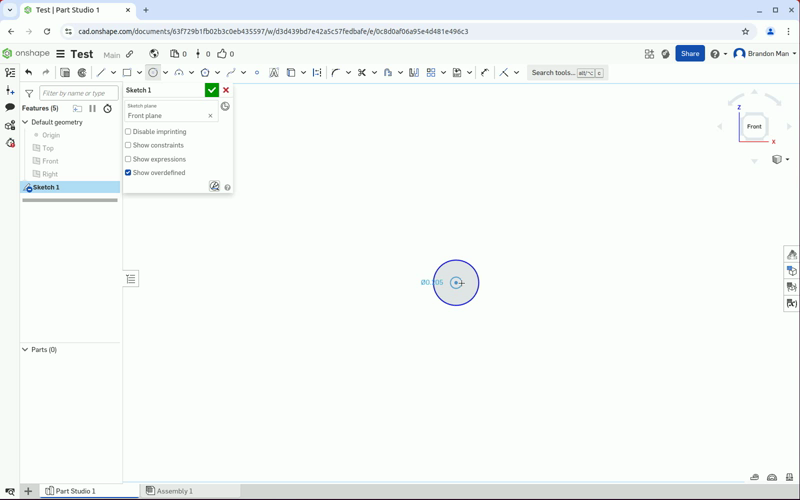
click(461, 282)
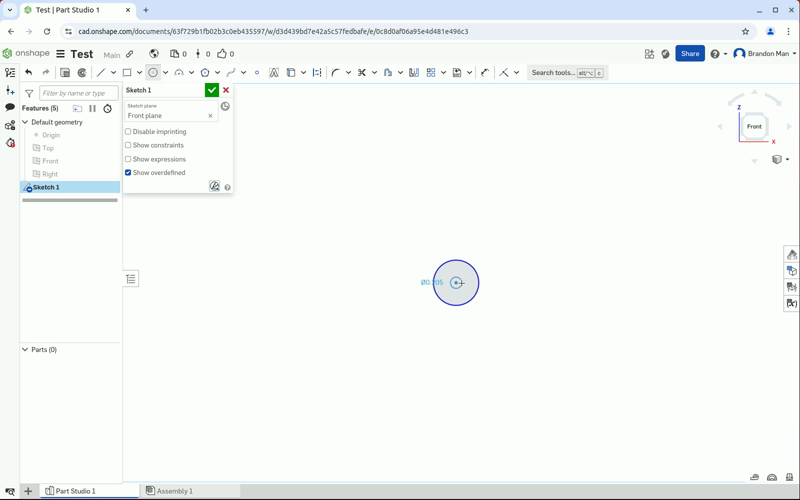
scroll(-6)
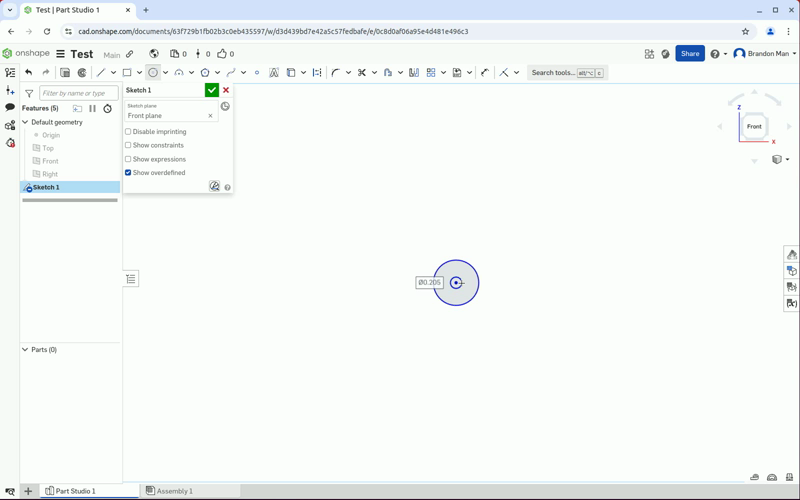
scroll(-6)
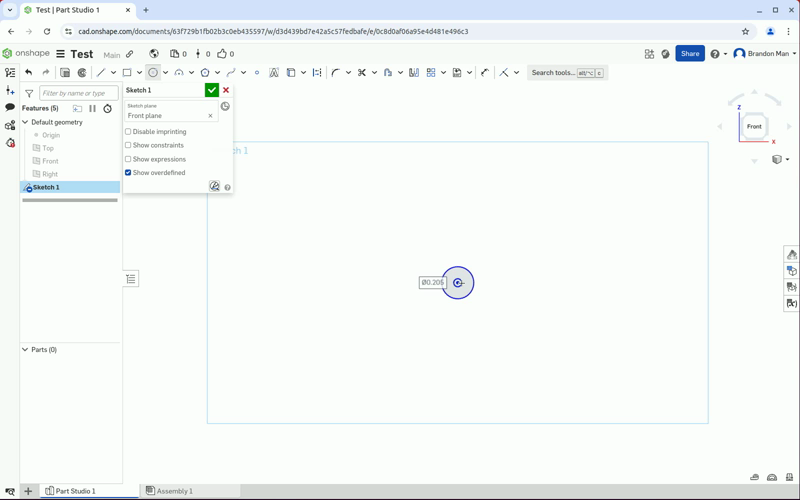
scroll(-6)
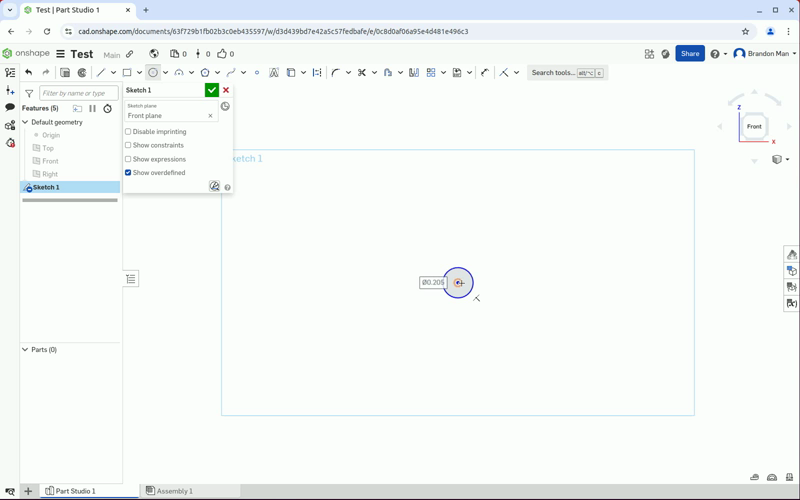
scroll(-6)
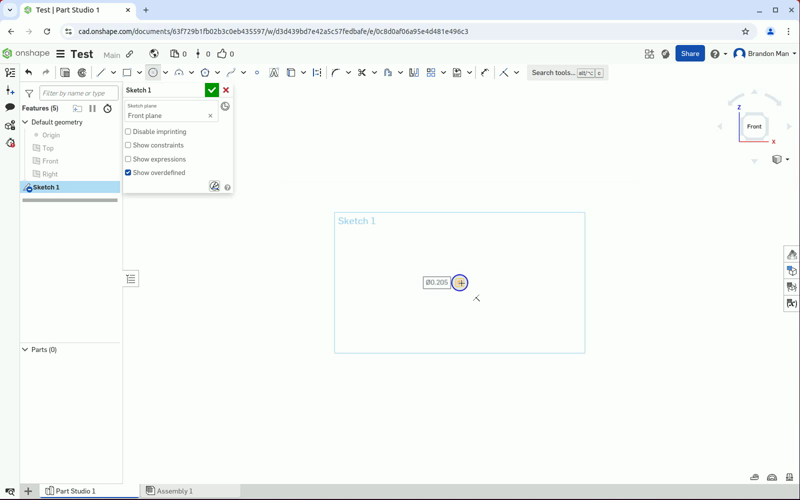
scroll(-6)
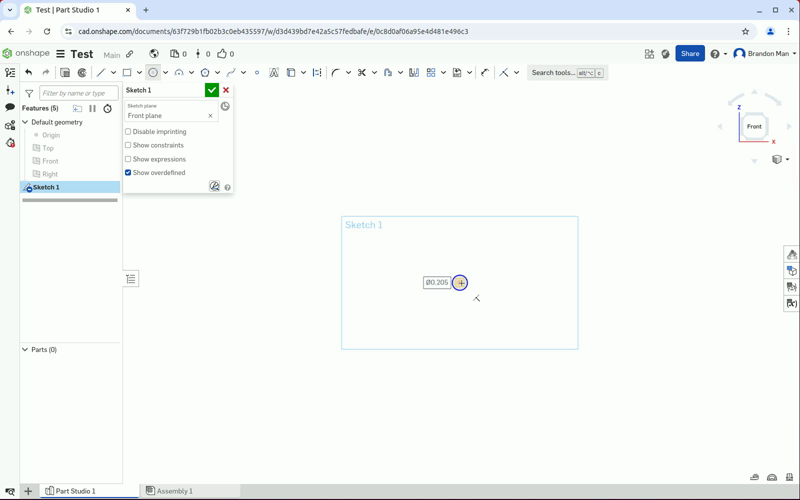
scroll(-6)
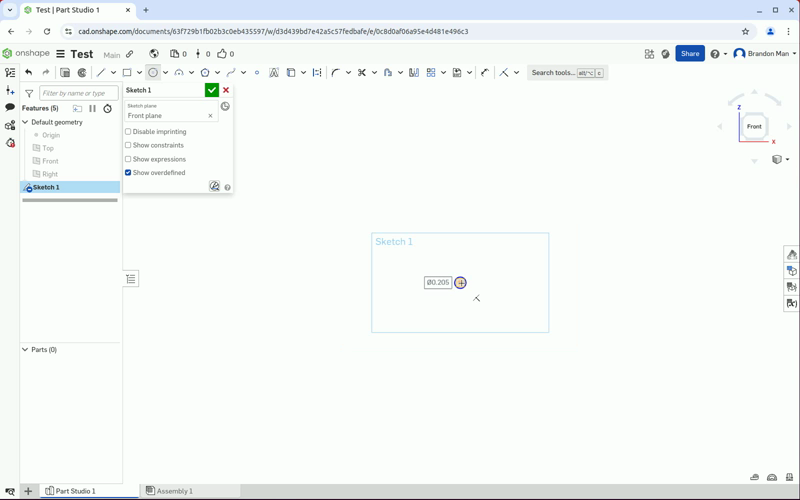
scroll(-6)
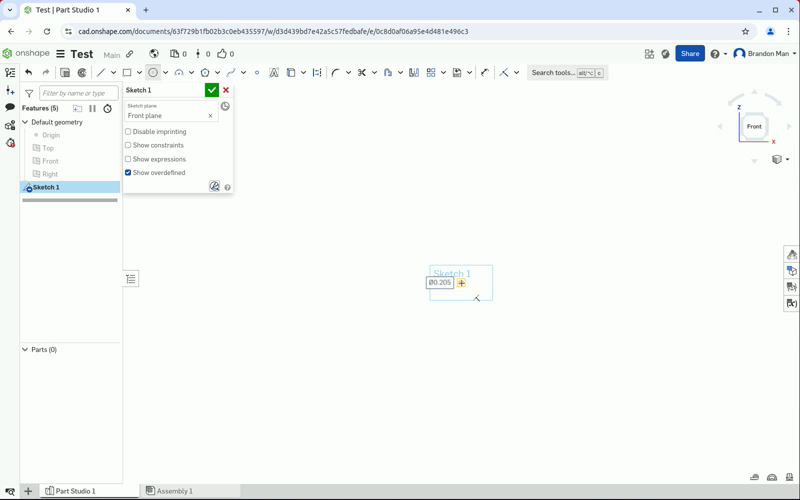
key(esc)
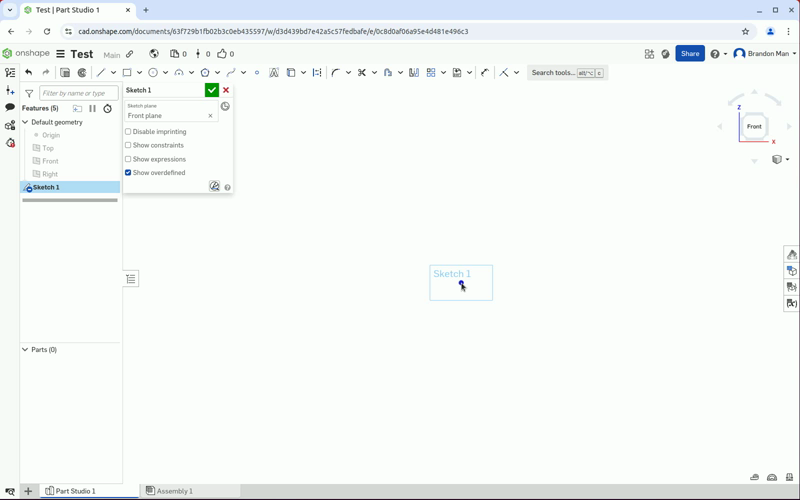
mouse_move(460, 283)
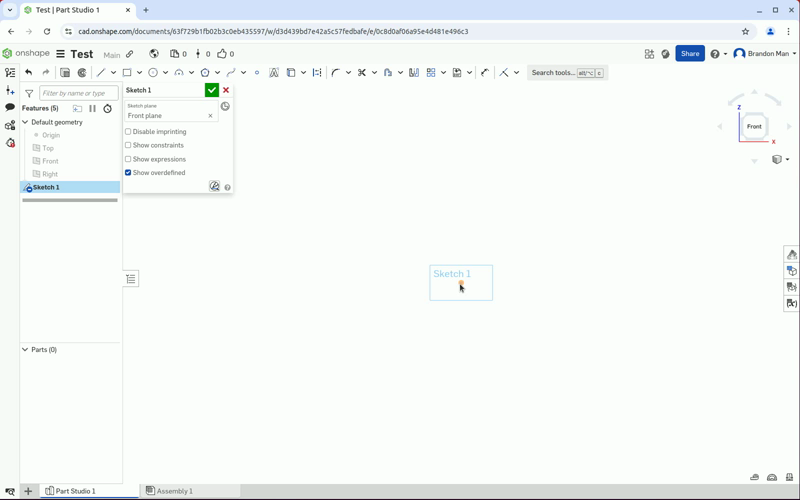
scroll(6)
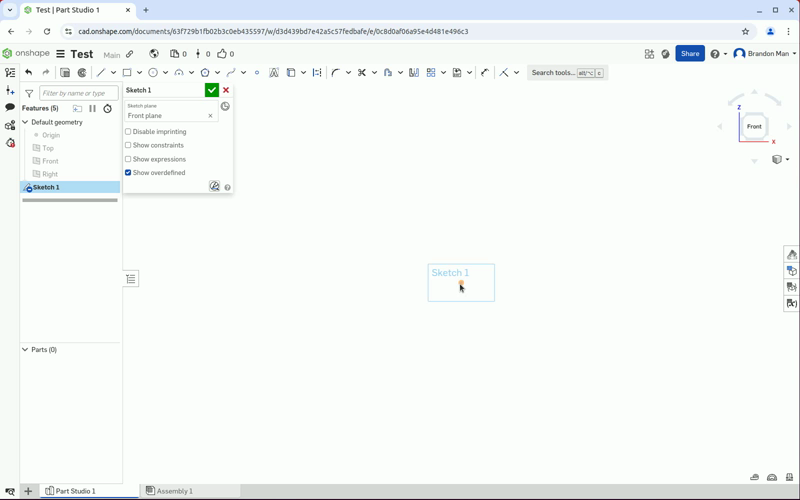
scroll(6)
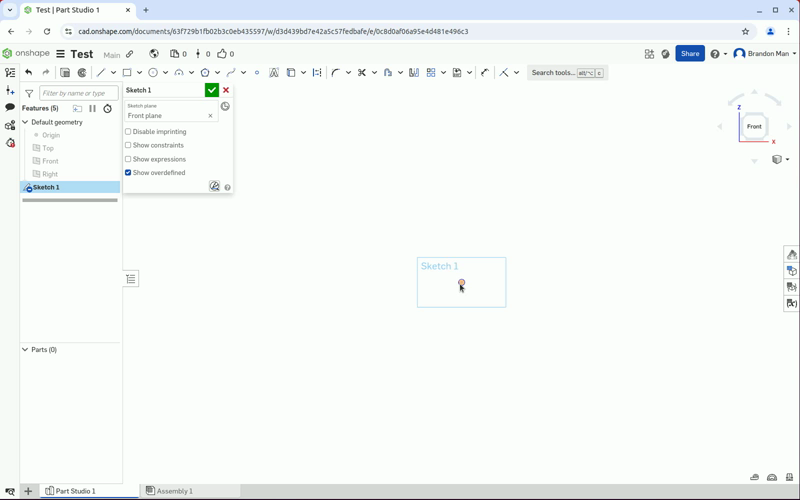
scroll(6)
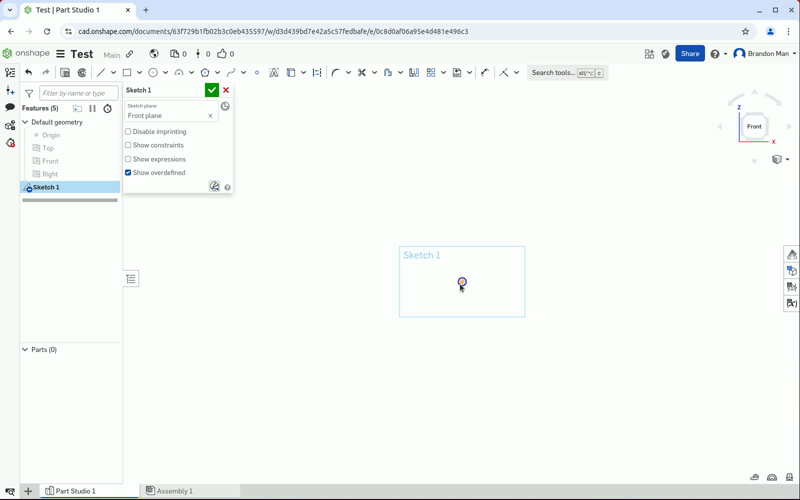
scroll(6)
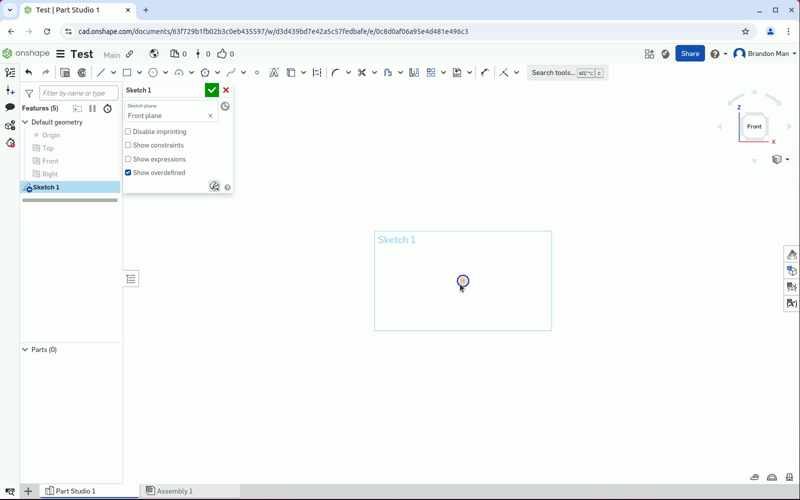
scroll(6)
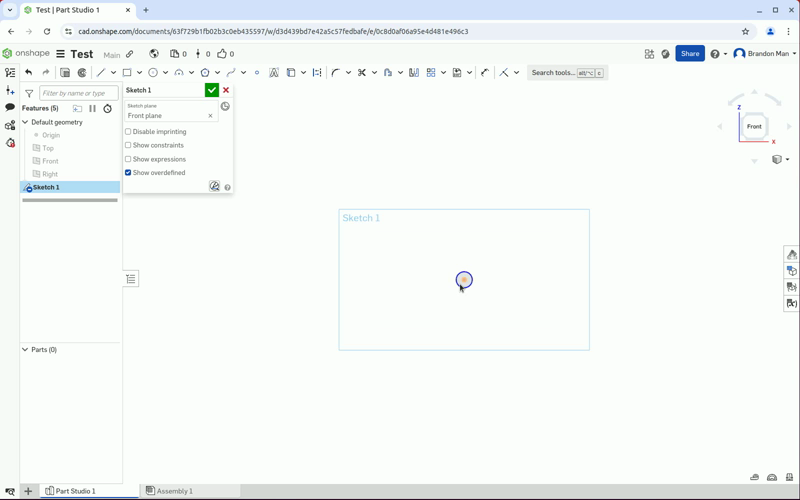
scroll(6)
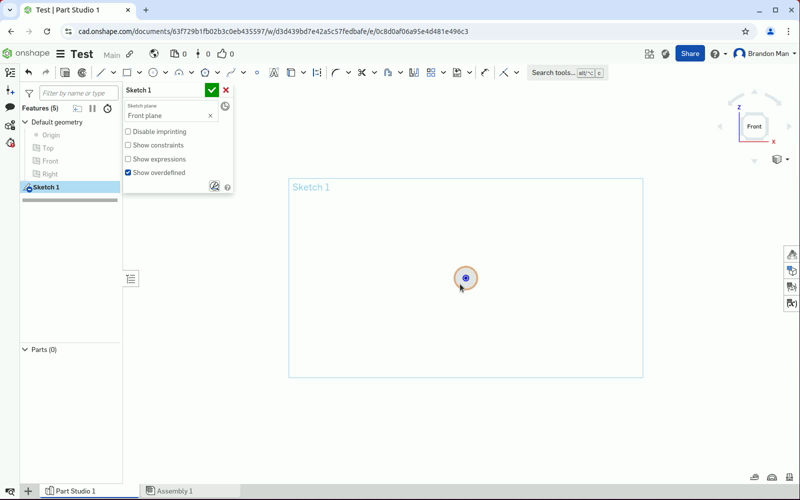
scroll(6)
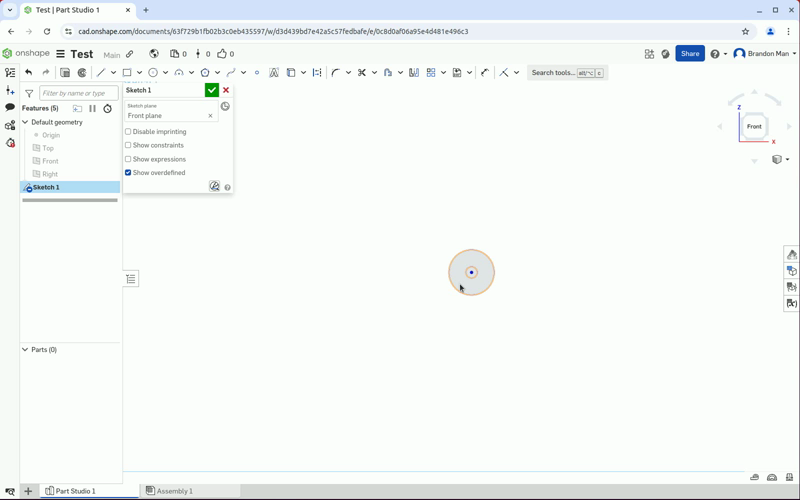
click(460, 283)
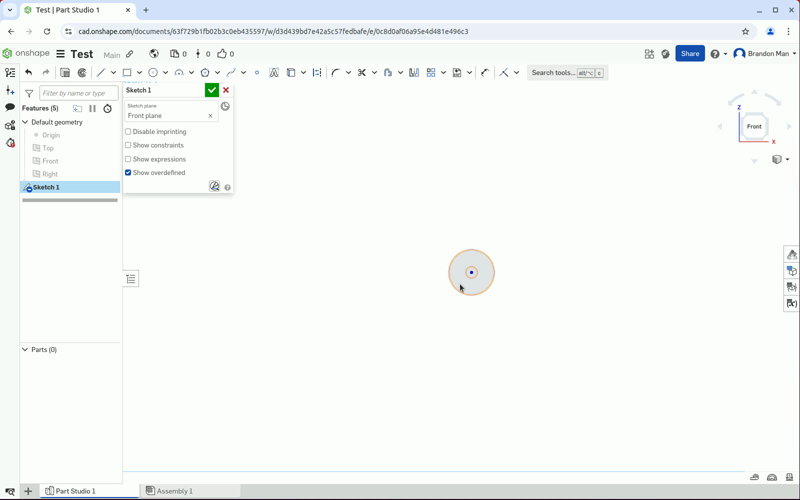
scroll(-6)
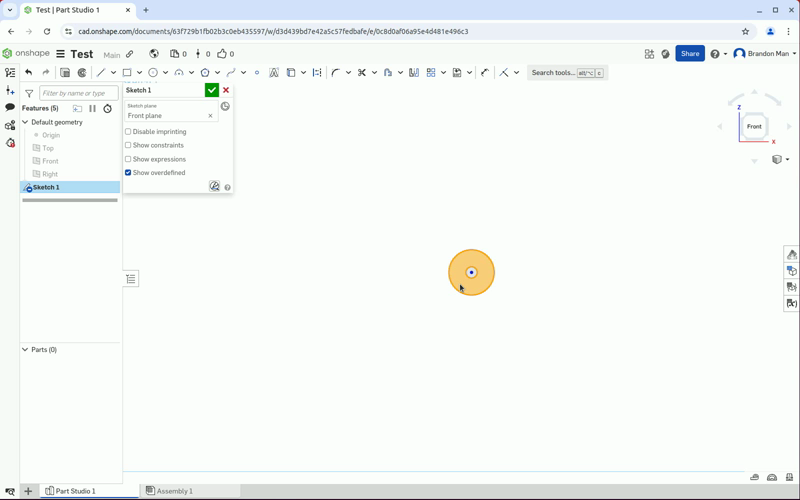
scroll(-6)
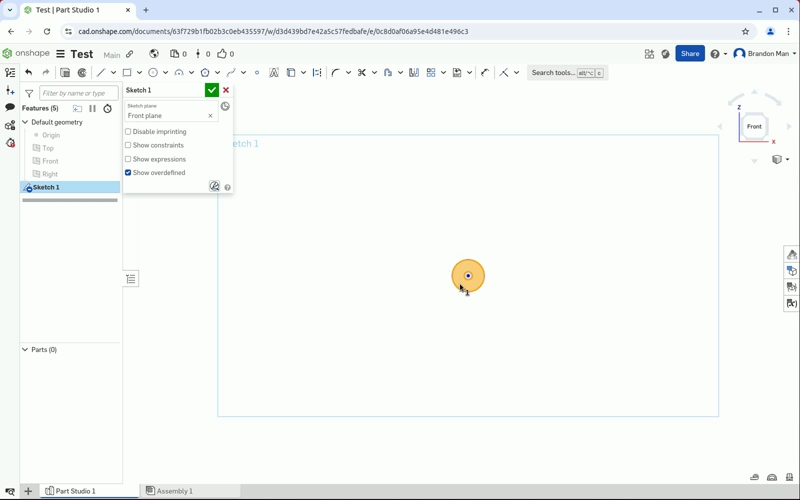
scroll(-6)
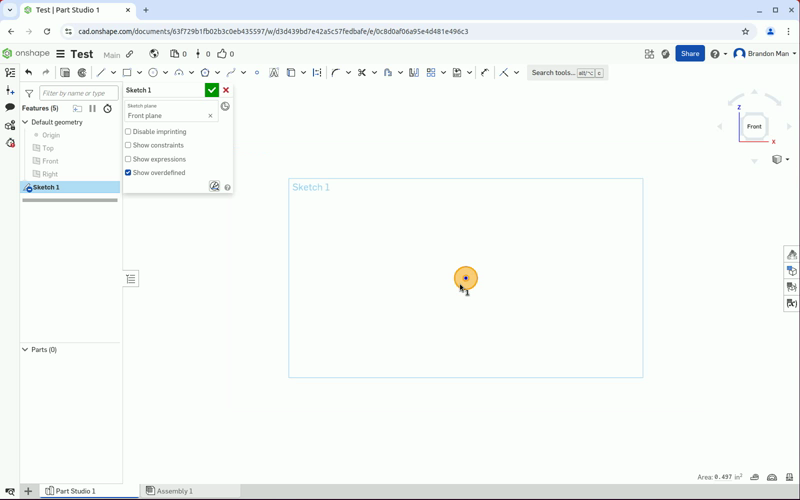
scroll(-6)
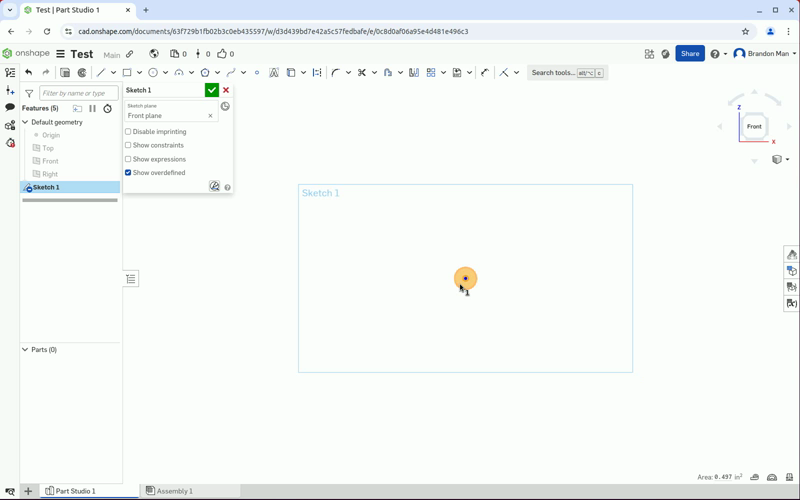
scroll(-6)
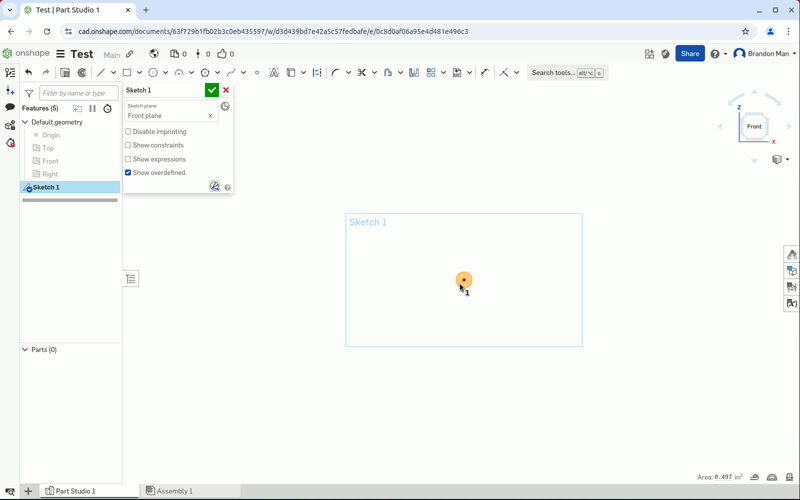
scroll(-6)
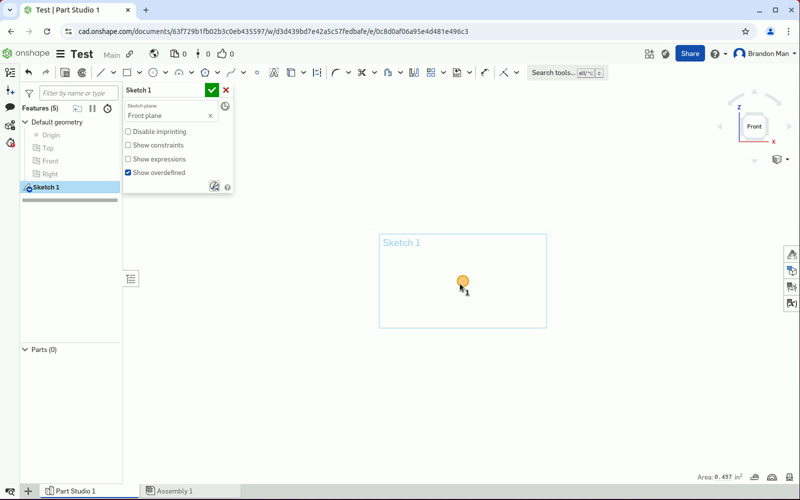
scroll(-6)
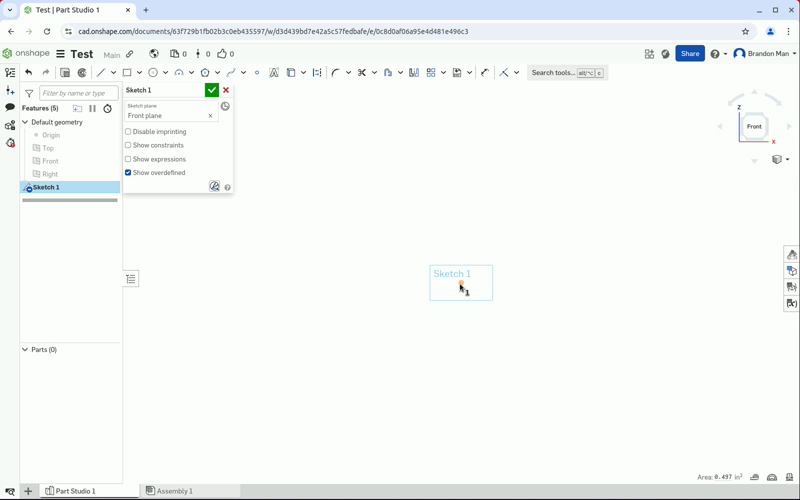
mouse_move(73, 352)
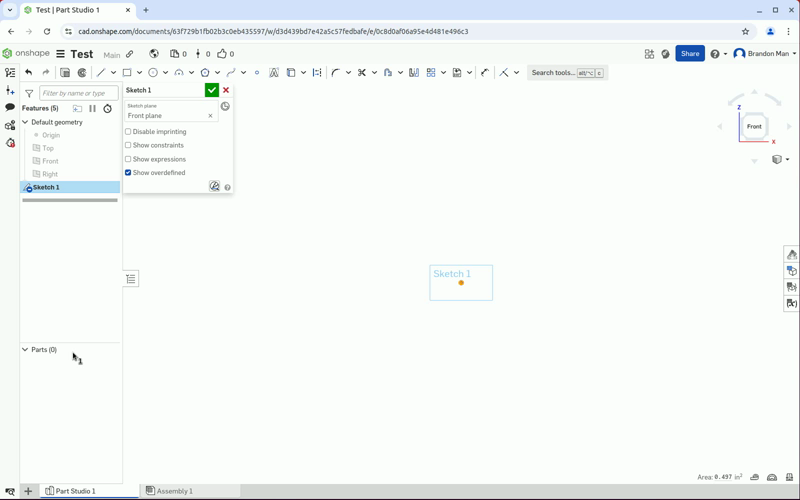
key(shift+y)
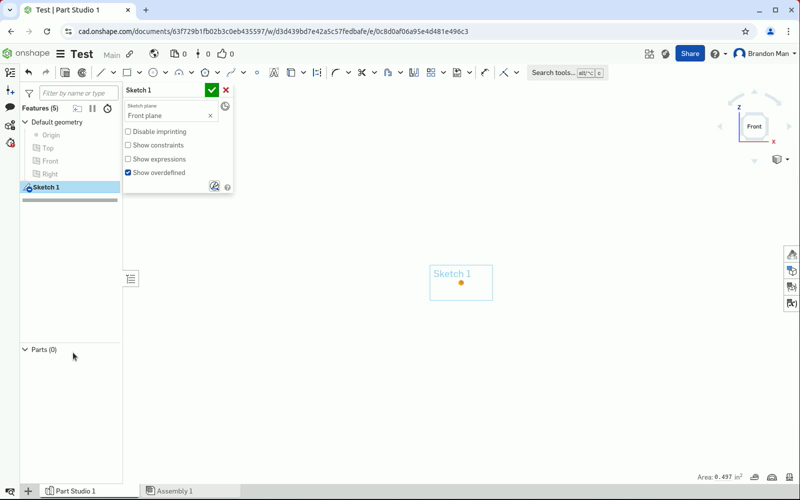
key(shift+e)
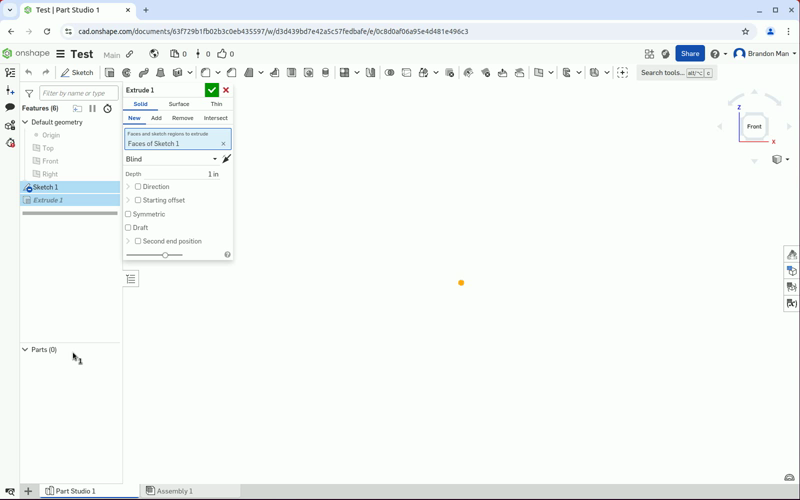
mouse_move(143, 106)
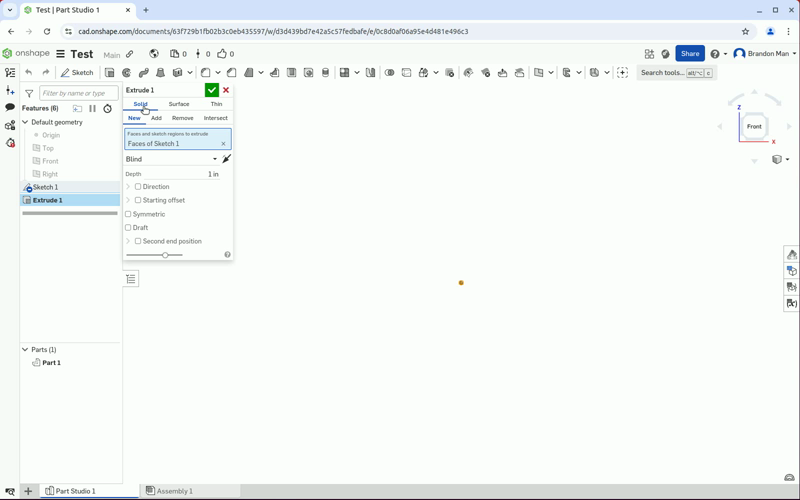
click(143, 106)
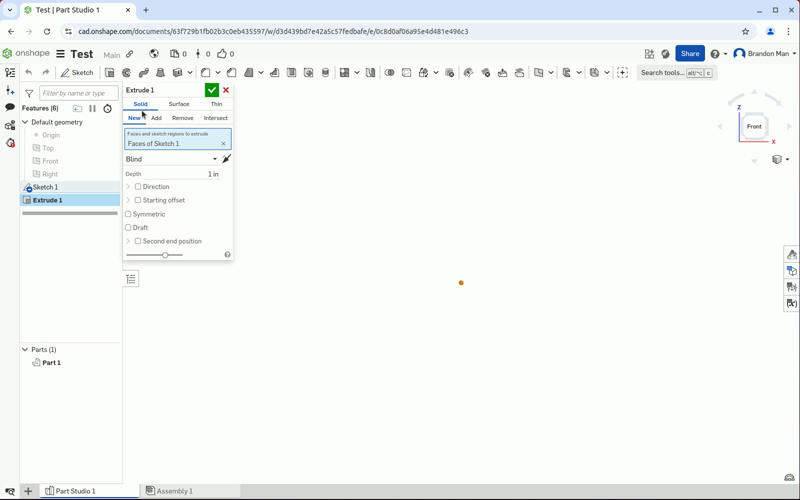
mouse_move(137, 120)
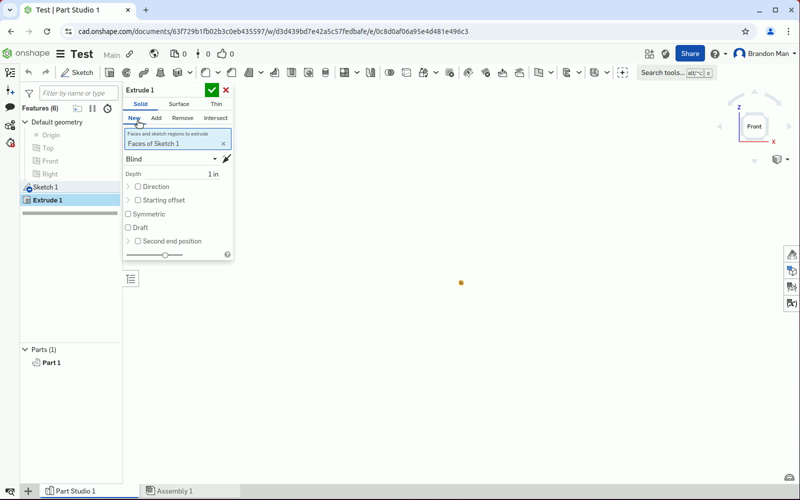
click(137, 120)
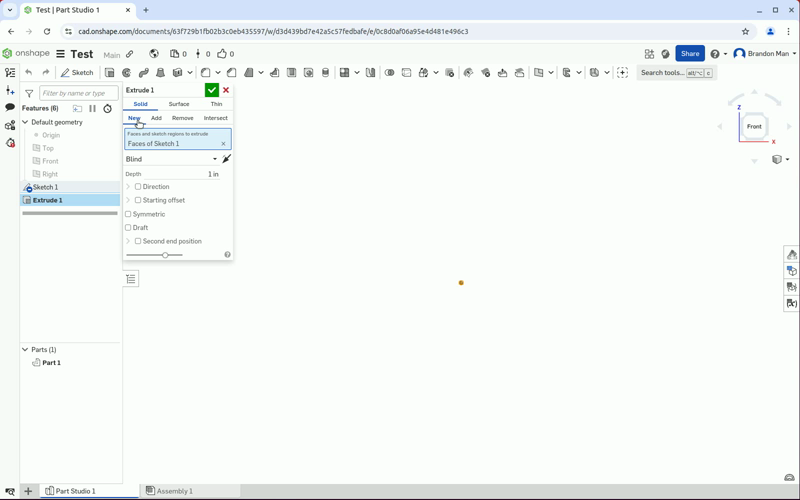
key(tab, 4)
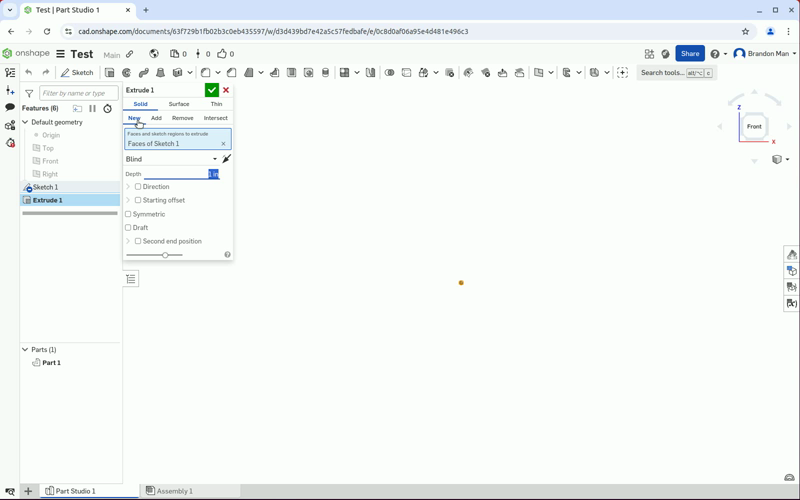
text(-1.926)
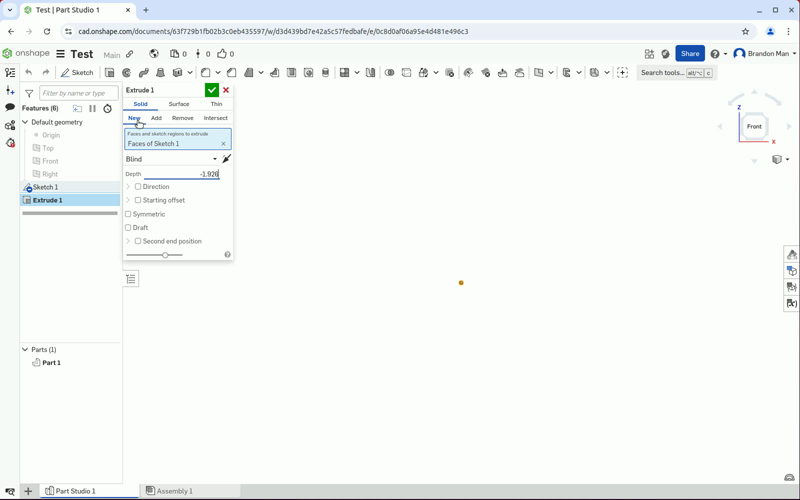
key(tab, 3)
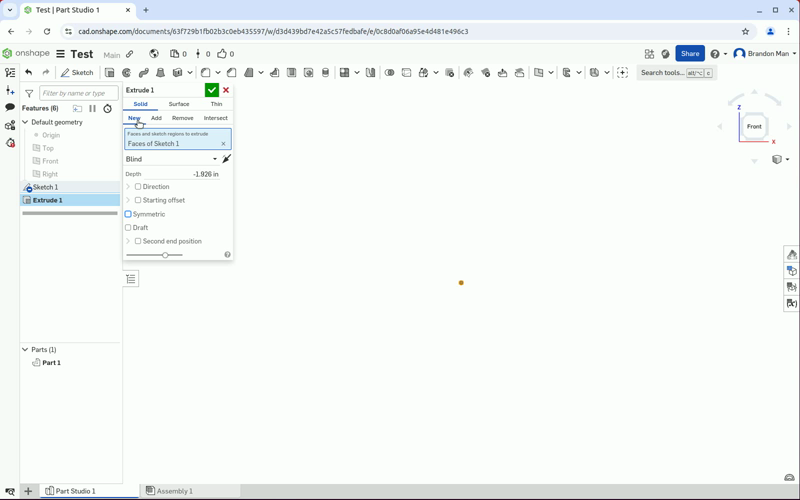
key(space)
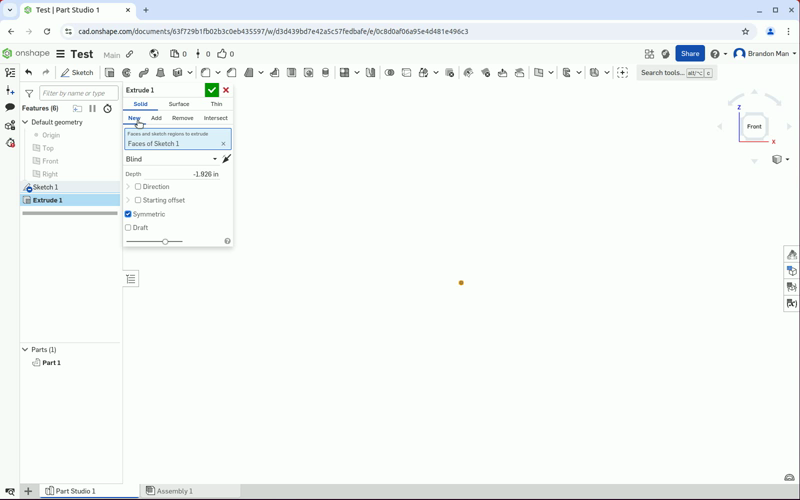
key(enter)
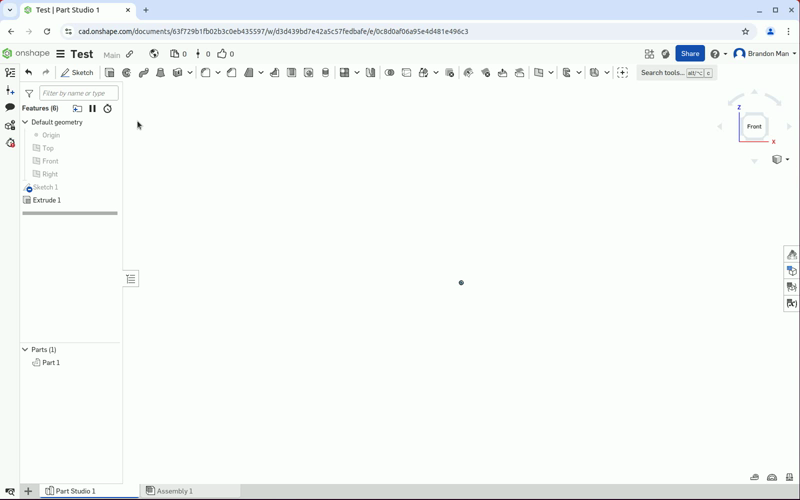
key(shift+h)
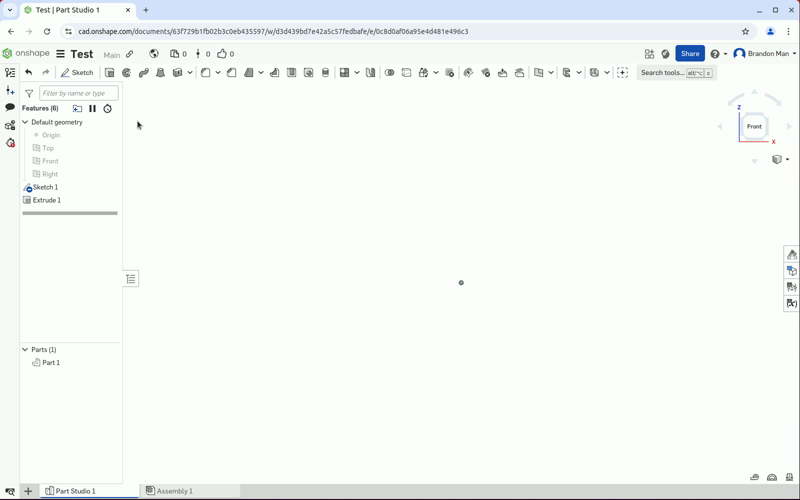
key(shift+h)
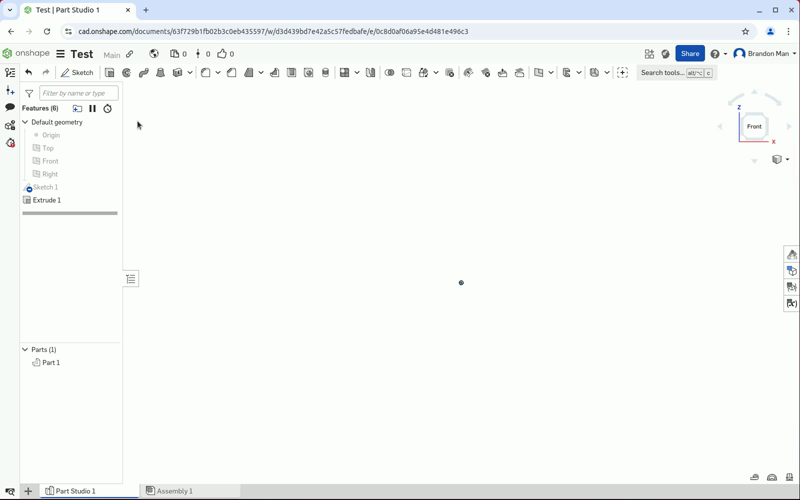
mouse_move(73, 189)
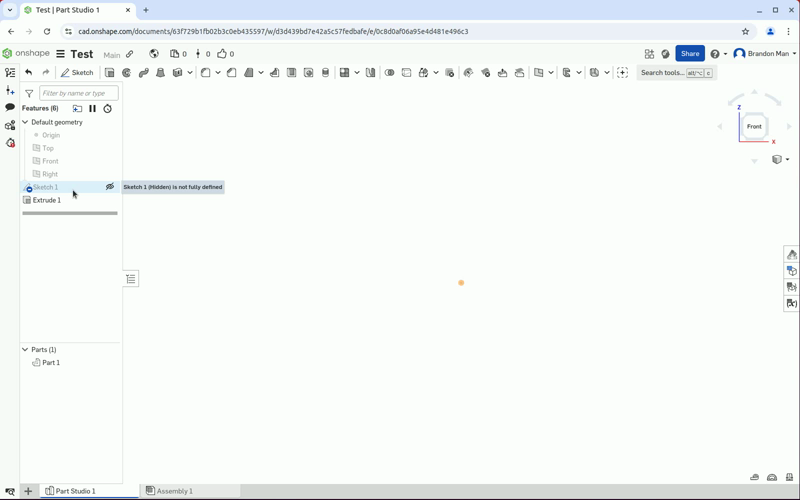
click(73, 189)
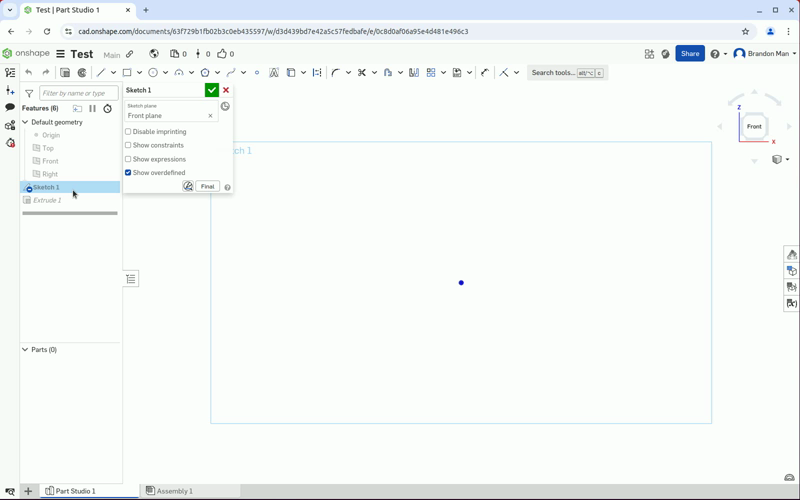
mouse_move(229, 92)
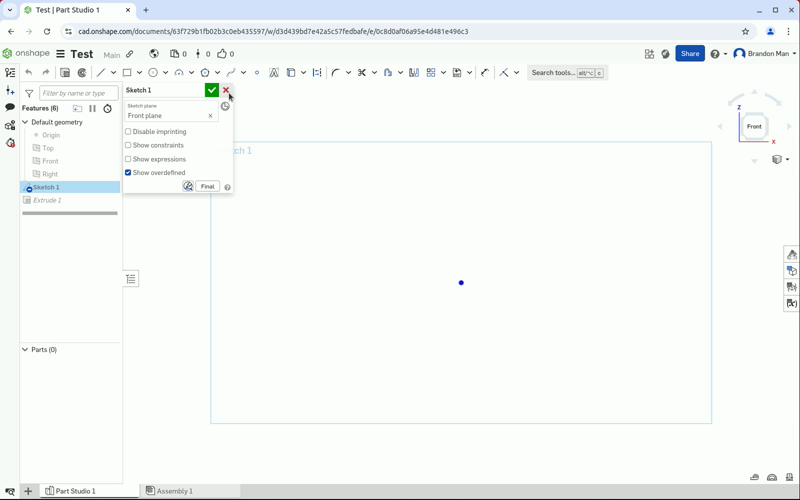
click(229, 92)
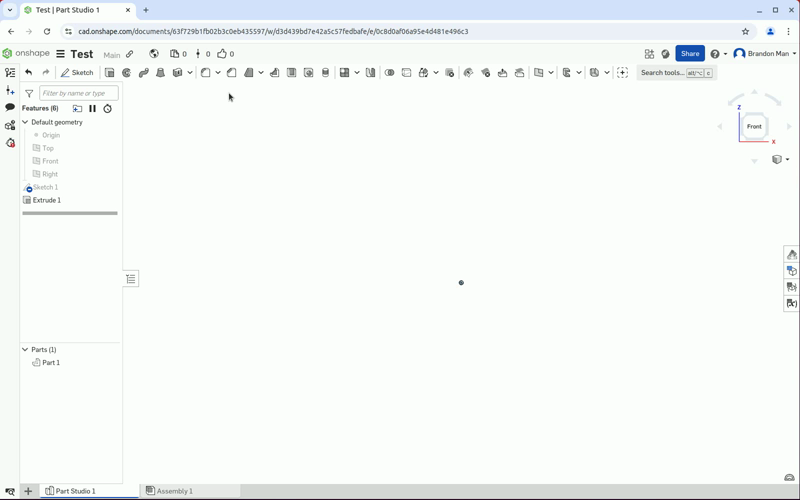
mouse_move(73, 352)
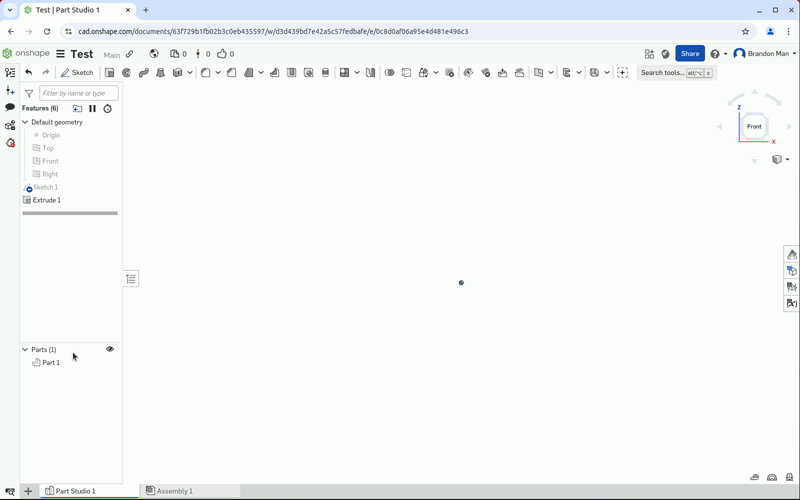
key(y)
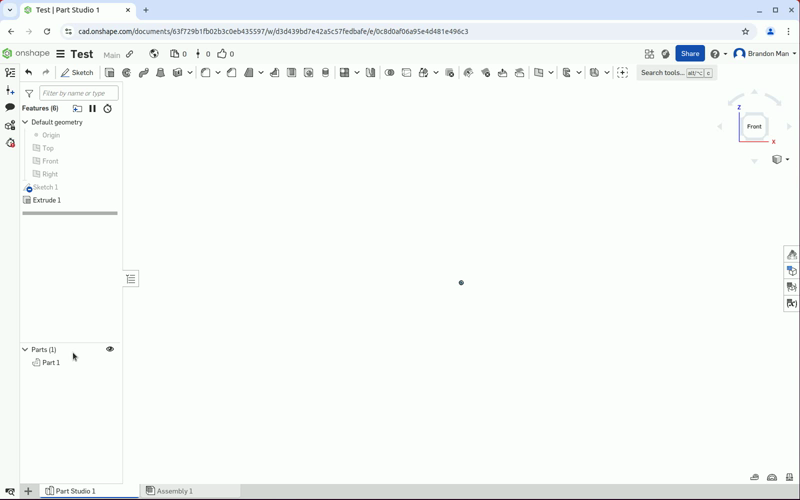
key(shift+p)
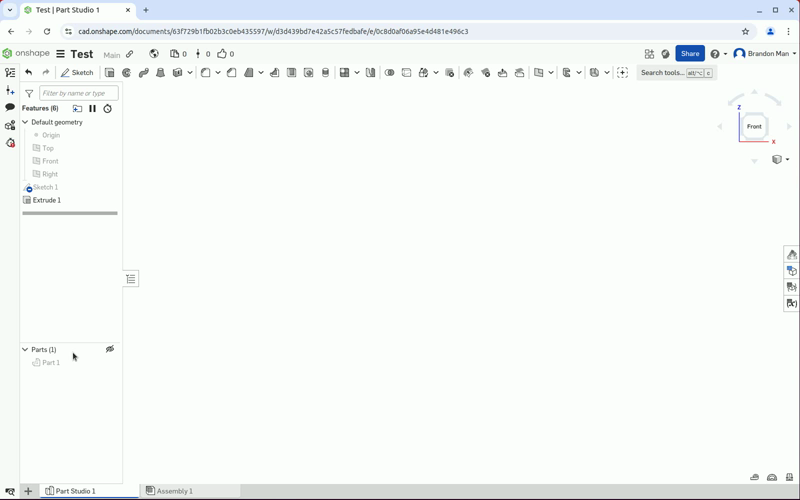
key(space)
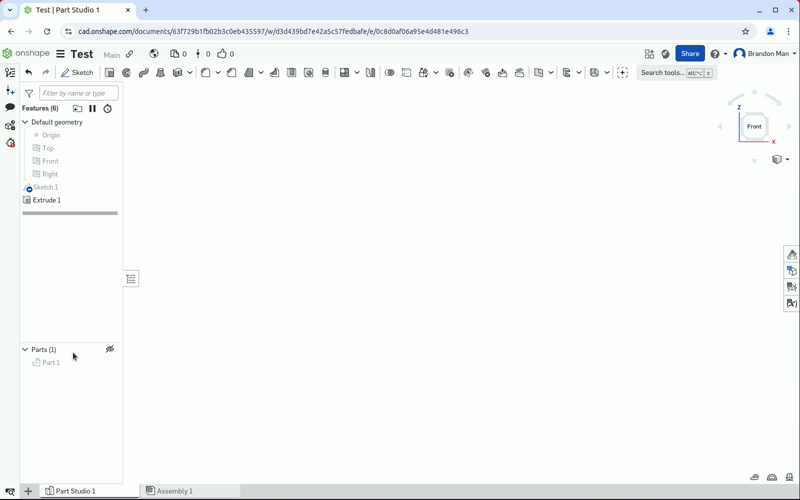
key_down(shift)
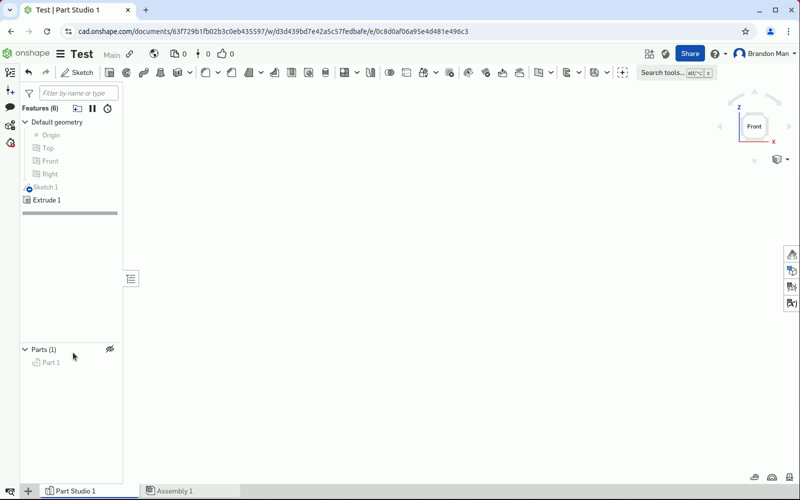
key(down)
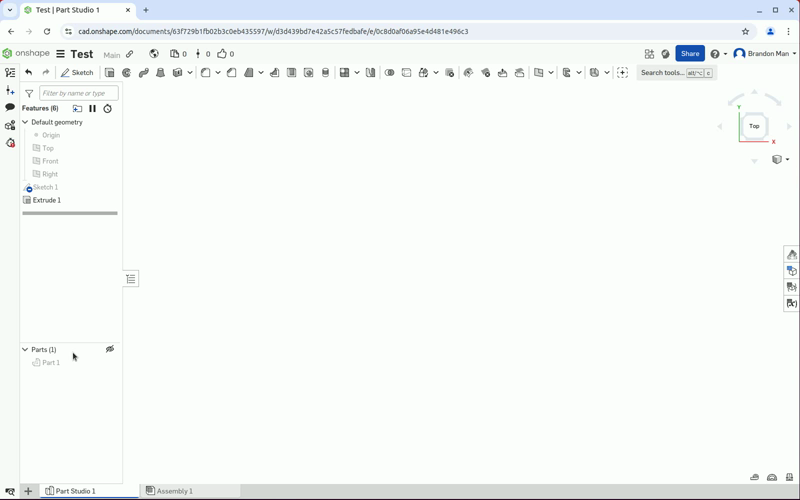
key_up(shift)
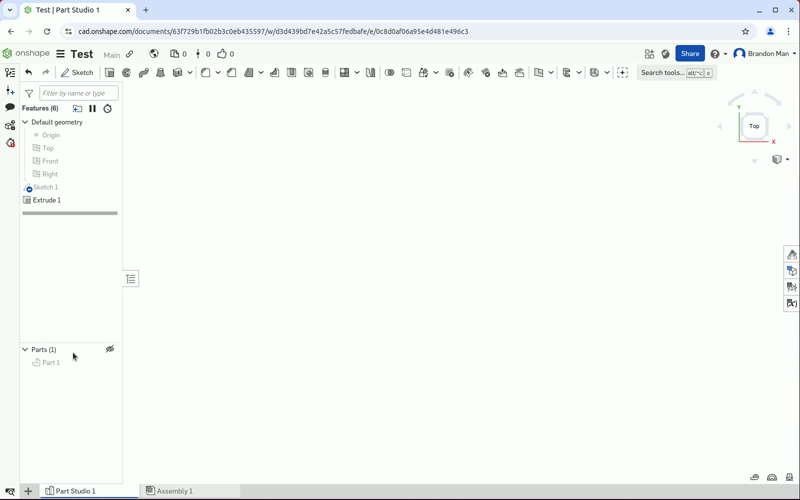
mouse_move(73, 352)
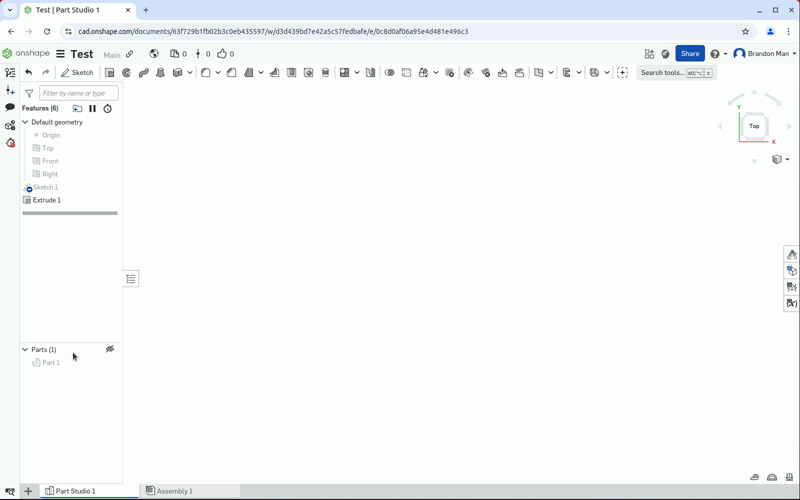
key(shift+y)
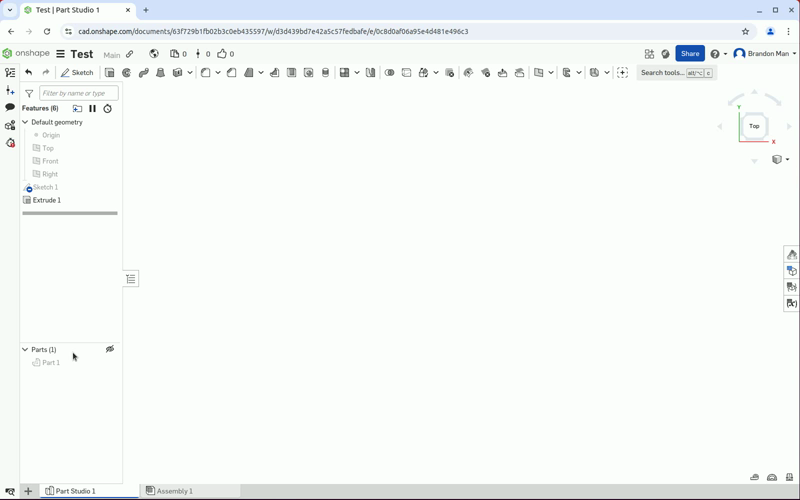
key(shift+s)
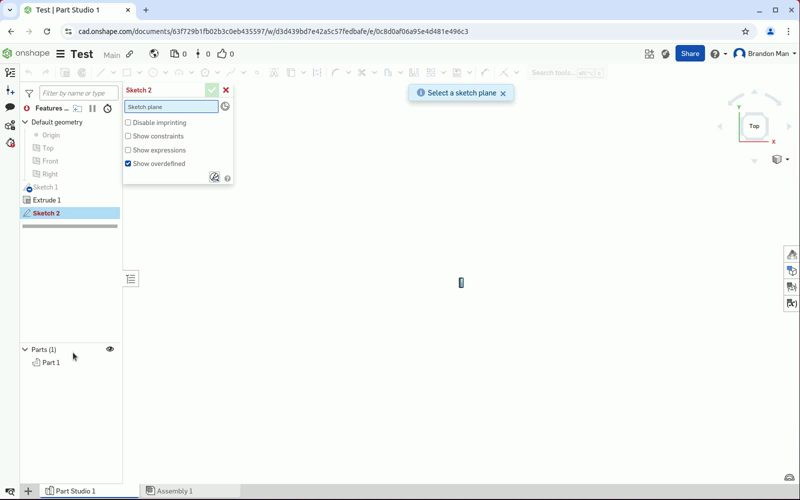
mouse_move(73, 150)
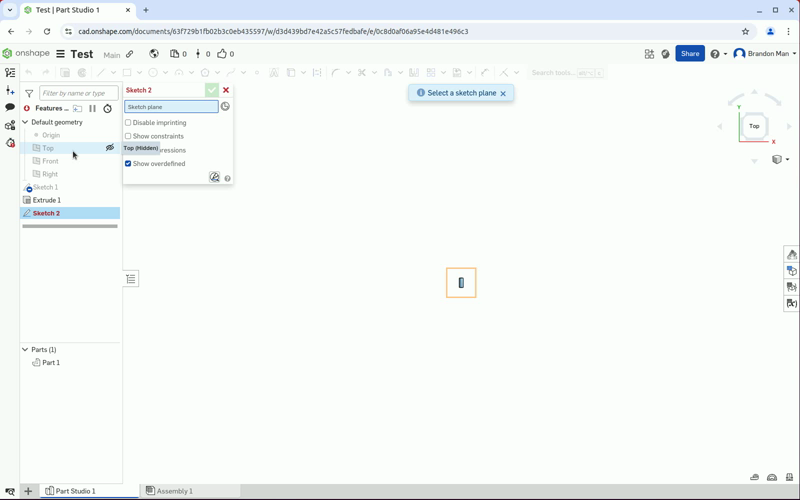
click(73, 150)
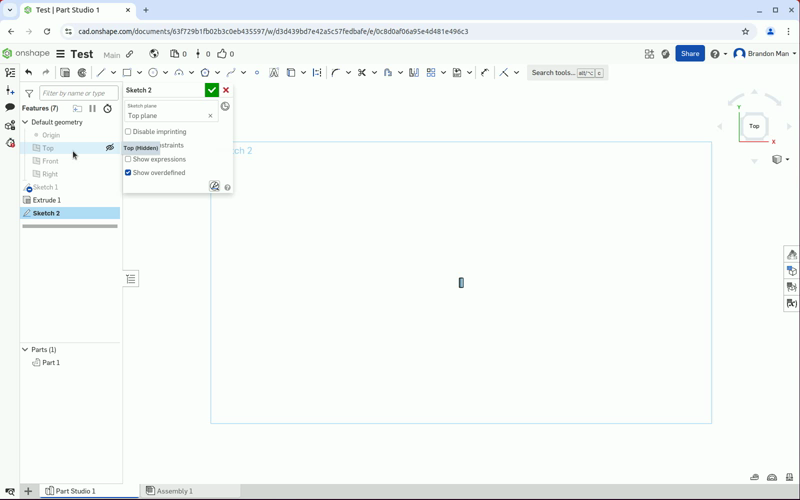
mouse_move(73, 352)
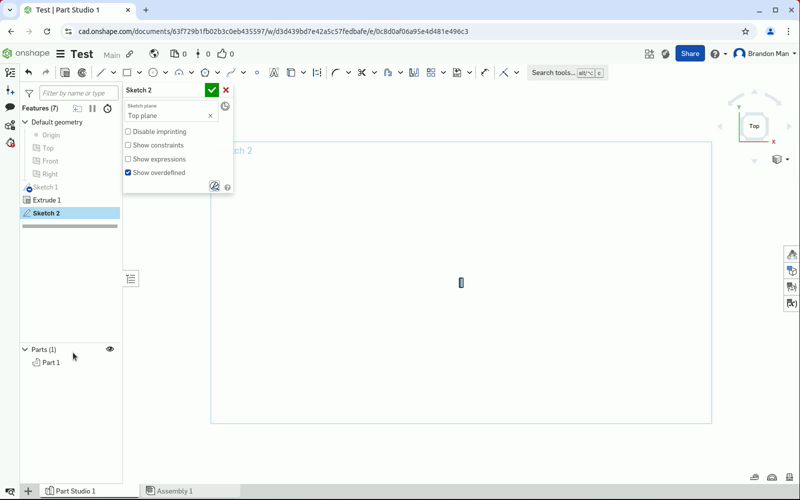
key(y)
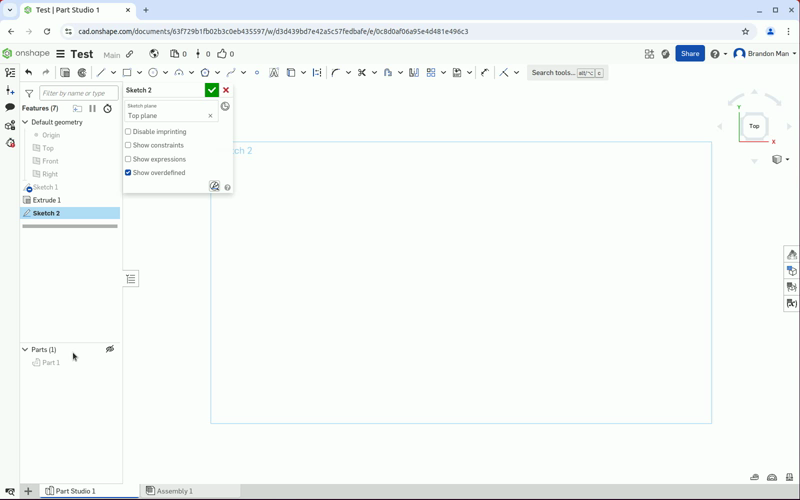
key(l)
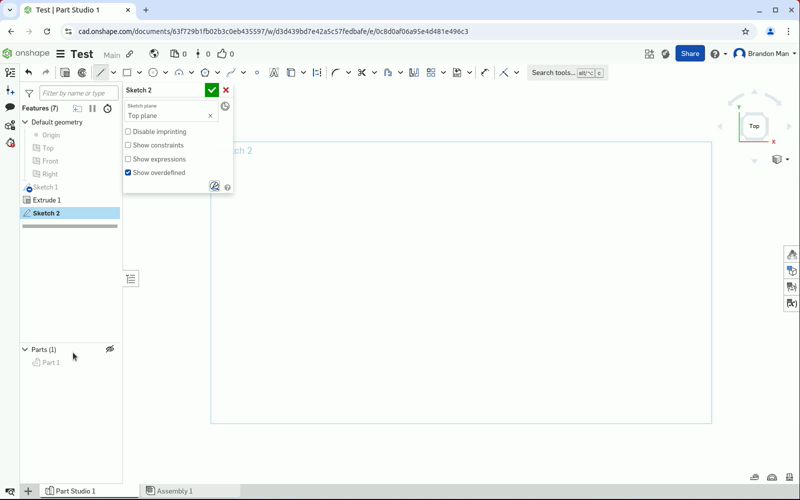
key_down(shift)
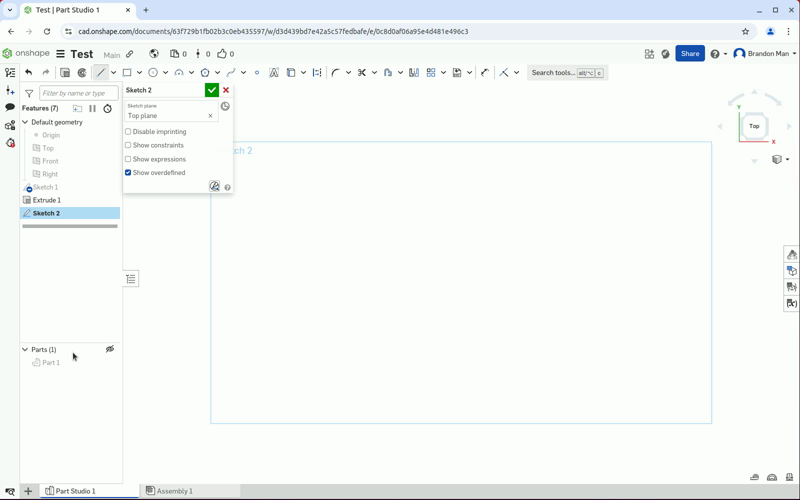
mouse_move(457, 282)
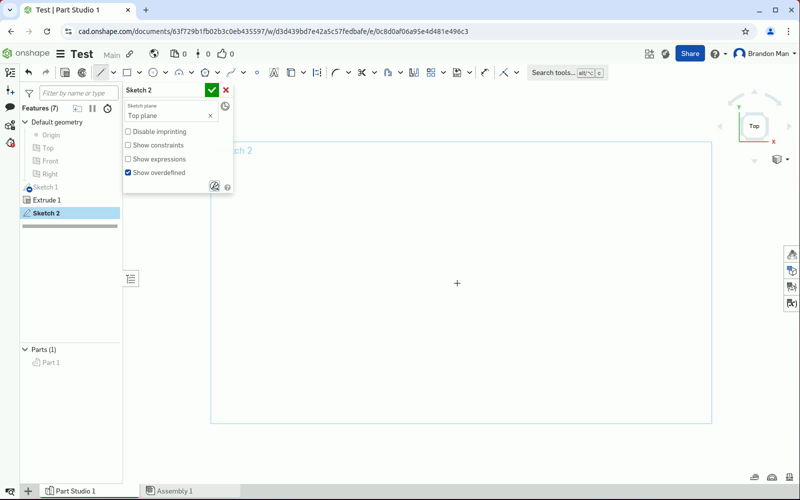
click(457, 282)
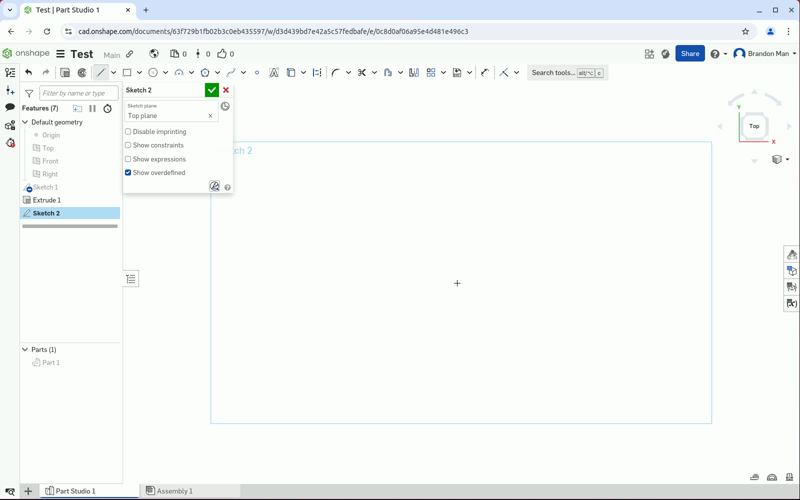
key_up(shift)
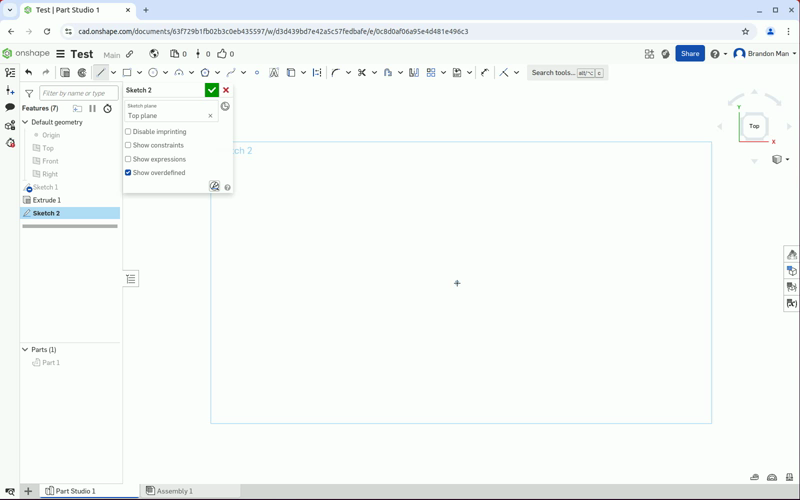
key_down(shift)
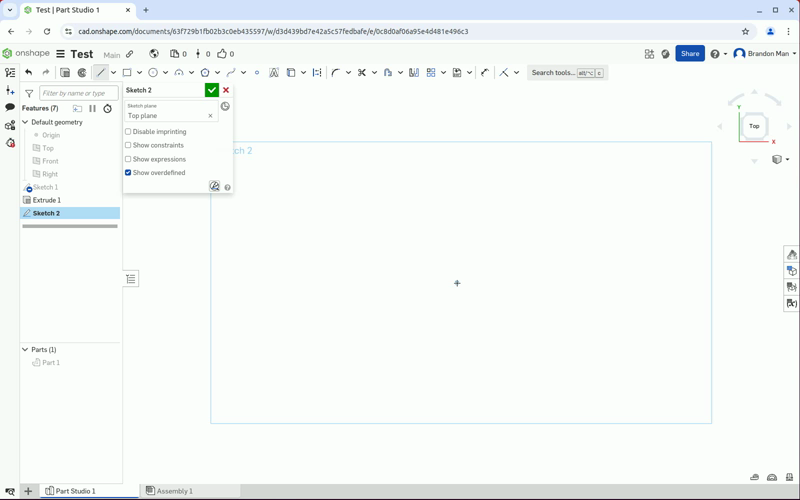
mouse_move(487, 282)
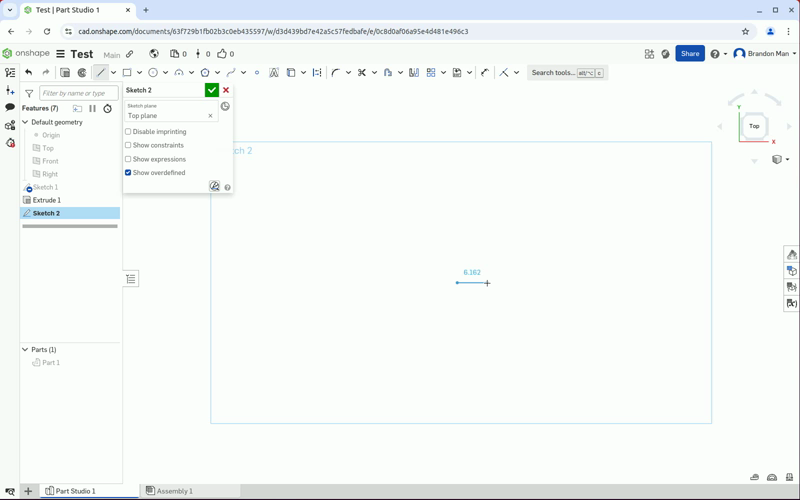
mouse_move(458, 285)
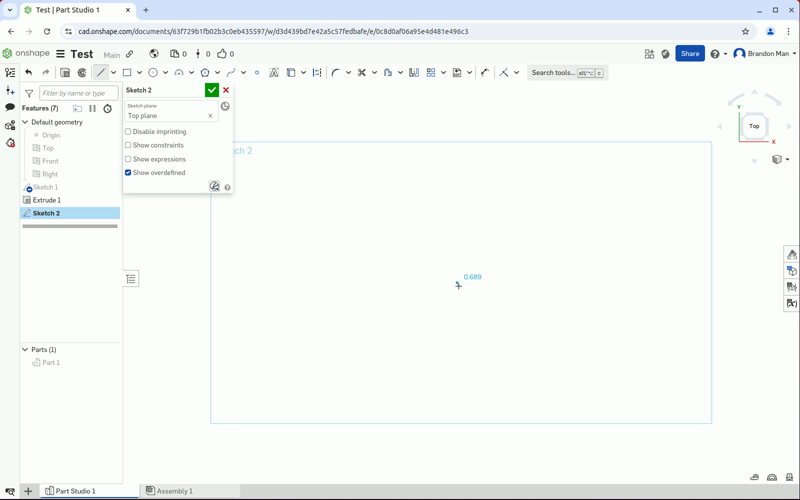
scroll(6)
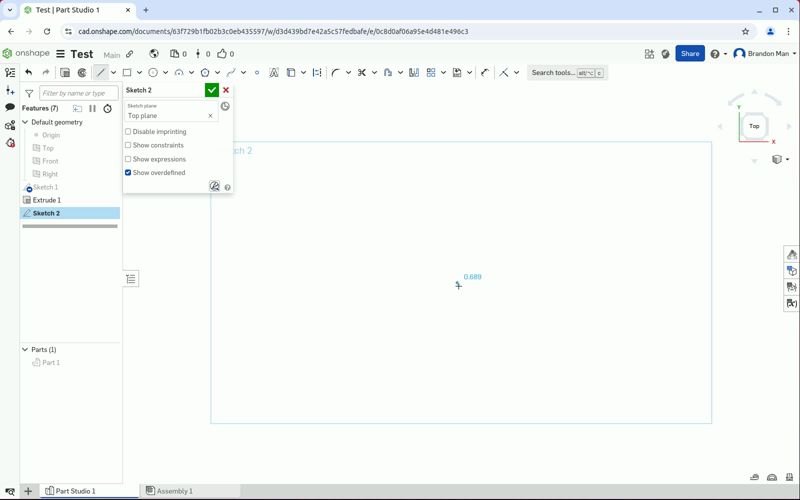
scroll(6)
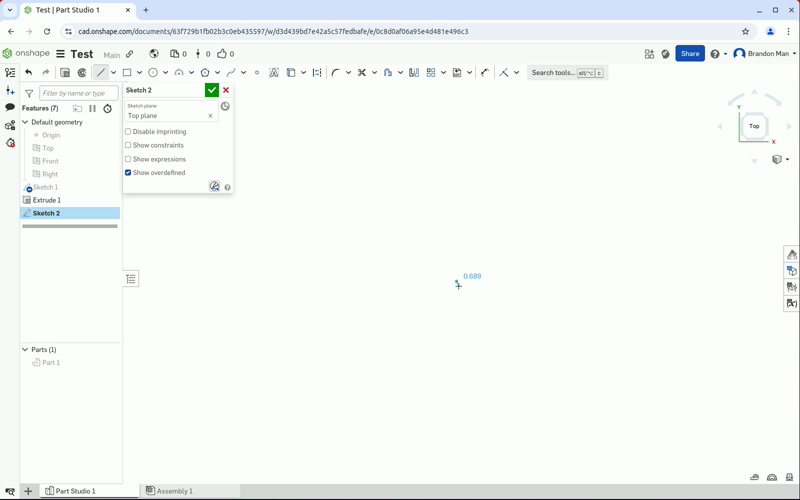
scroll(6)
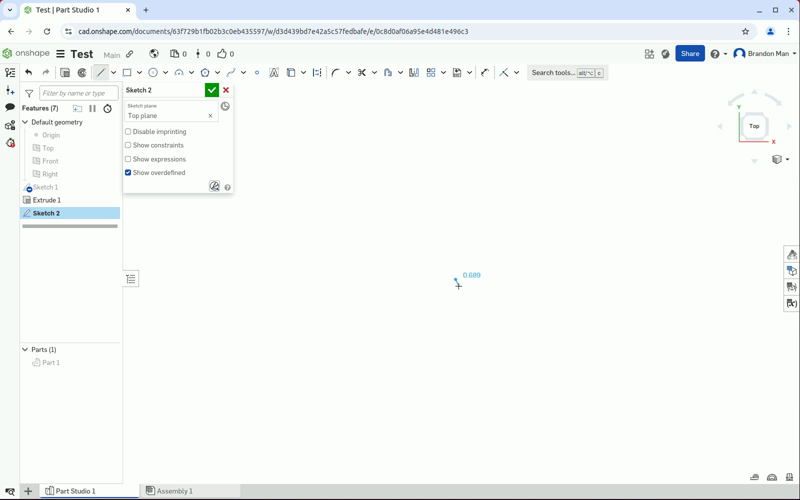
scroll(6)
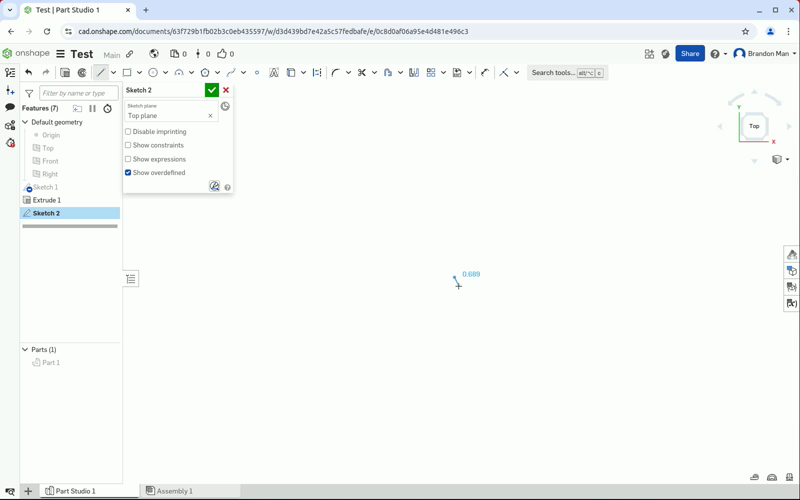
scroll(6)
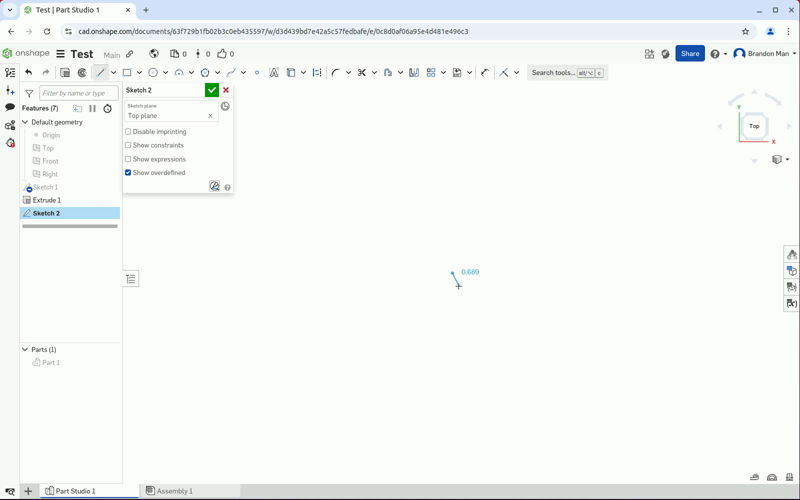
scroll(6)
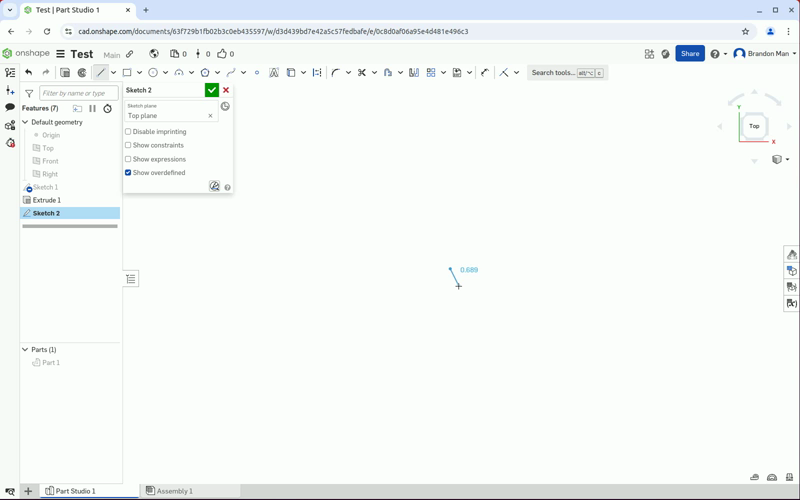
scroll(6)
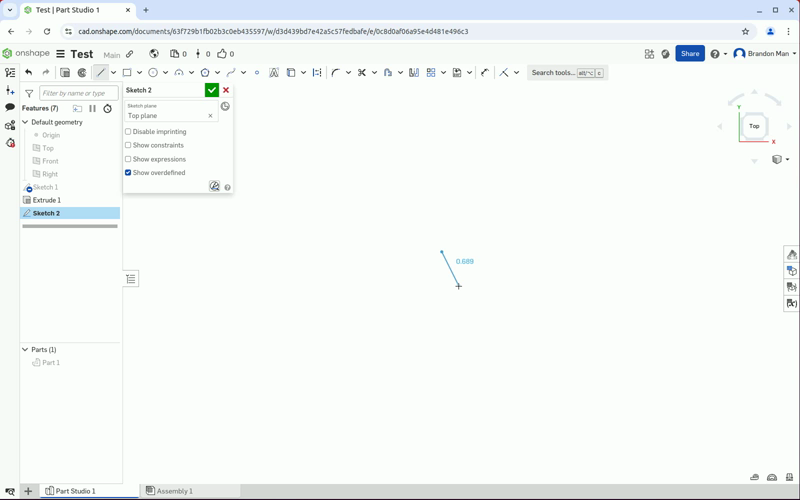
click(458, 285)
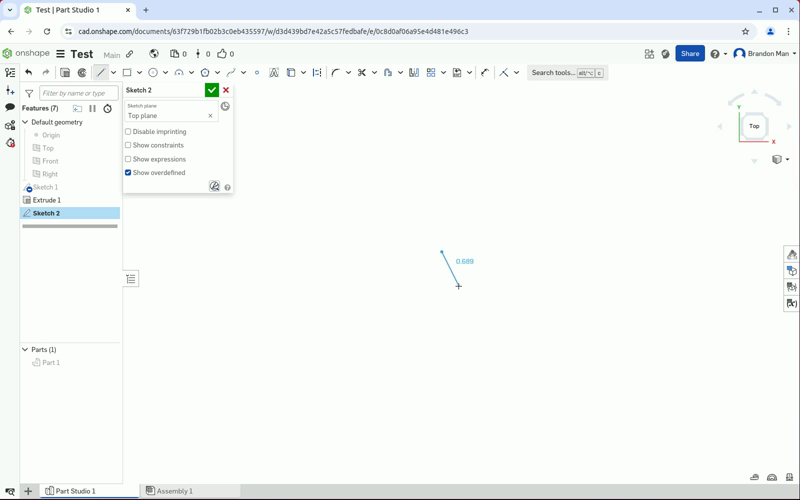
scroll(-6)
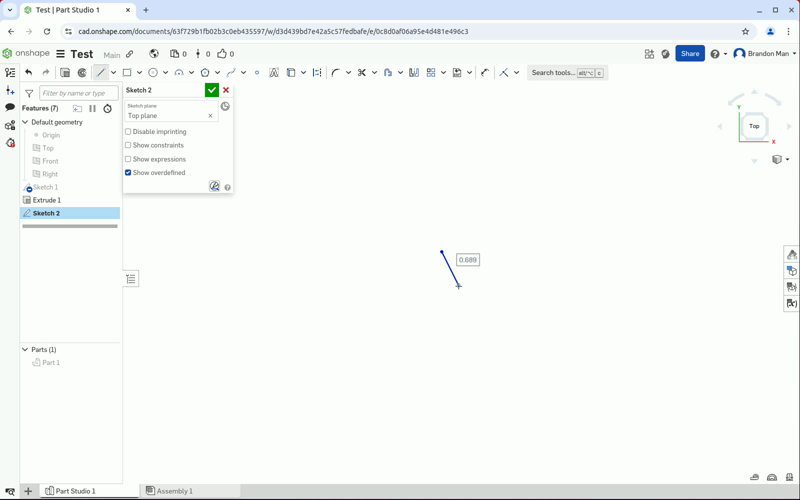
scroll(-6)
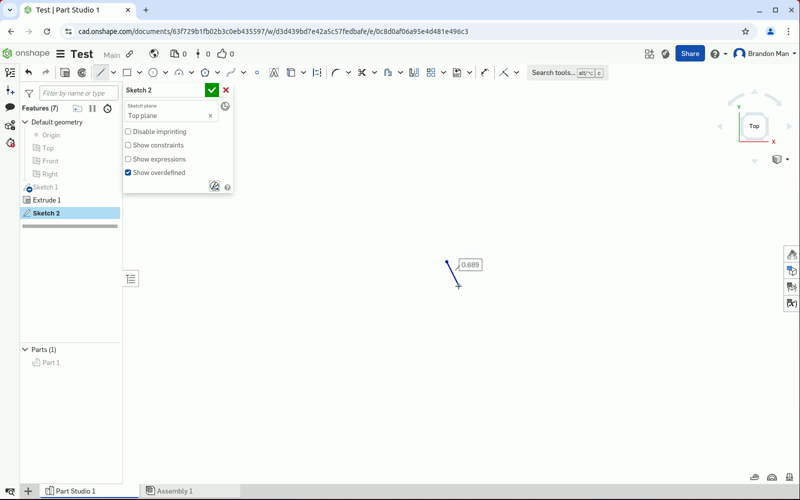
scroll(-6)
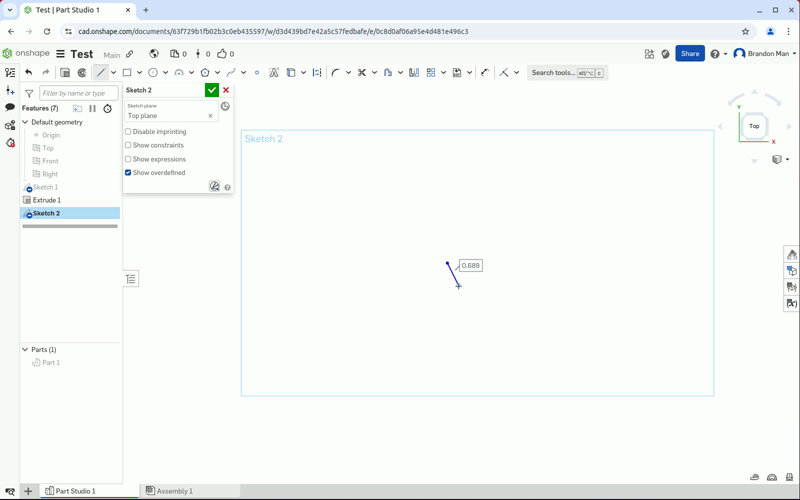
scroll(-6)
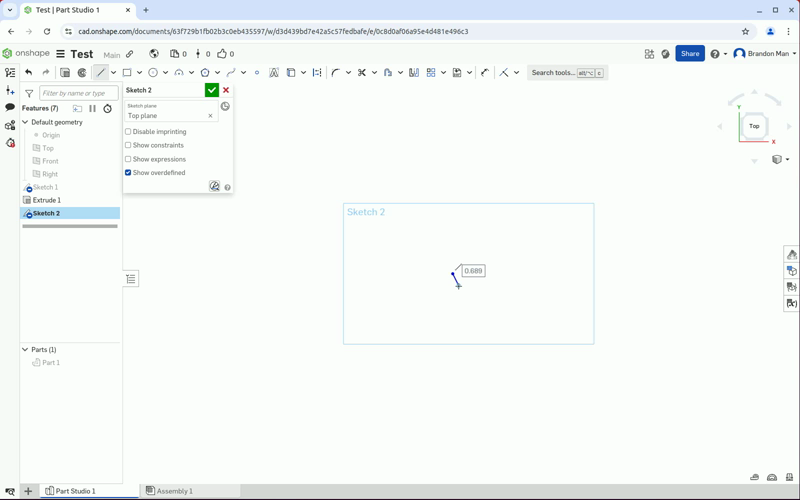
scroll(-6)
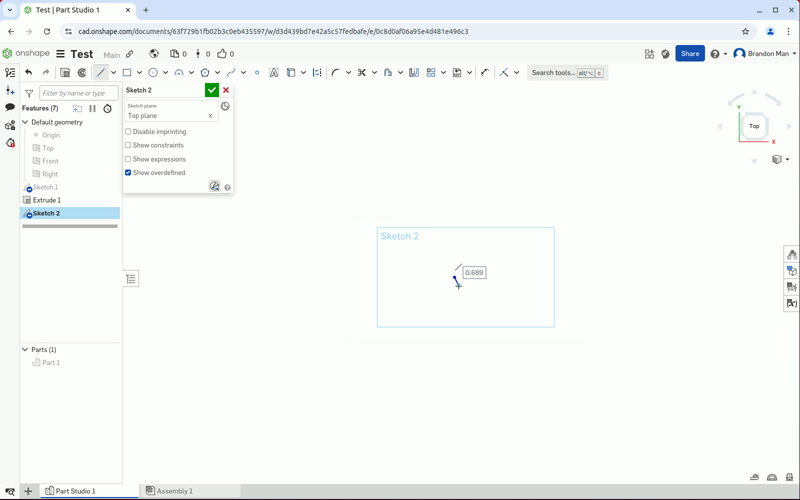
scroll(-6)
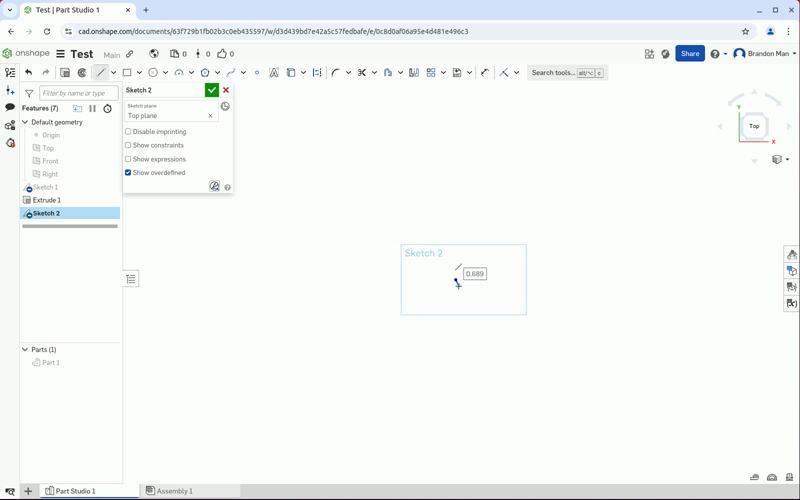
scroll(-6)
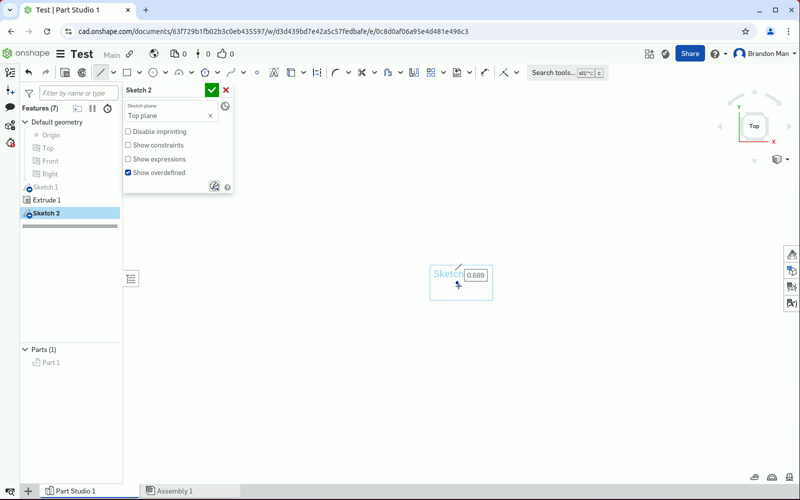
key_up(shift)
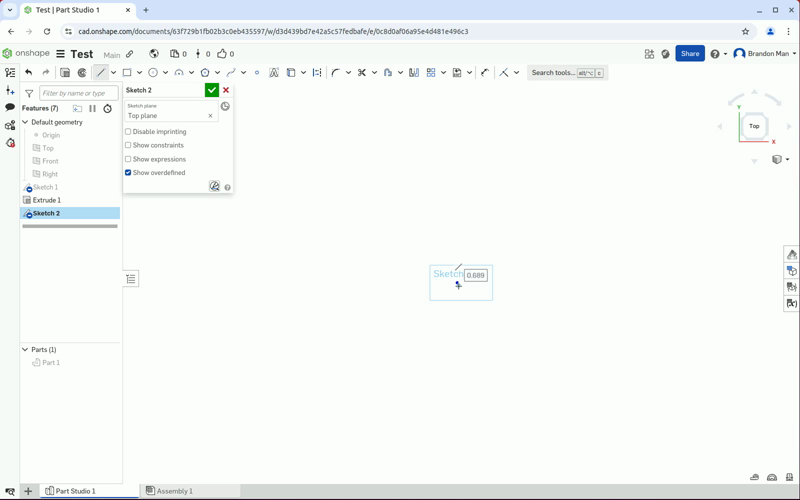
key_down(shift)
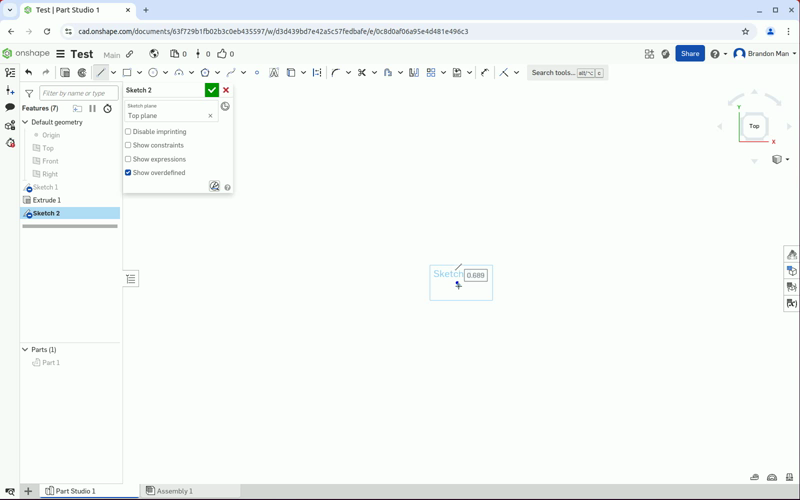
mouse_move(489, 285)
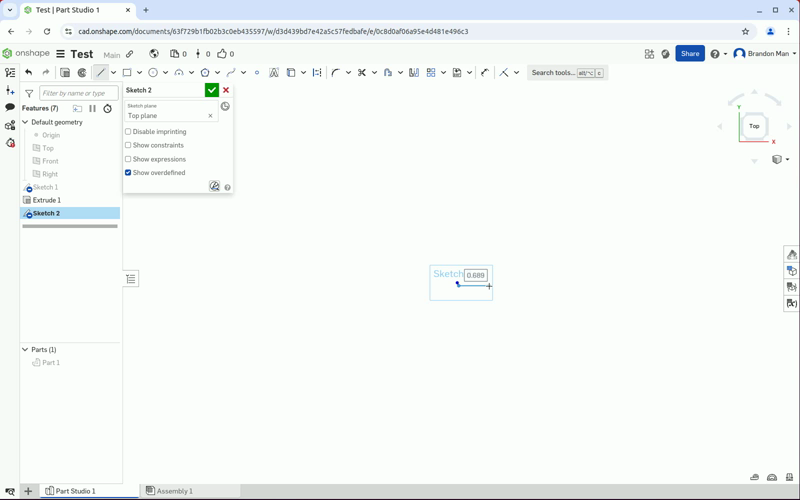
mouse_move(462, 285)
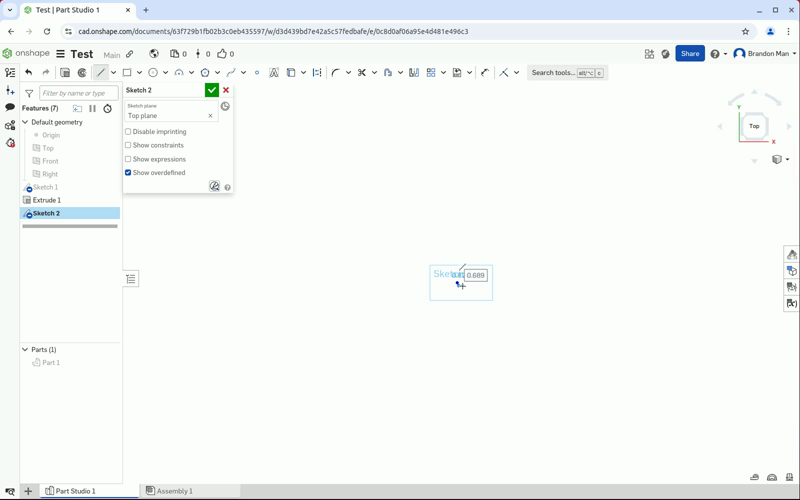
scroll(6)
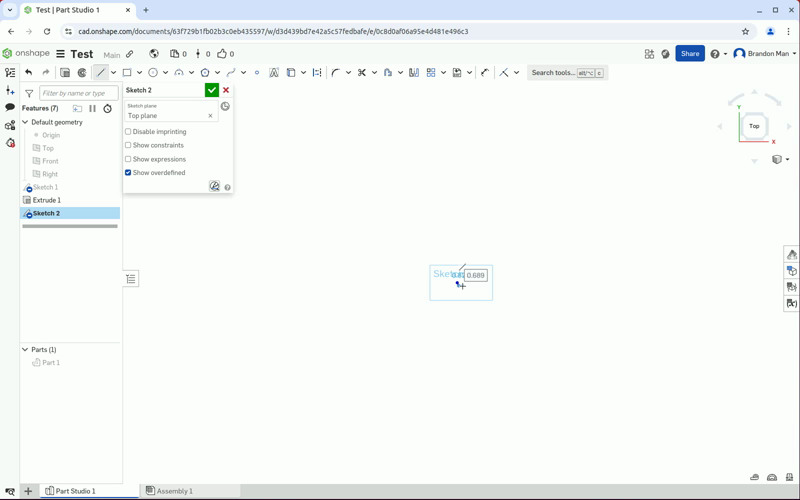
scroll(6)
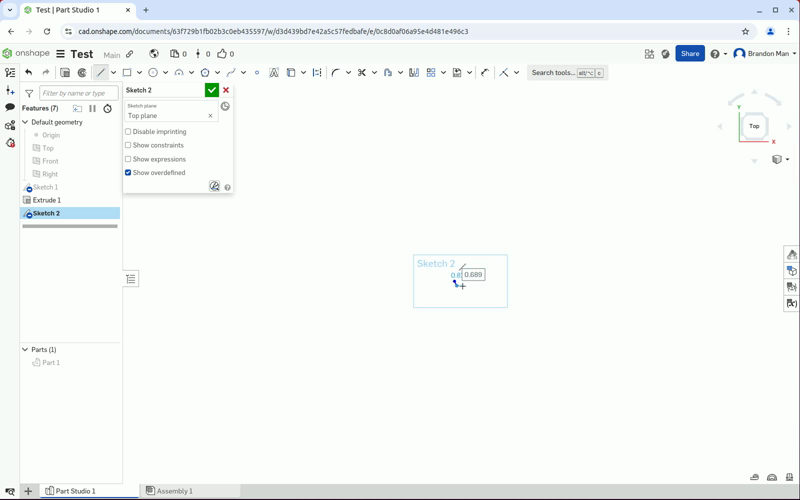
scroll(6)
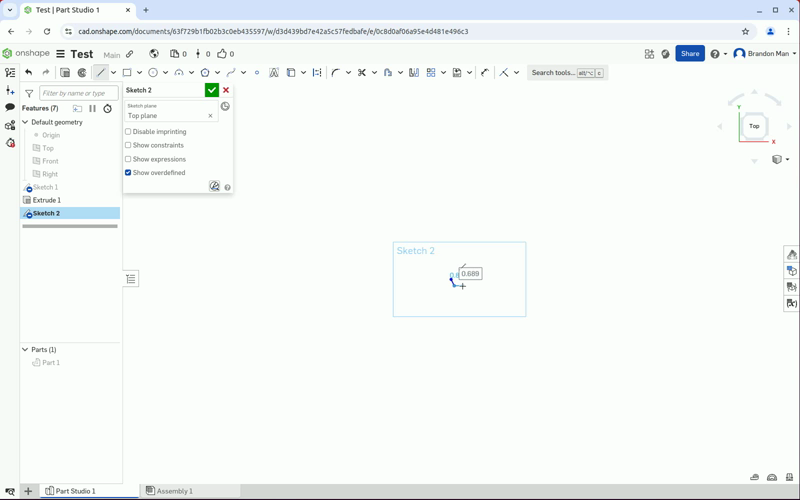
scroll(6)
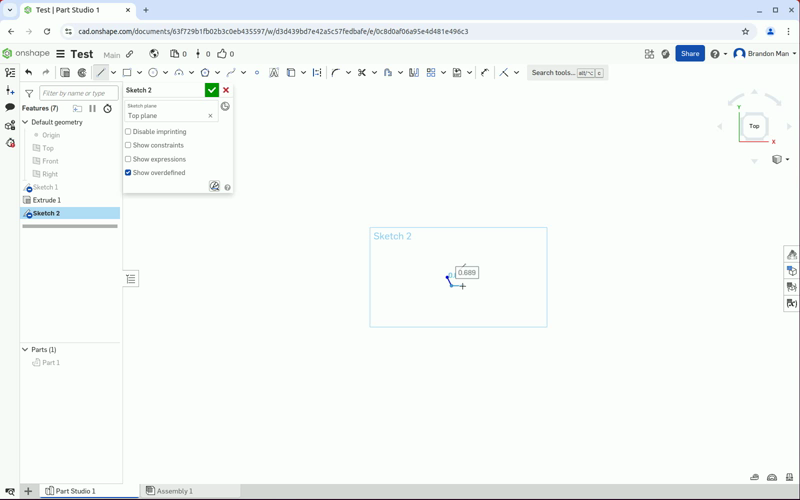
scroll(6)
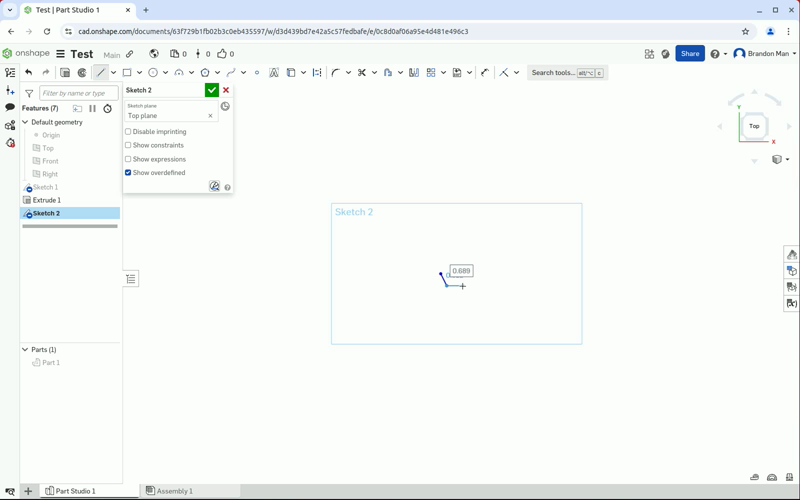
scroll(6)
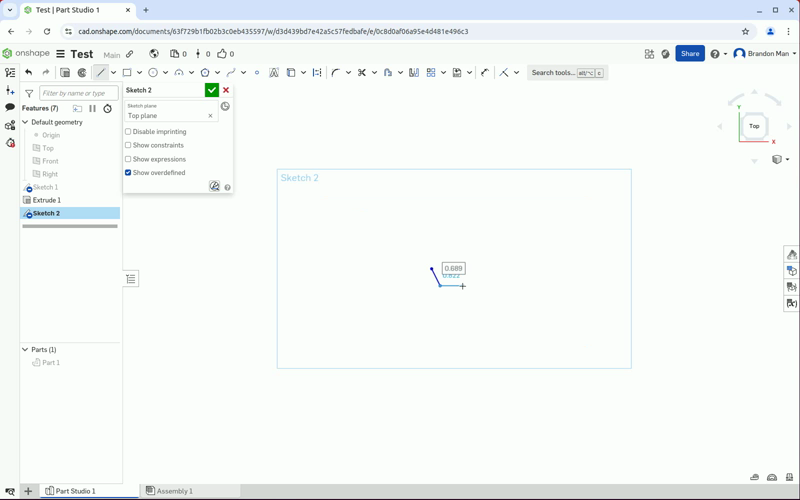
scroll(6)
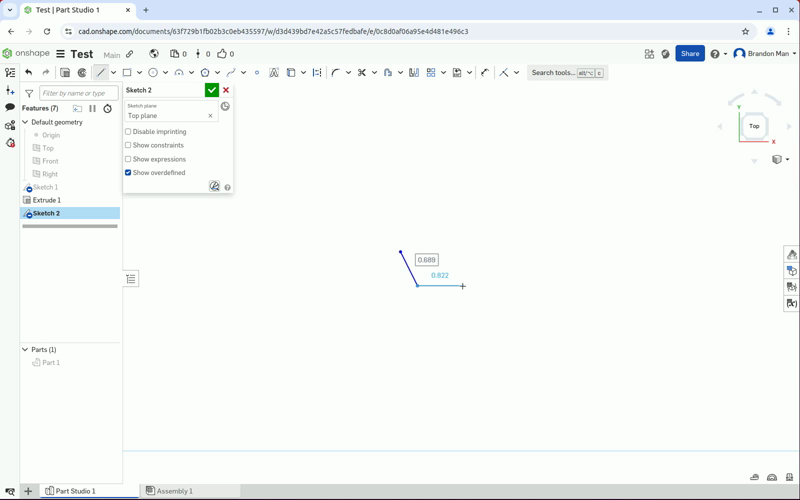
click(462, 285)
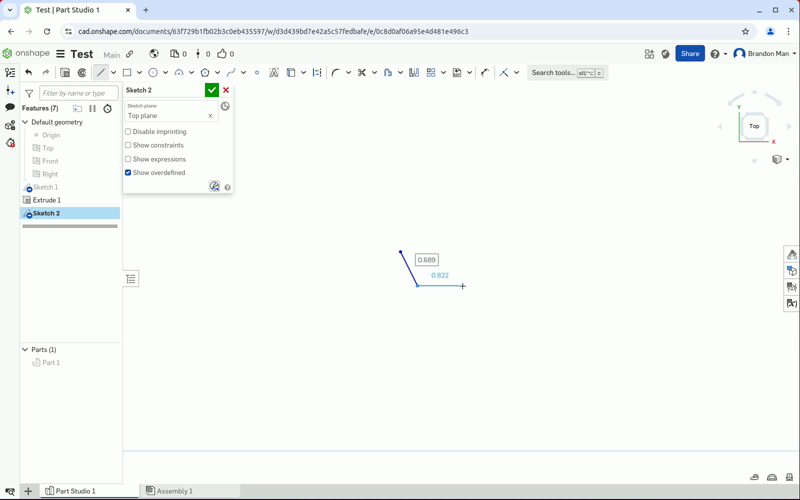
scroll(-6)
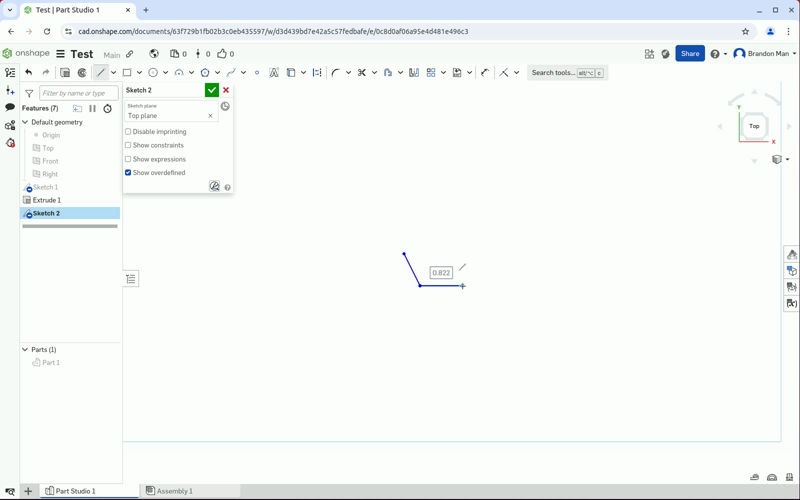
scroll(-6)
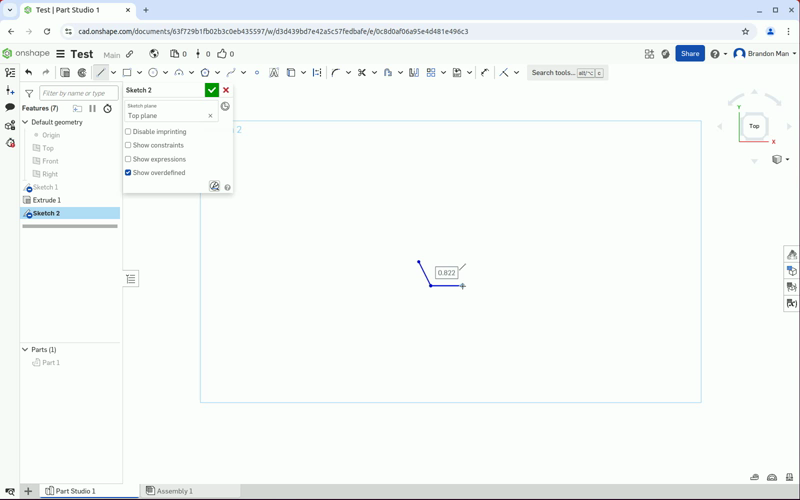
scroll(-6)
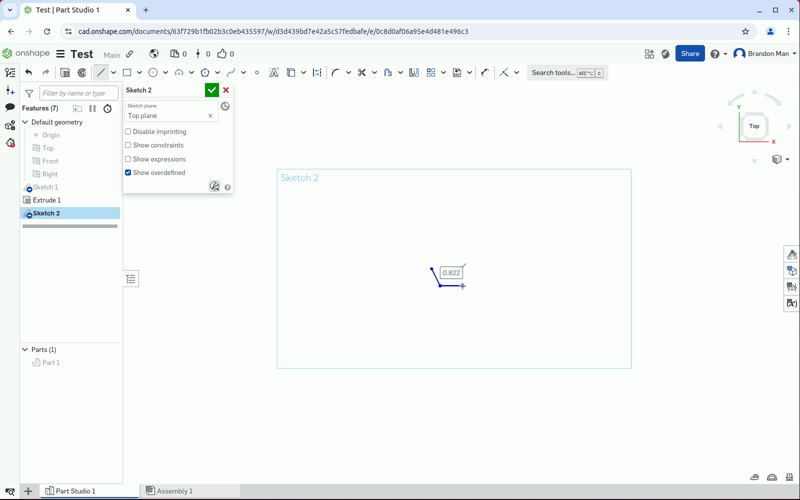
scroll(-6)
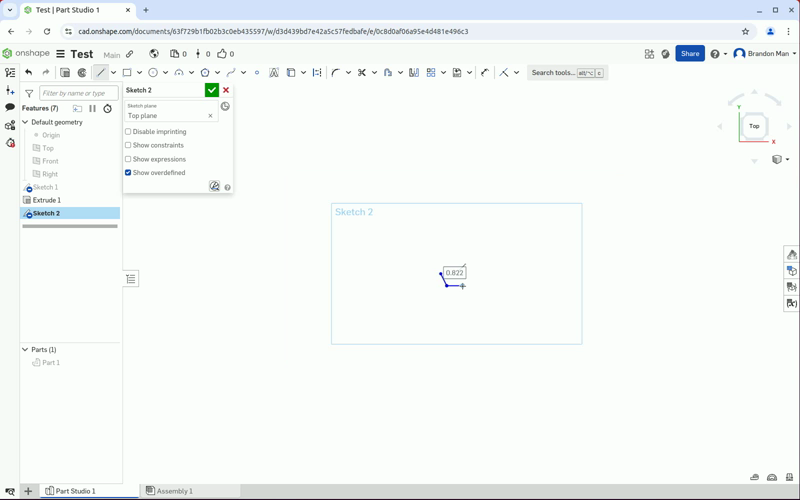
scroll(-6)
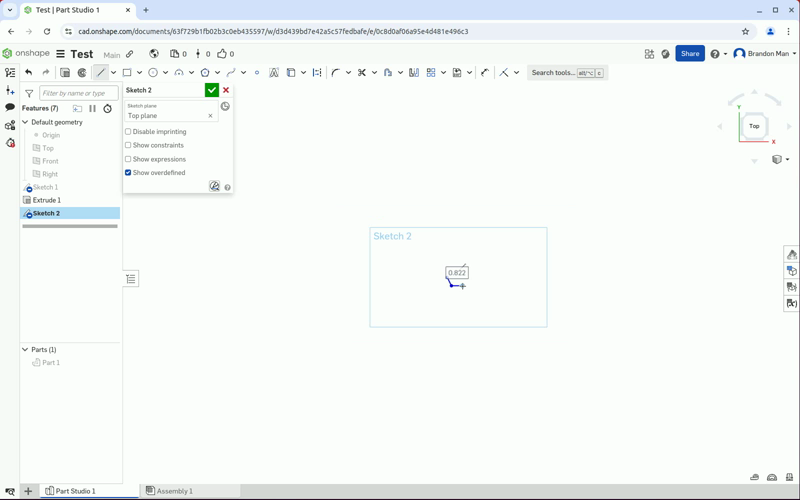
scroll(-6)
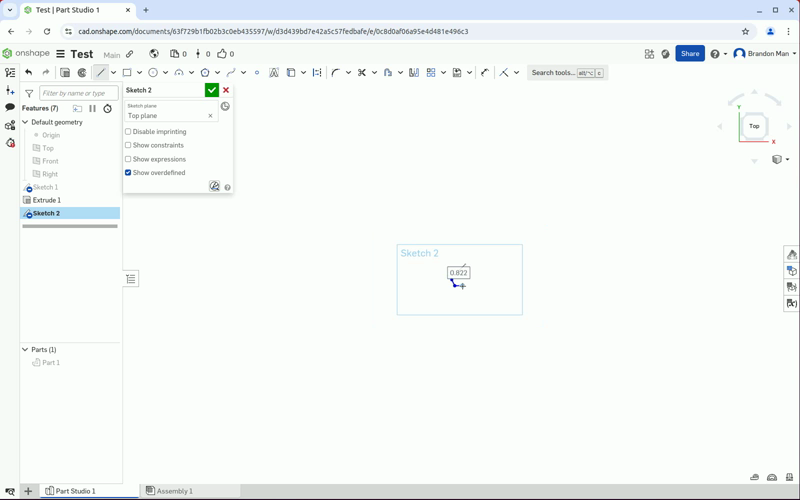
scroll(-6)
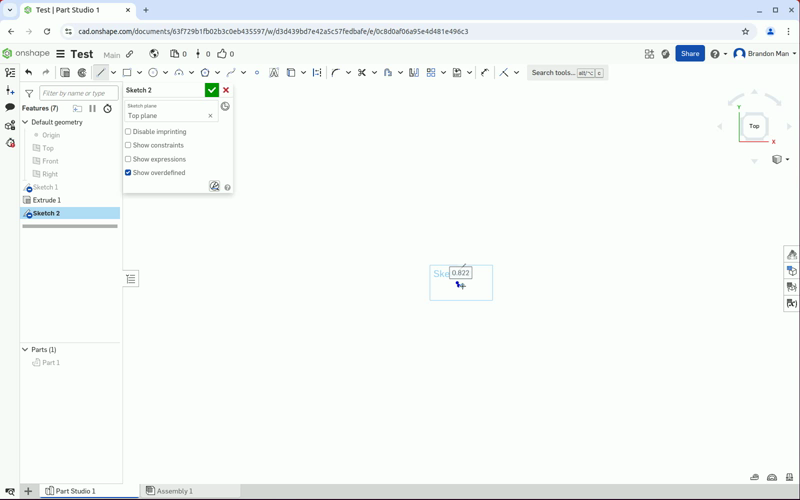
key_up(shift)
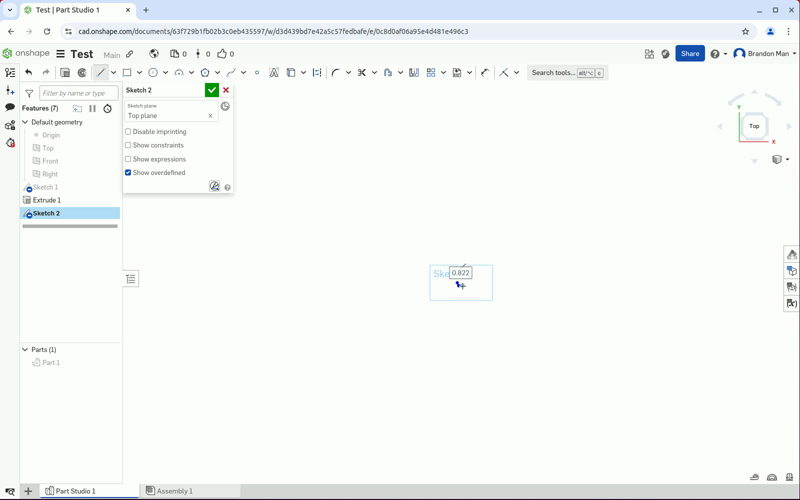
key_down(shift)
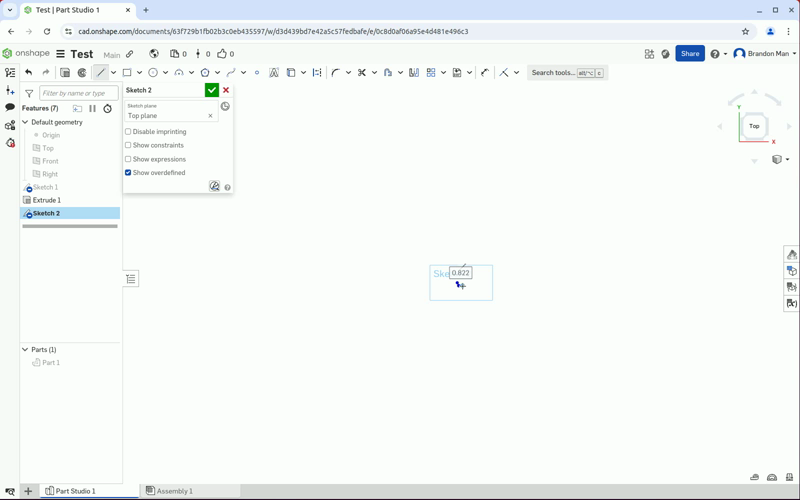
mouse_move(492, 285)
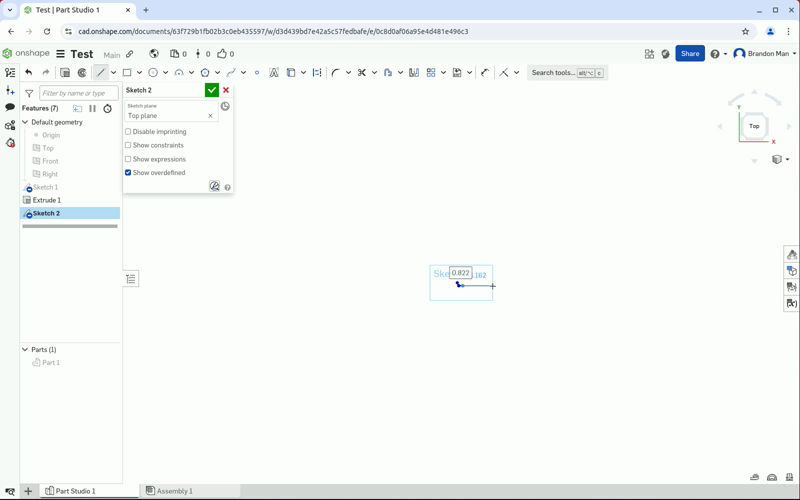
mouse_move(464, 282)
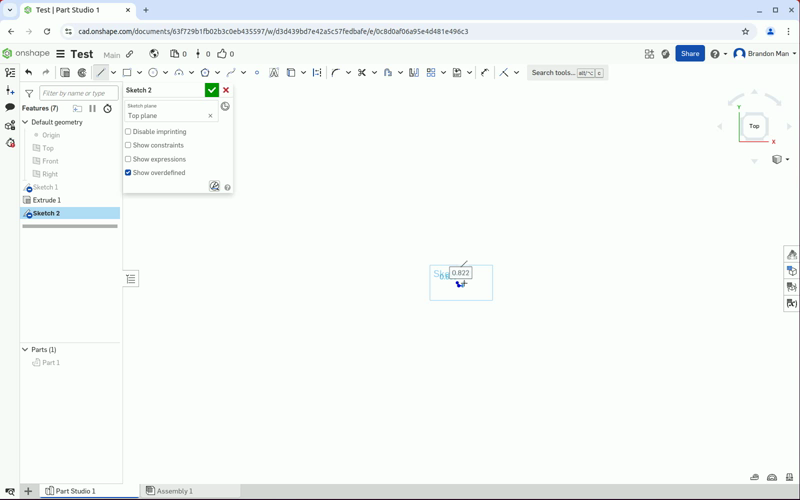
scroll(6)
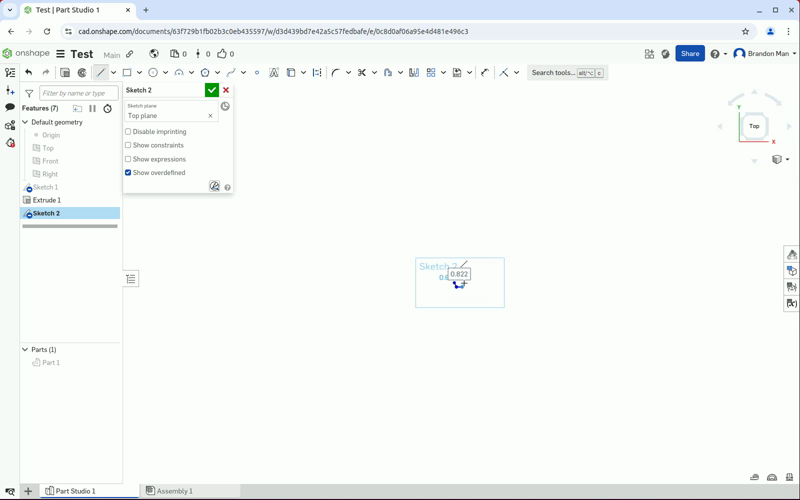
scroll(6)
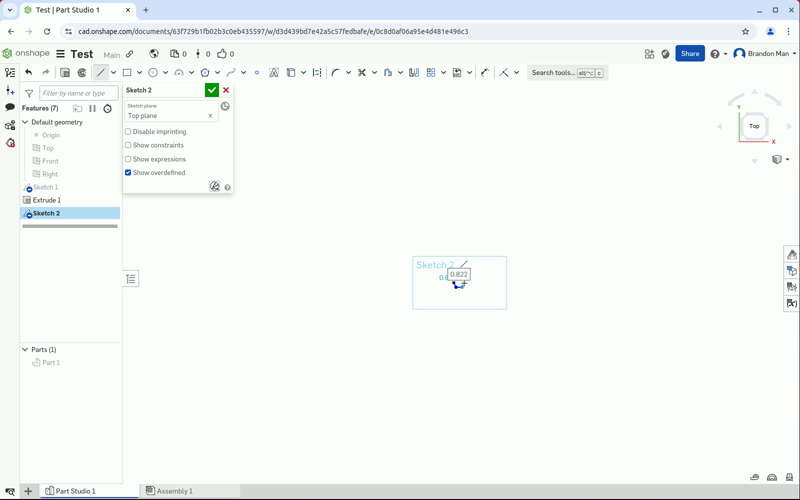
scroll(6)
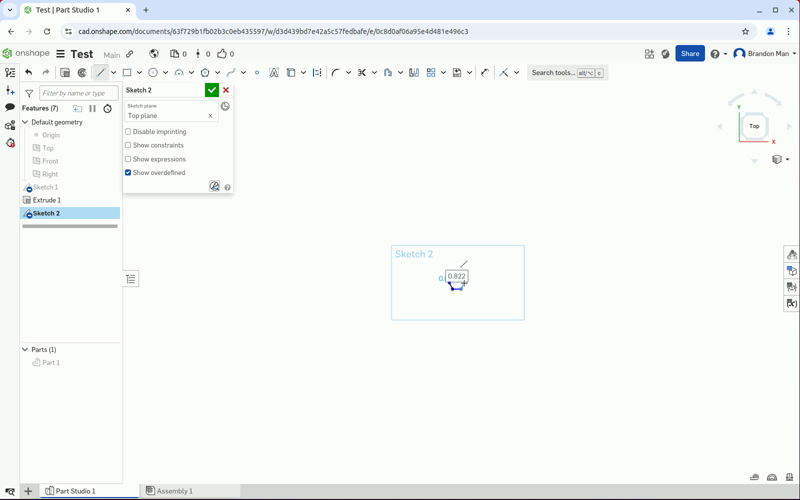
scroll(6)
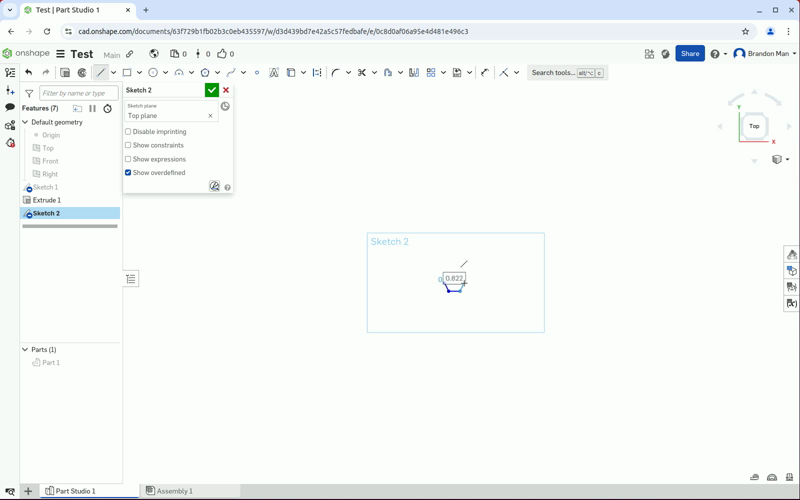
scroll(6)
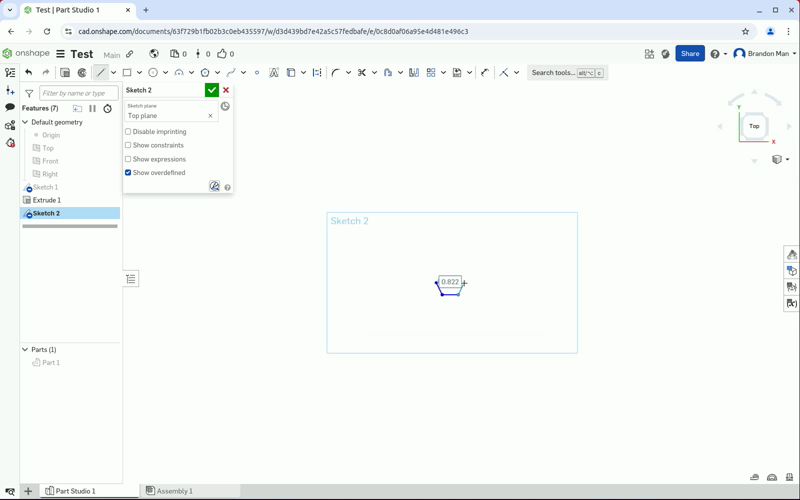
scroll(6)
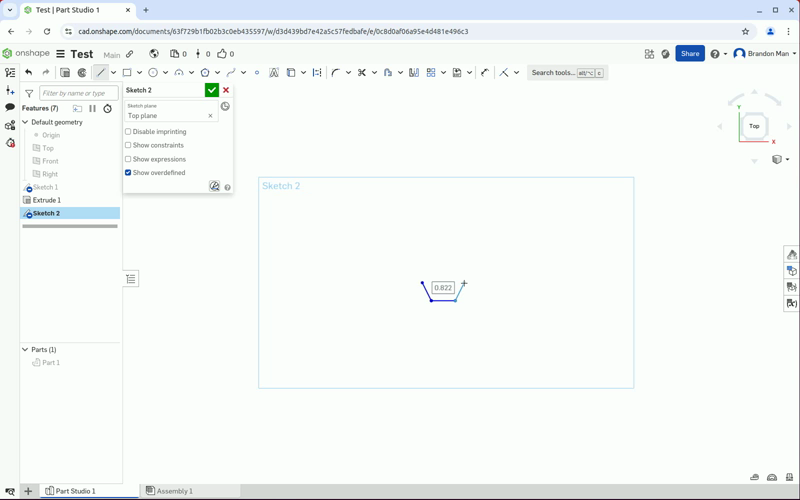
scroll(6)
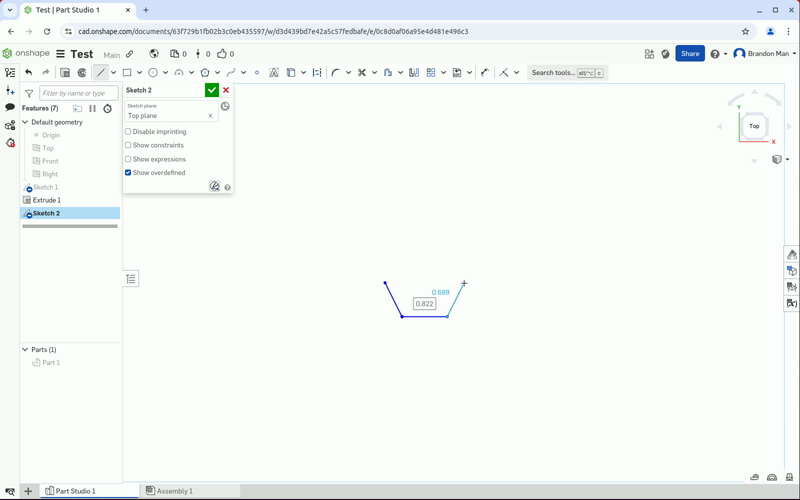
click(464, 282)
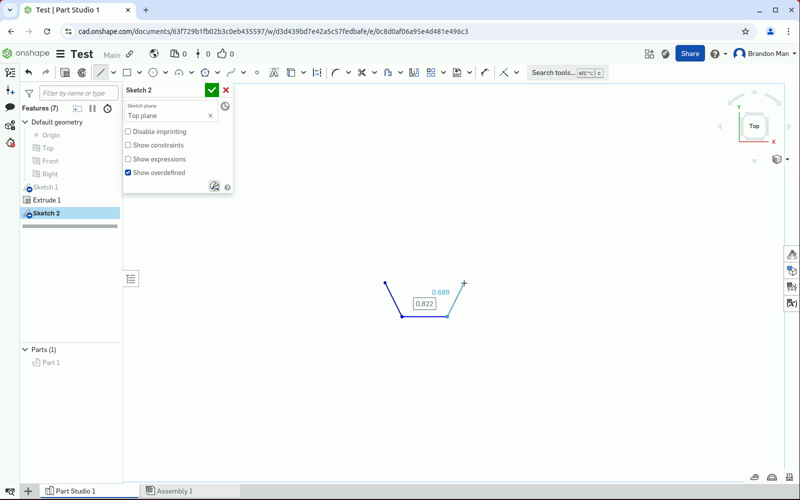
scroll(-6)
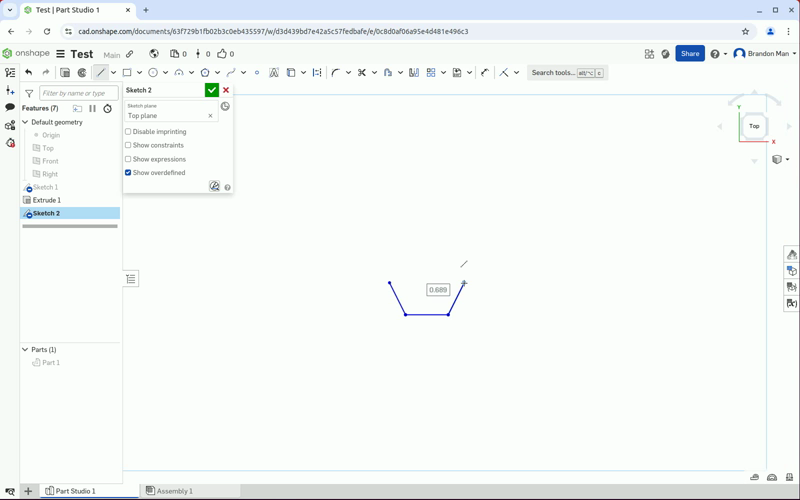
scroll(-6)
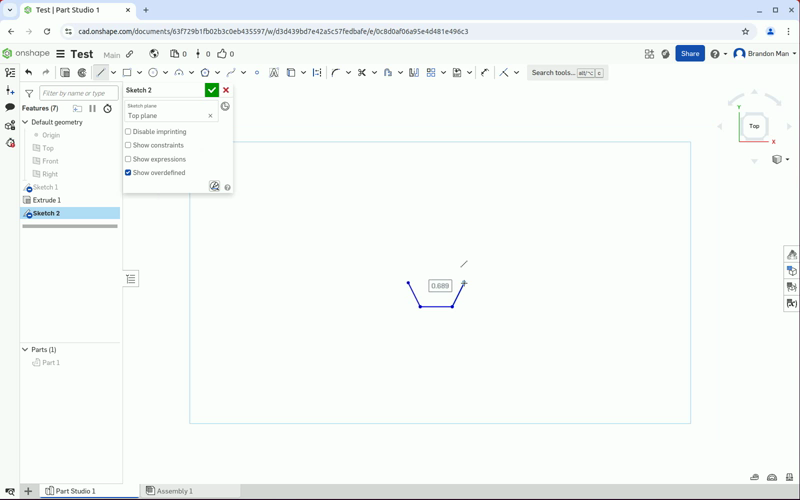
scroll(-6)
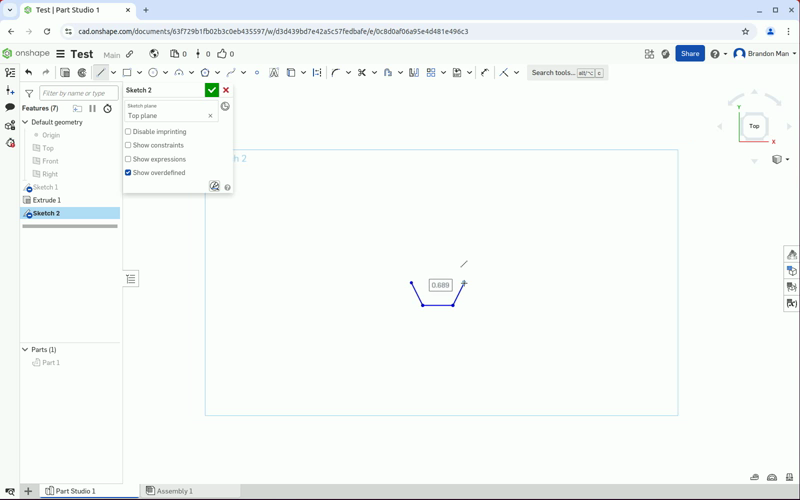
scroll(-6)
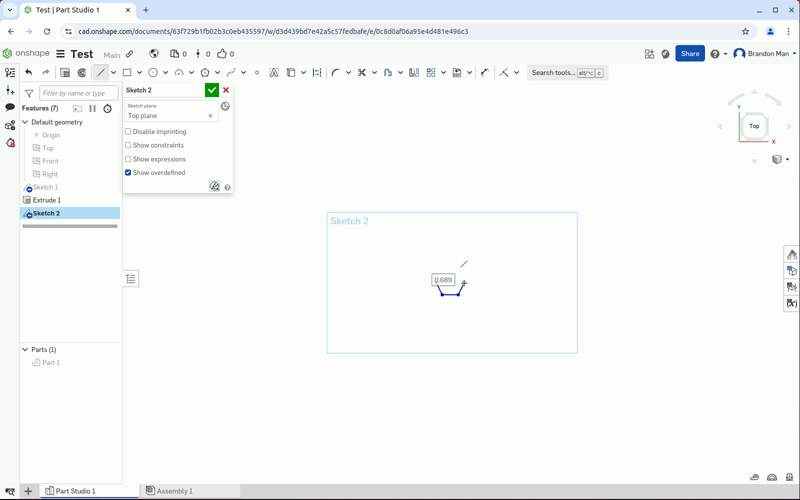
scroll(-6)
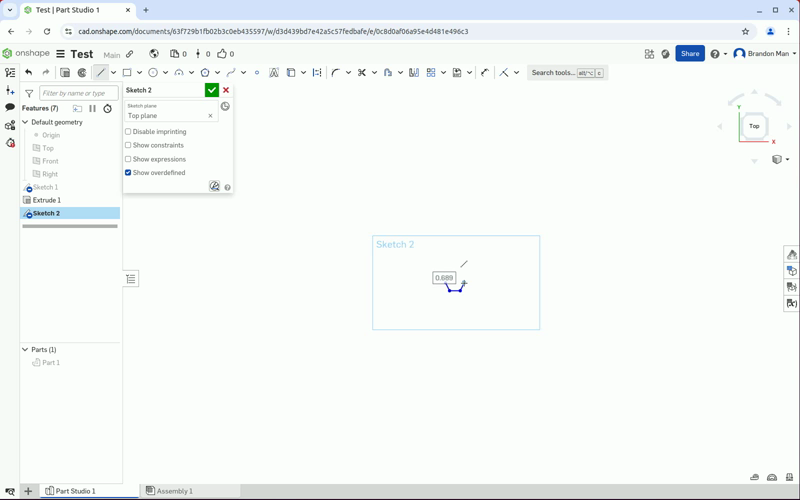
scroll(-6)
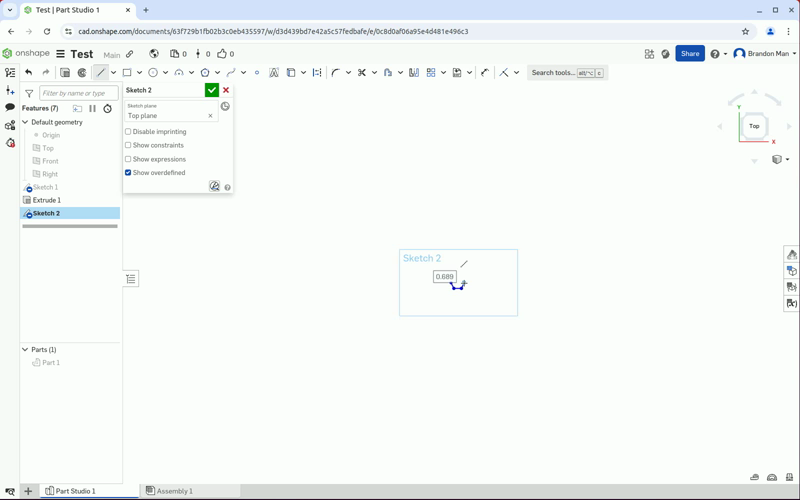
scroll(-6)
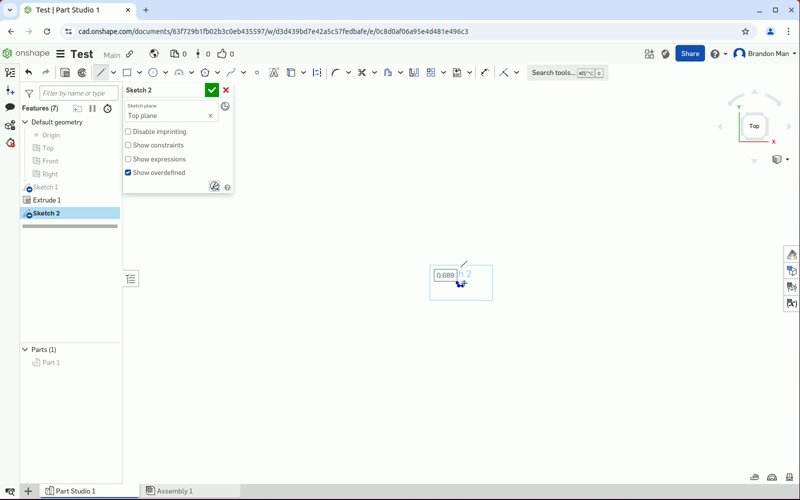
key_up(shift)
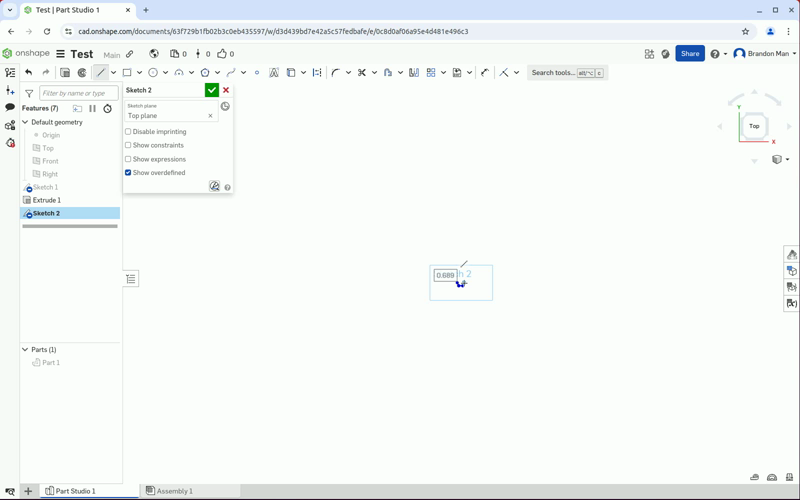
key_down(shift)
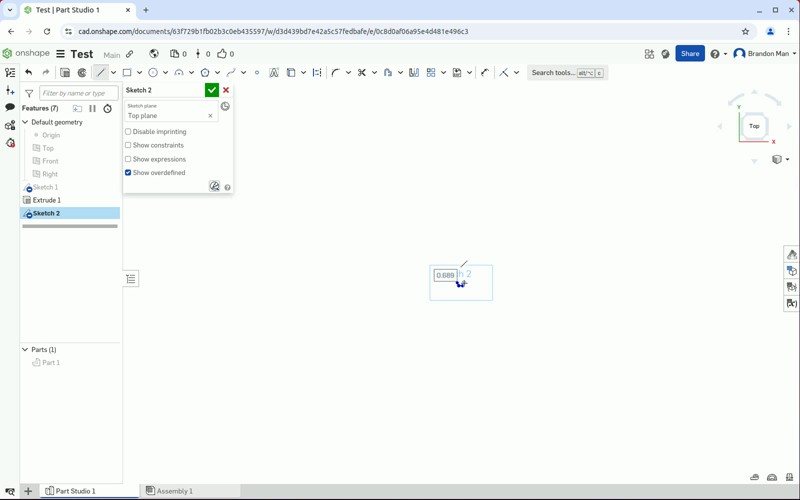
mouse_move(494, 282)
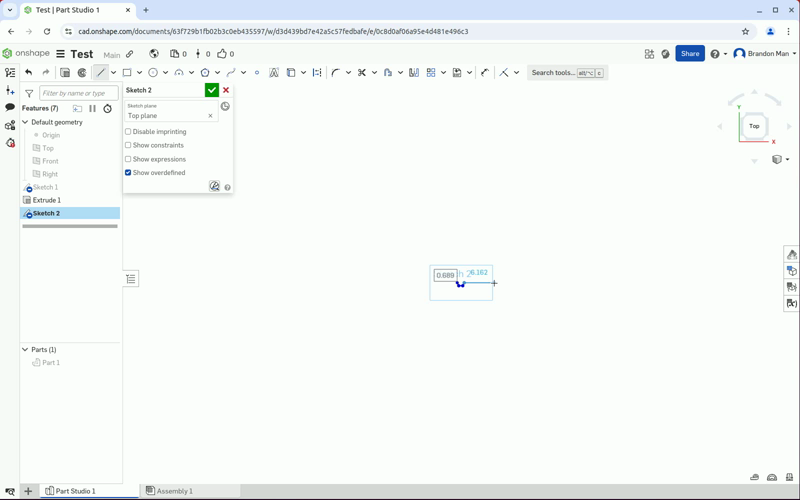
mouse_move(462, 279)
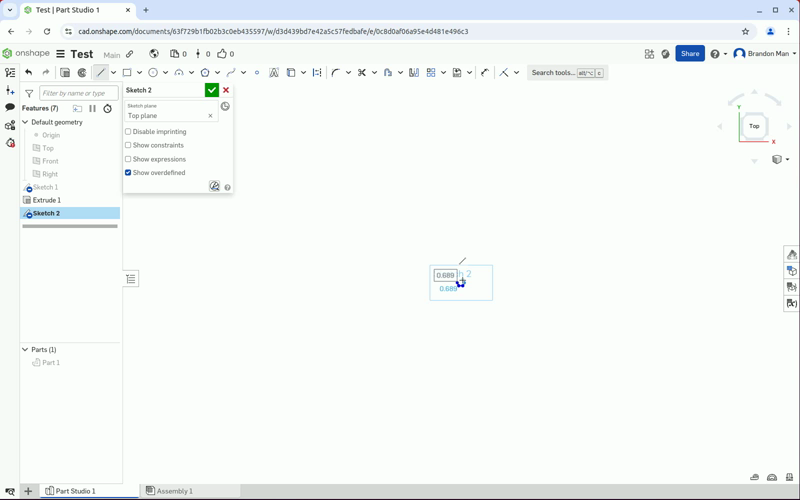
scroll(6)
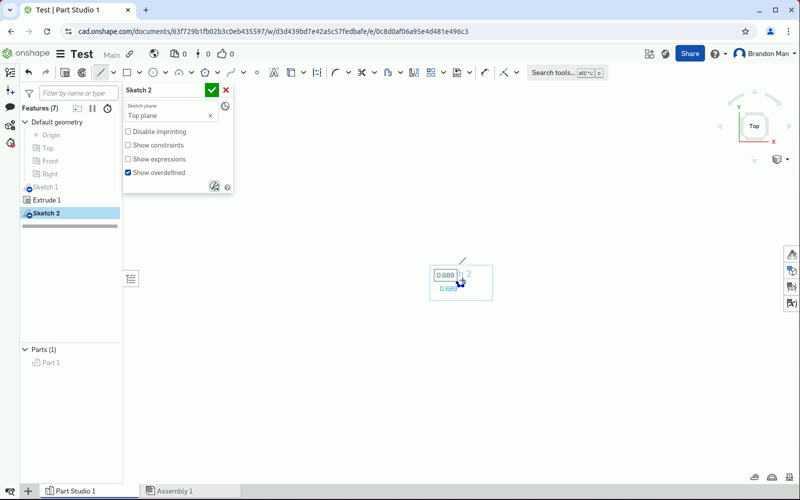
scroll(6)
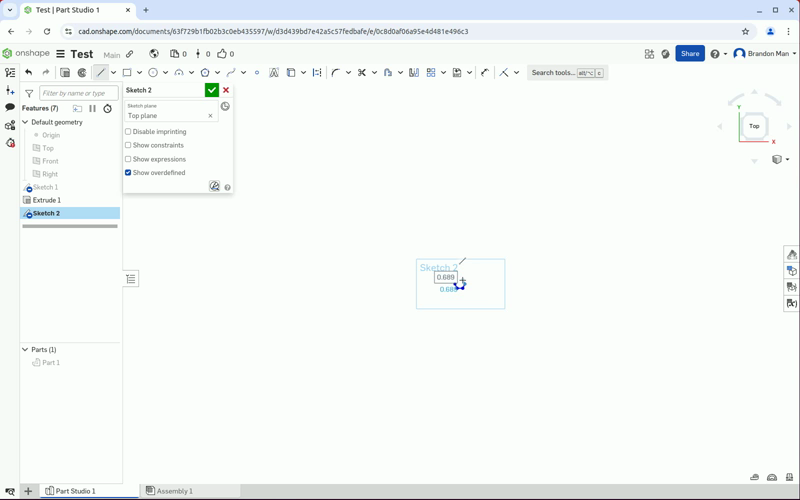
scroll(6)
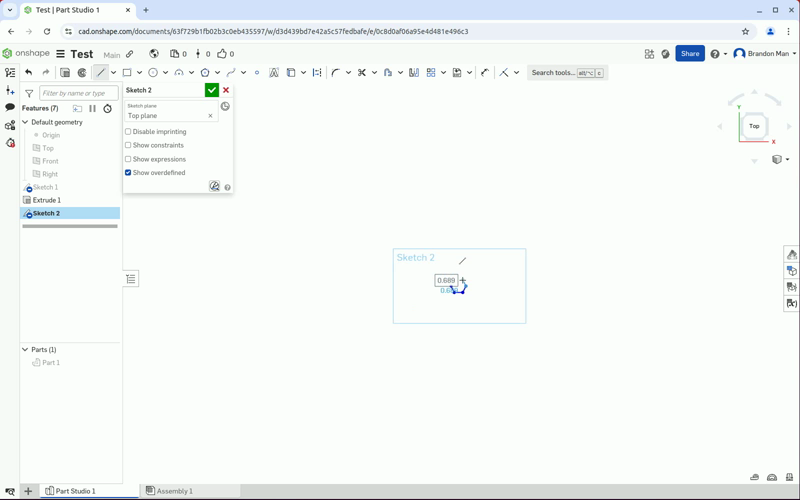
scroll(6)
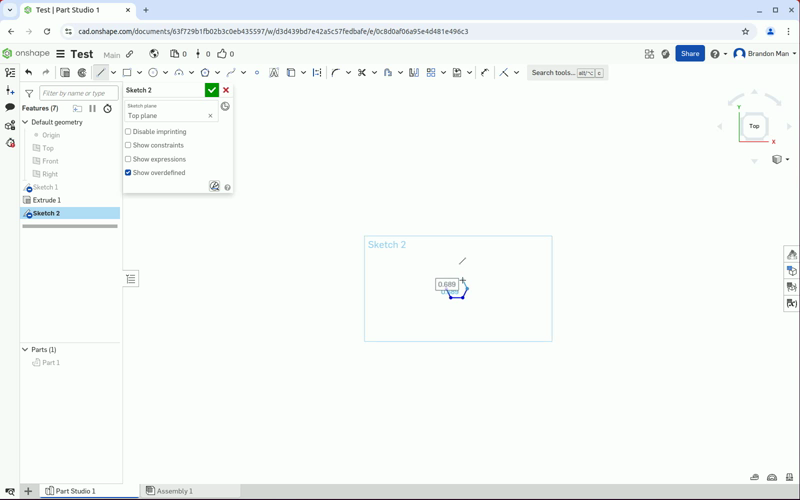
scroll(6)
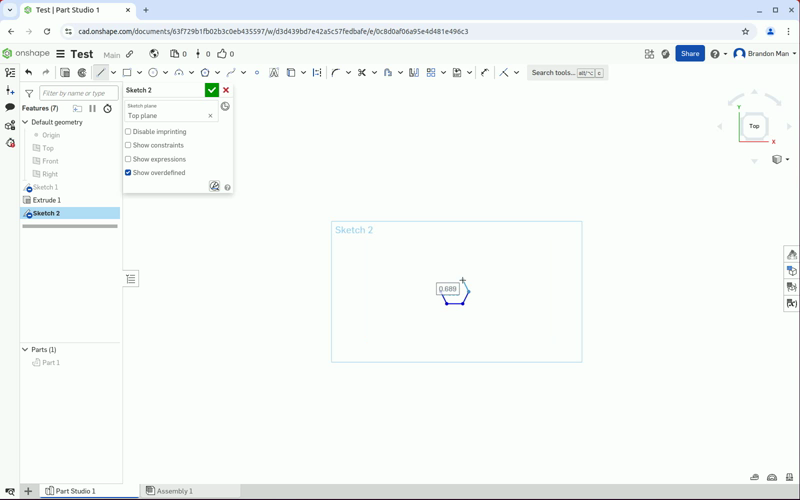
scroll(6)
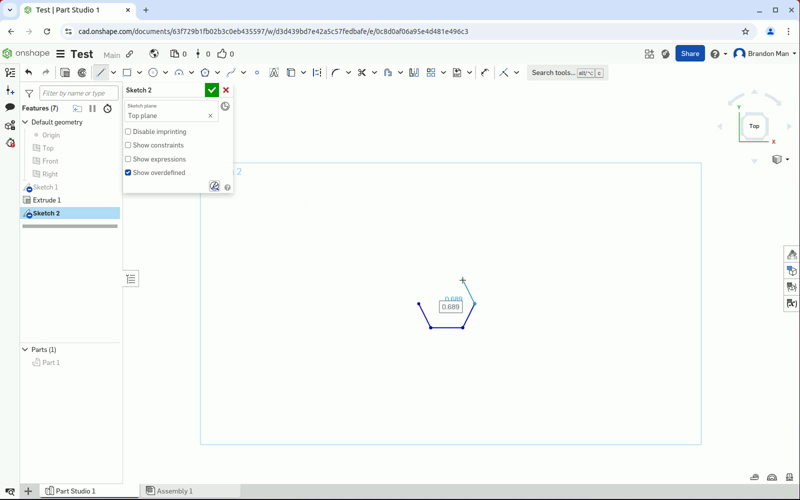
scroll(6)
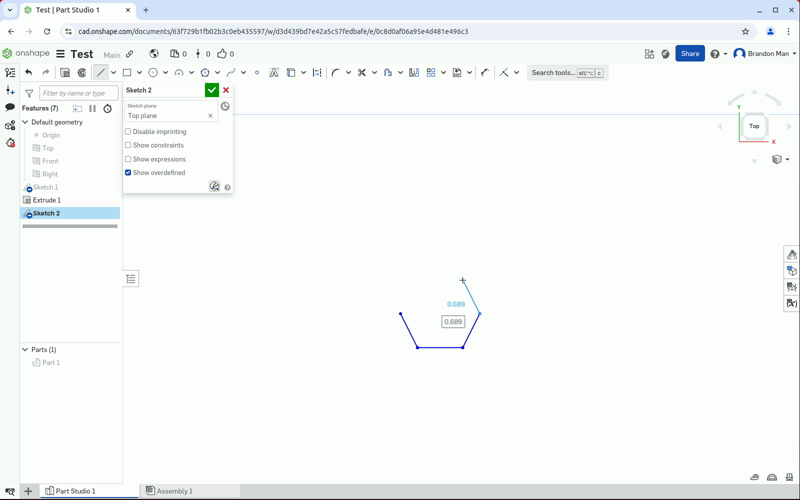
click(462, 279)
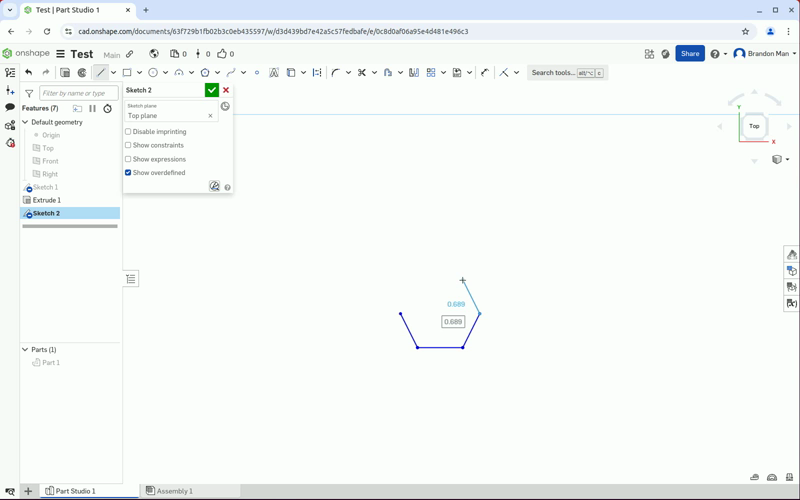
scroll(-6)
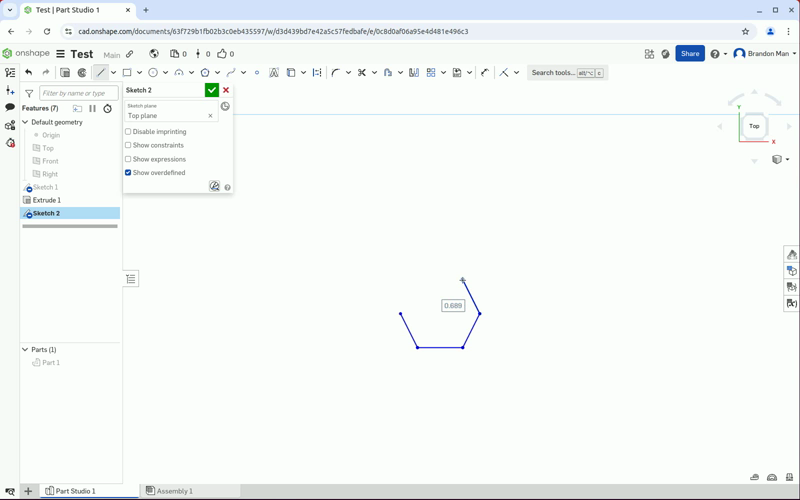
scroll(-6)
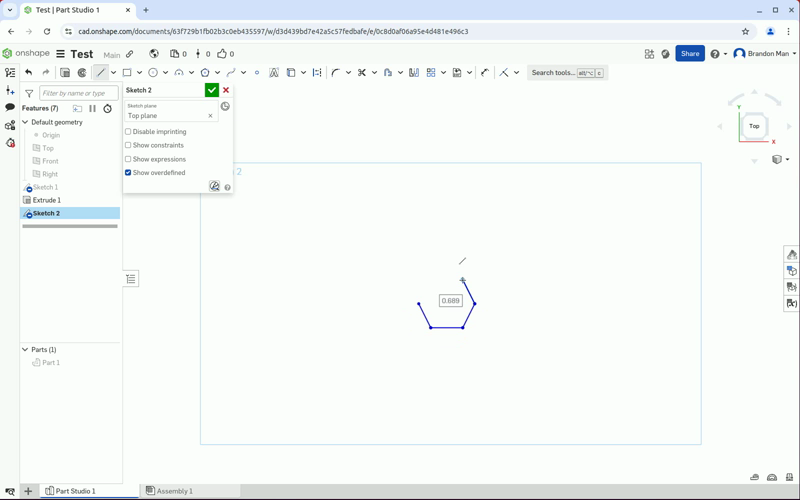
scroll(-6)
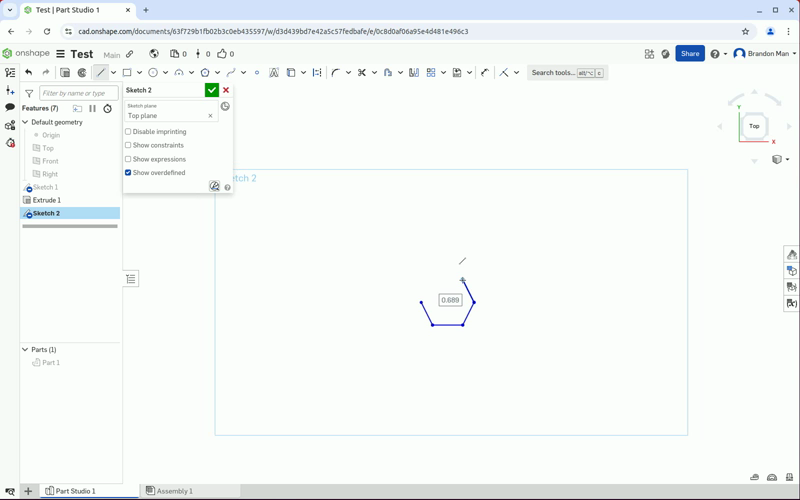
scroll(-6)
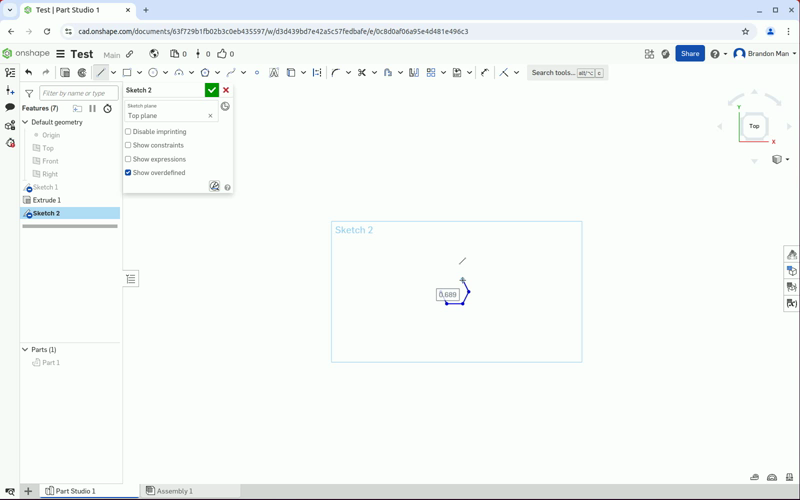
scroll(-6)
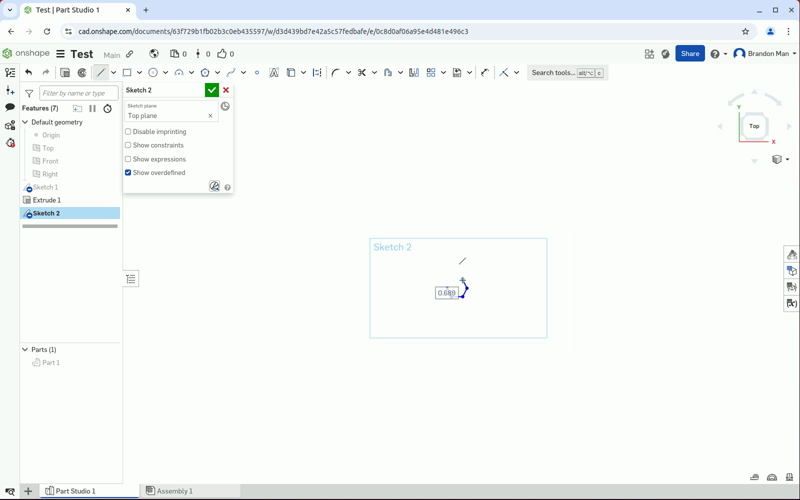
scroll(-6)
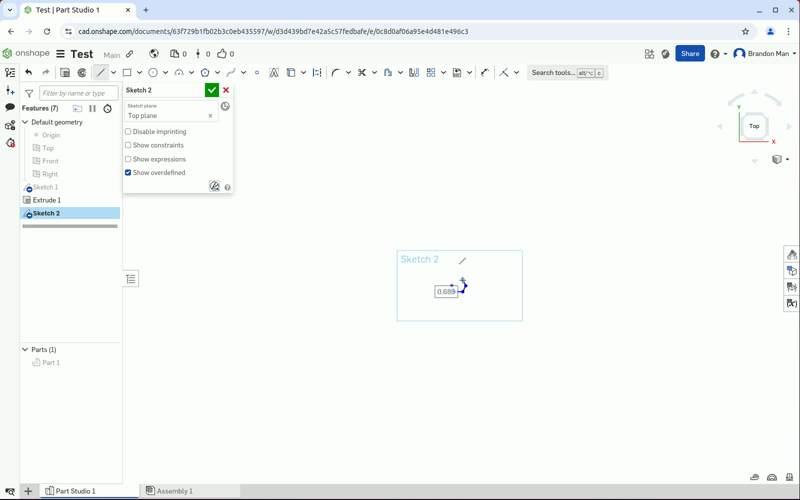
scroll(-6)
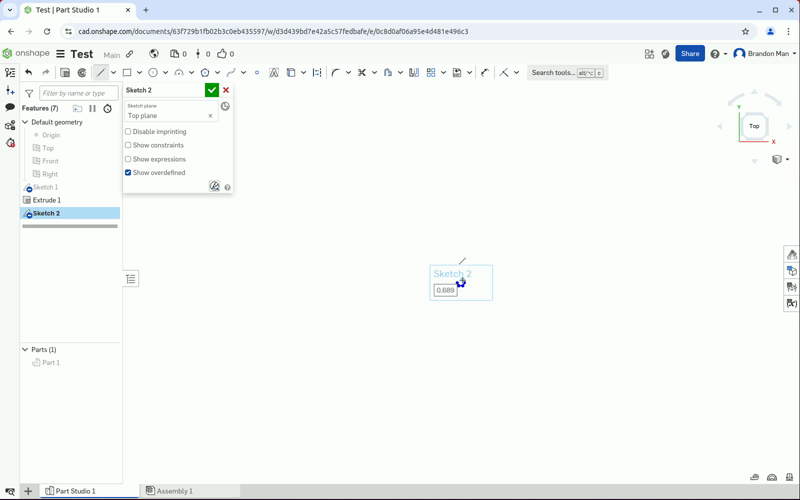
key_up(shift)
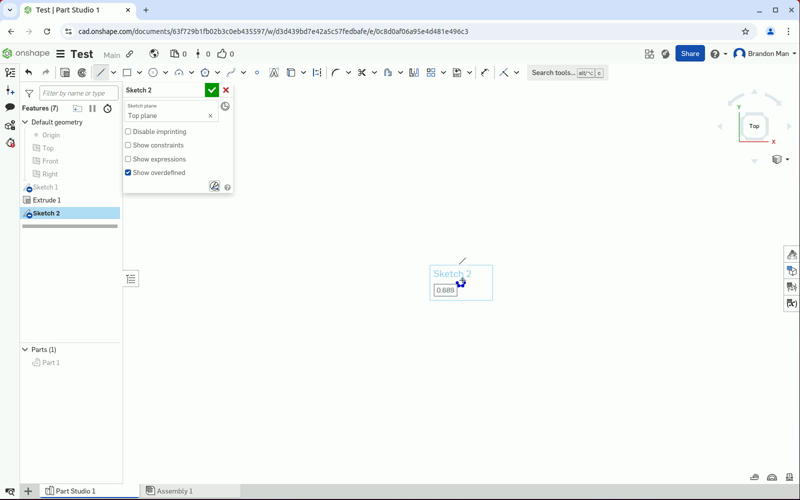
key_down(shift)
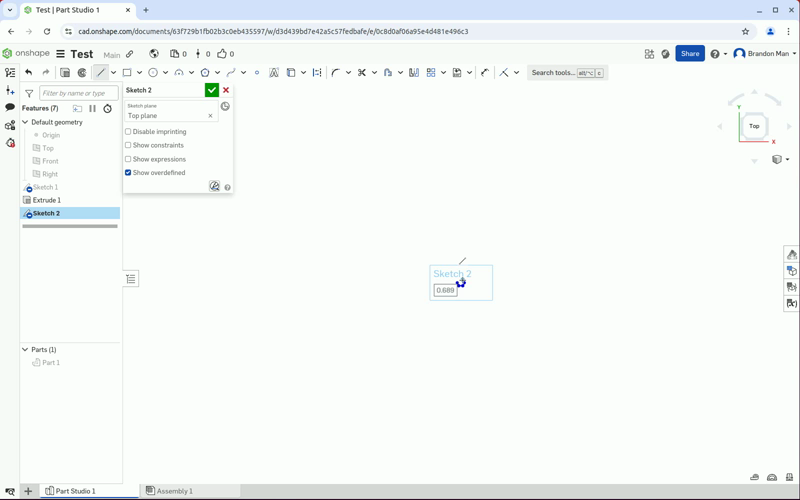
mouse_move(492, 279)
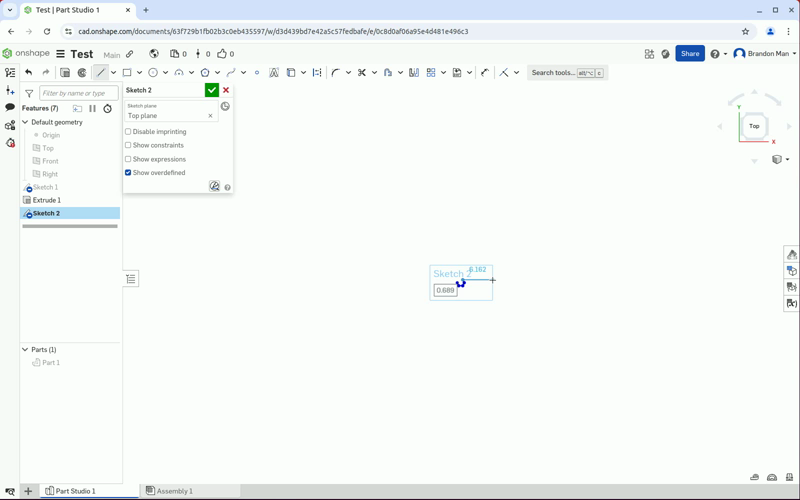
mouse_move(458, 279)
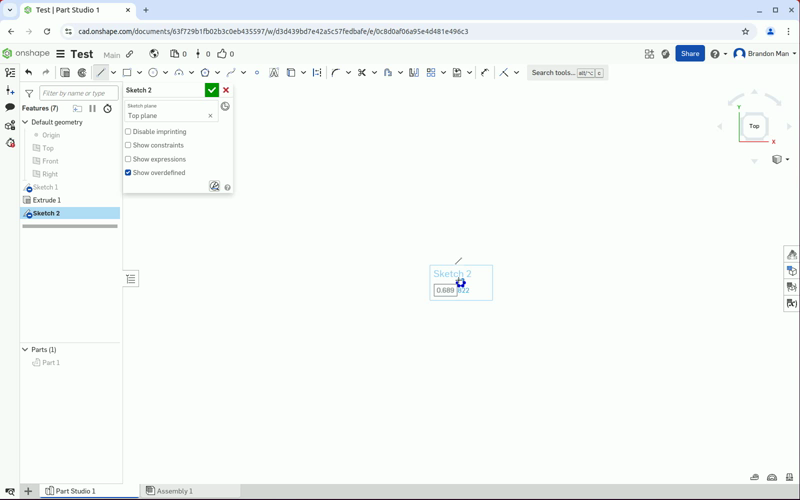
scroll(6)
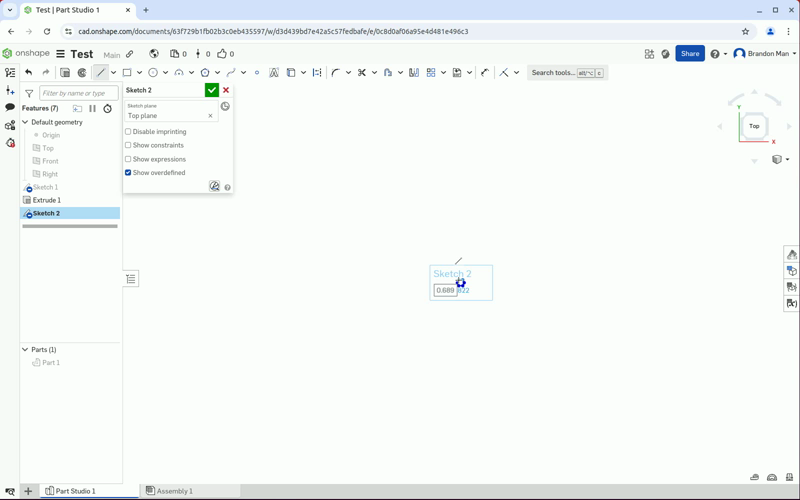
scroll(6)
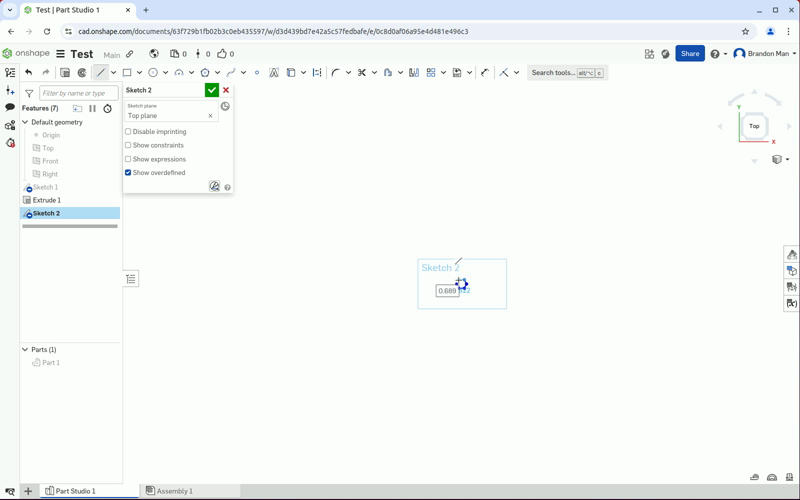
scroll(6)
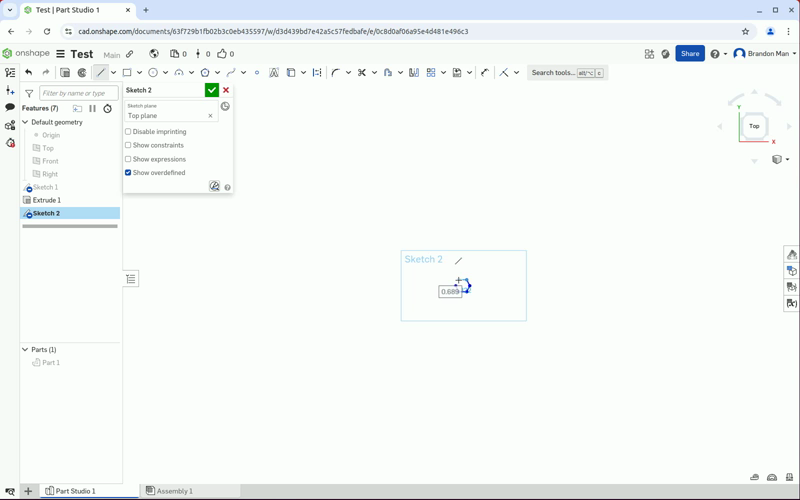
scroll(6)
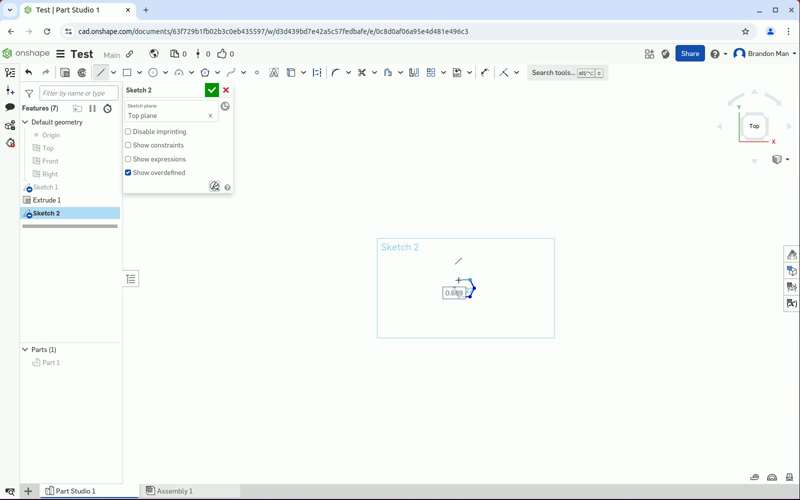
scroll(6)
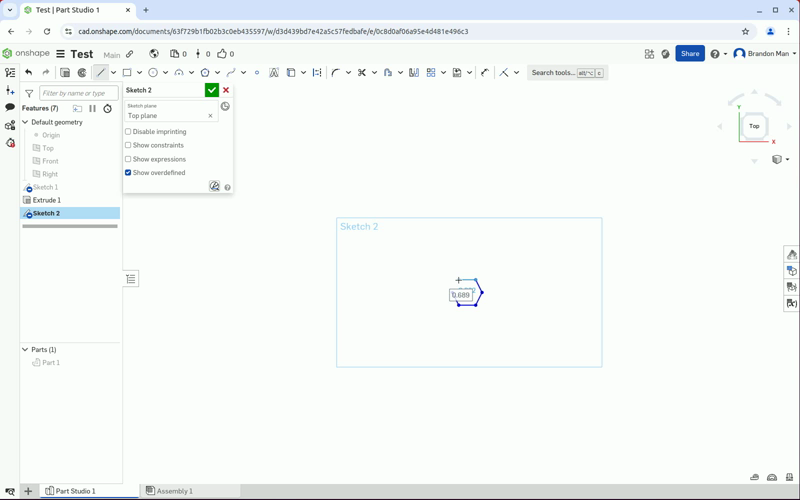
scroll(6)
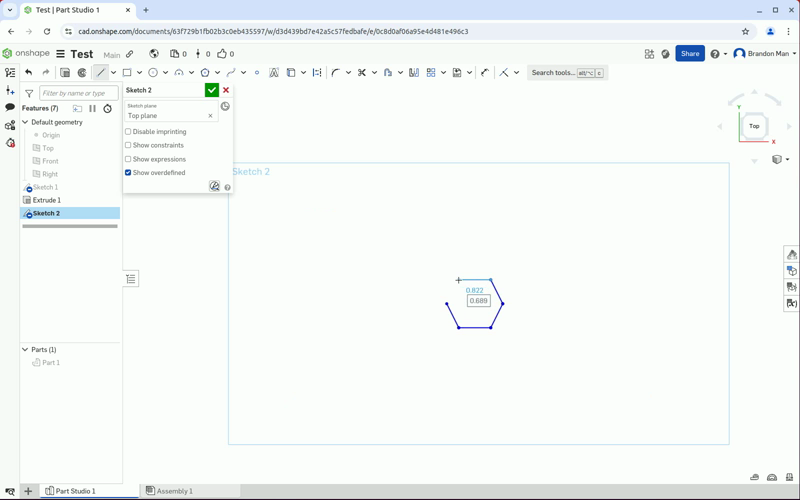
scroll(6)
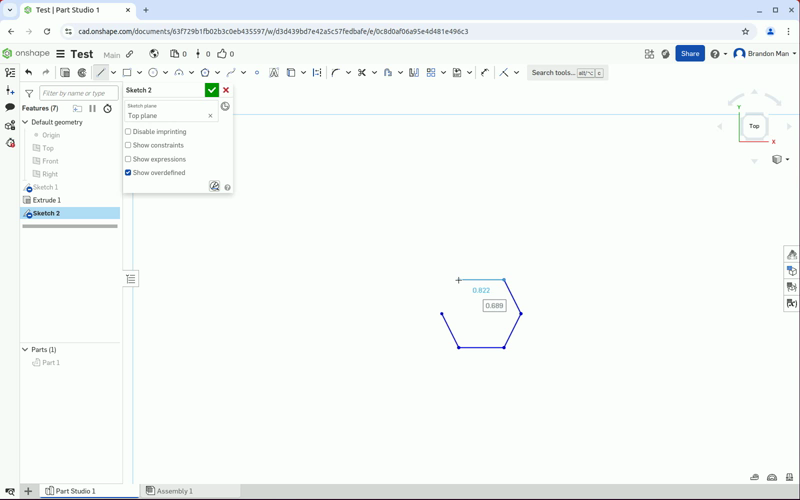
click(458, 279)
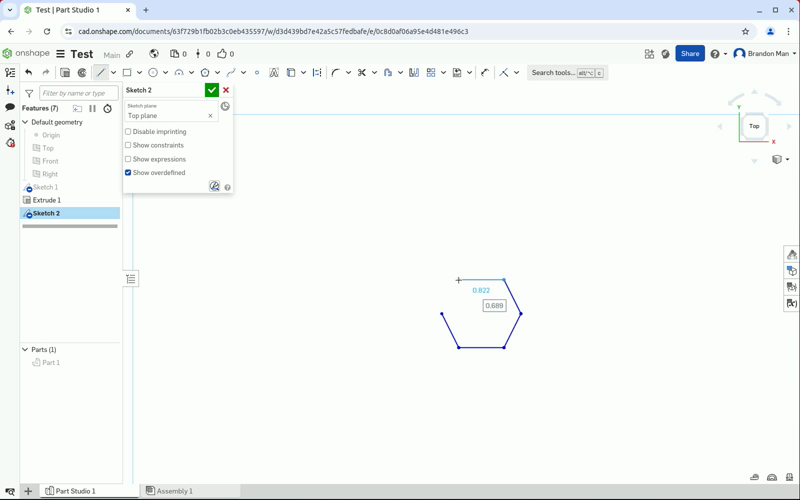
scroll(-6)
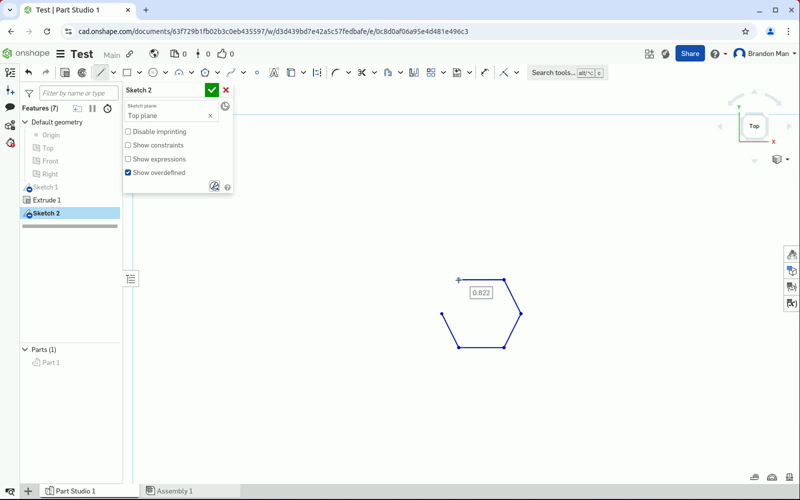
scroll(-6)
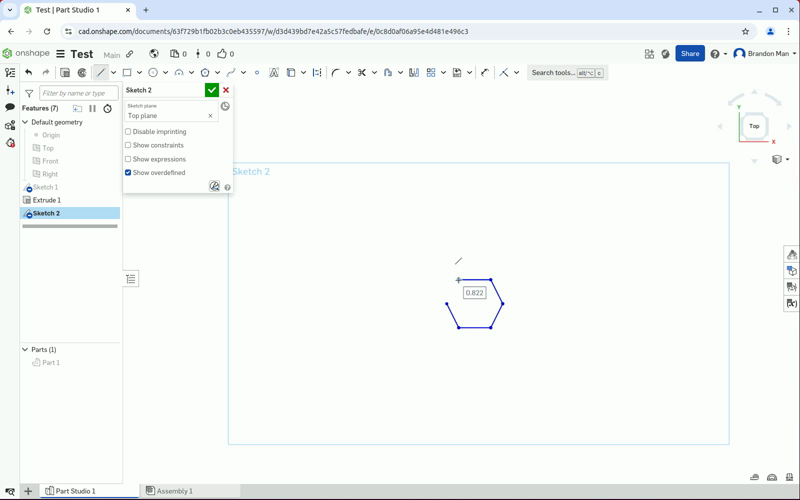
scroll(-6)
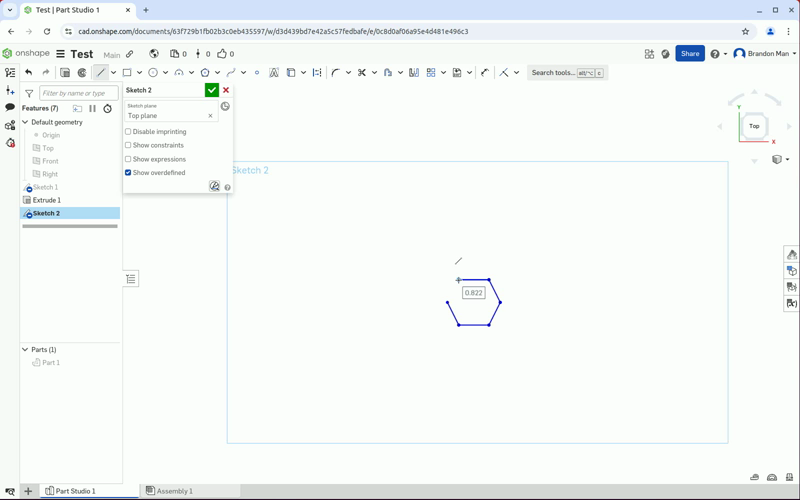
scroll(-6)
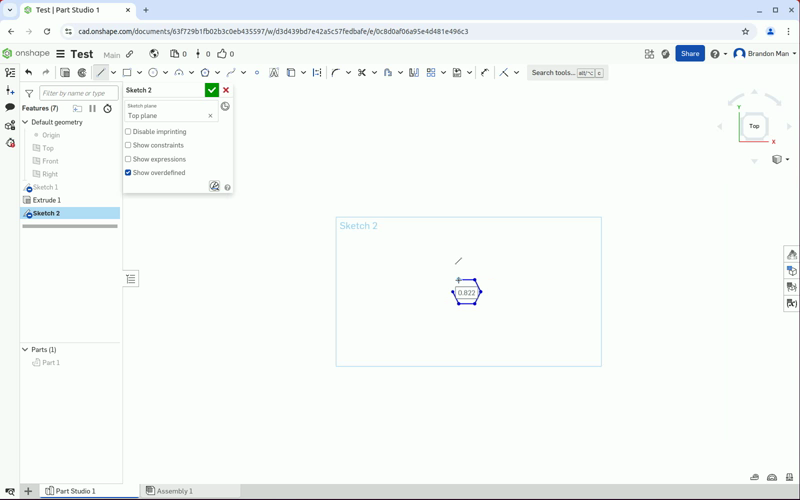
scroll(-6)
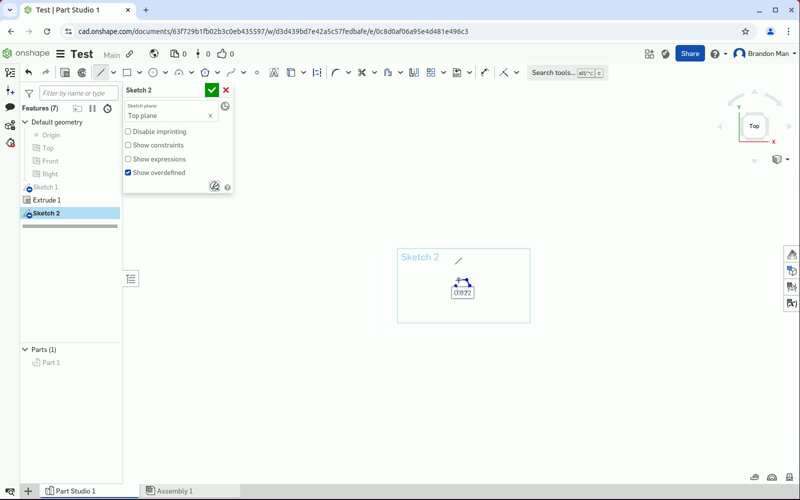
scroll(-6)
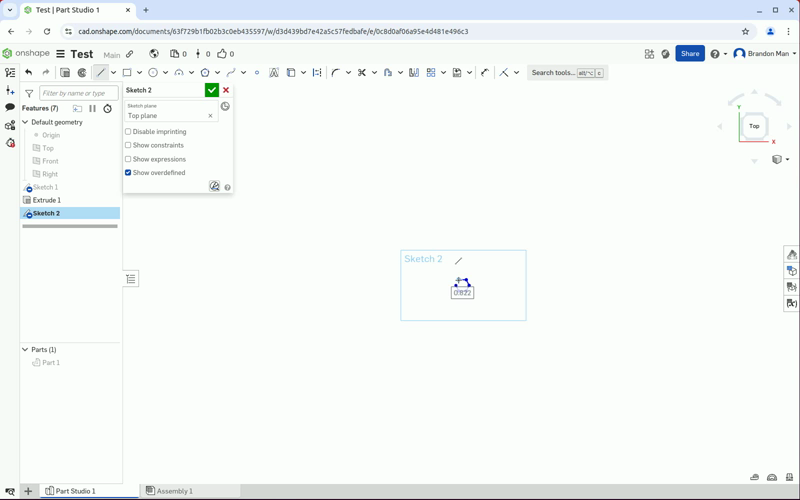
scroll(-6)
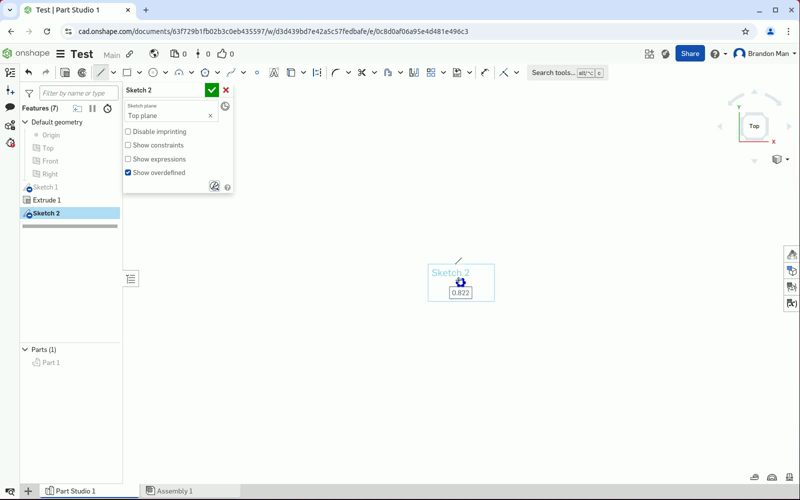
key_up(shift)
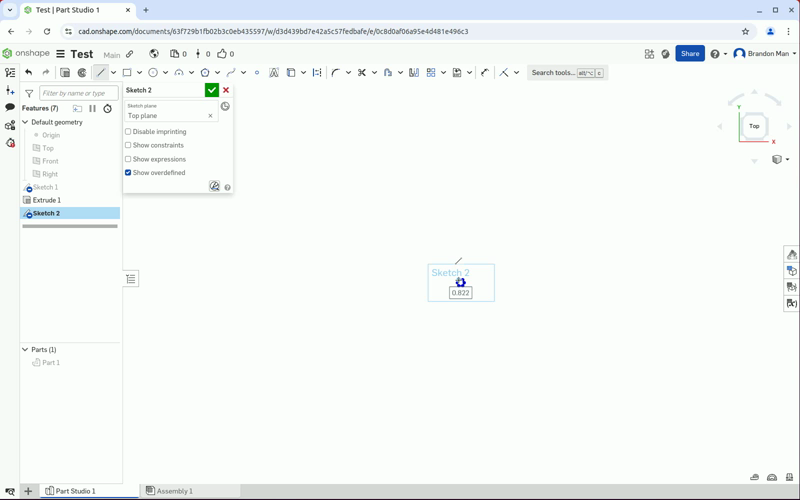
mouse_move(489, 279)
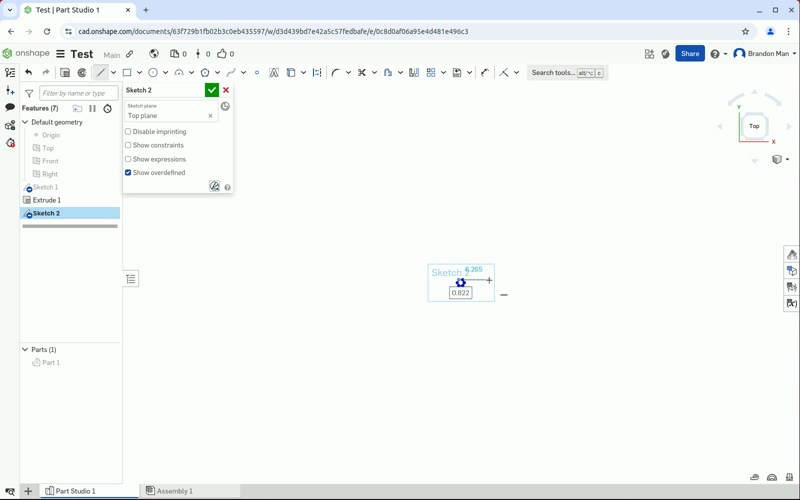
key_down(shift)
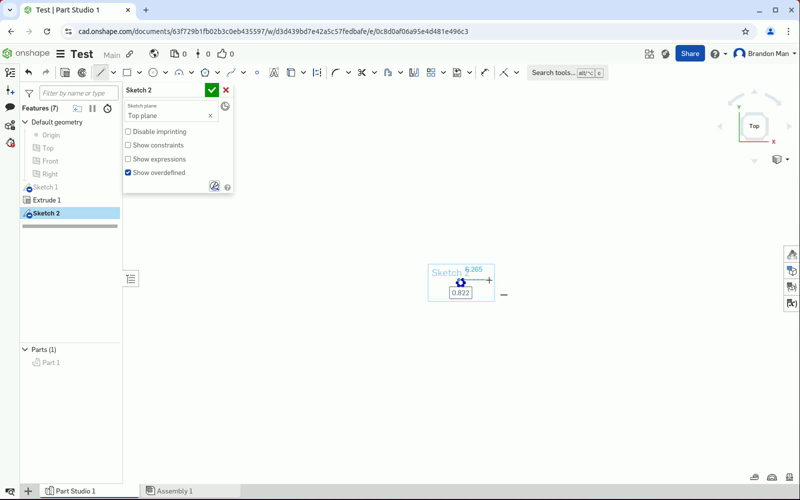
mouse_move(457, 282)
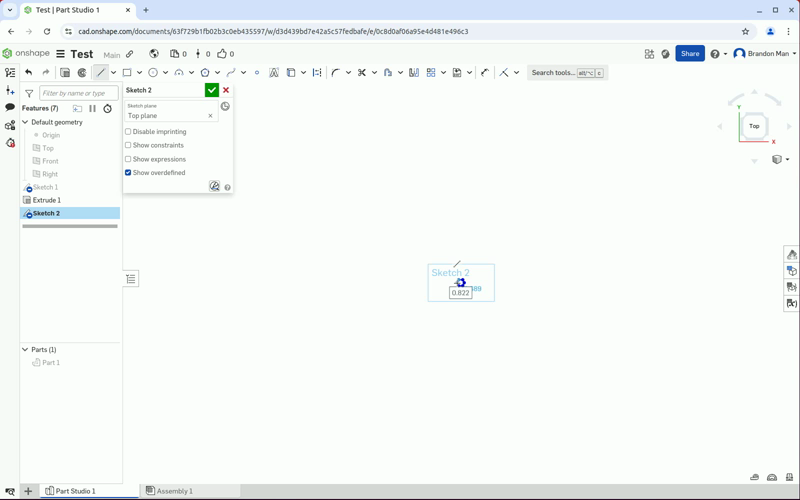
scroll(6)
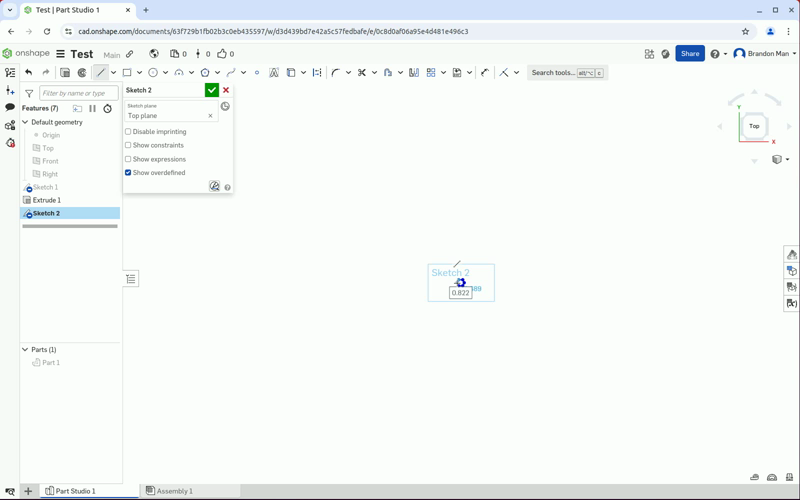
scroll(6)
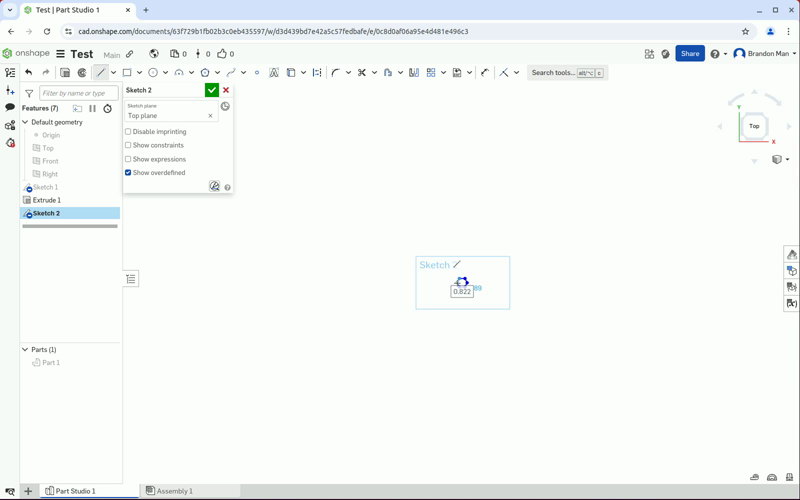
scroll(6)
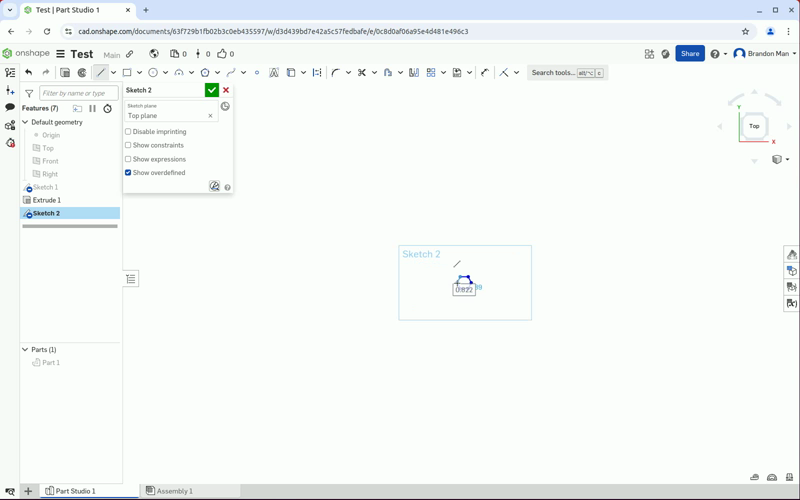
scroll(6)
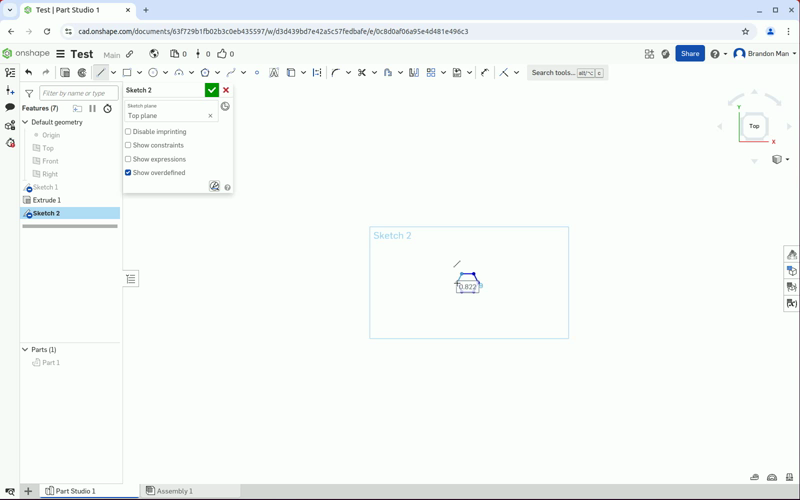
scroll(6)
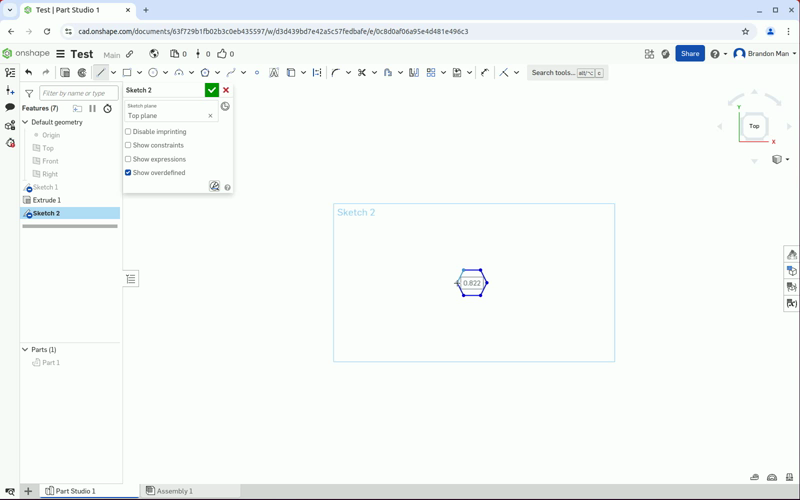
scroll(6)
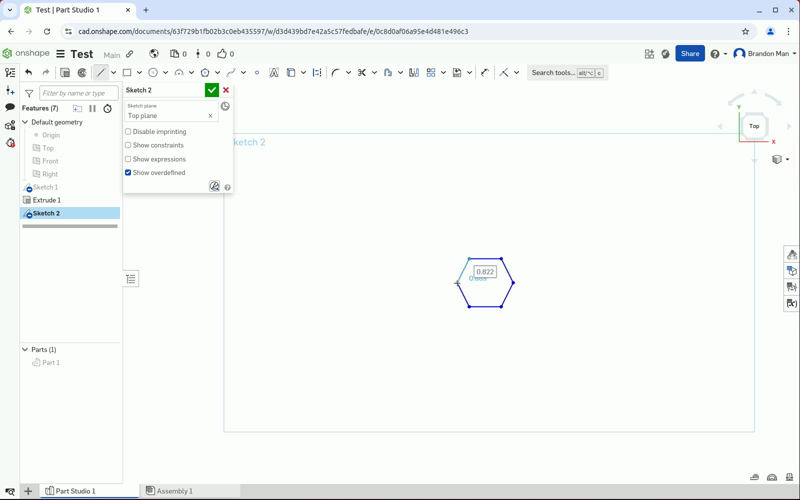
scroll(6)
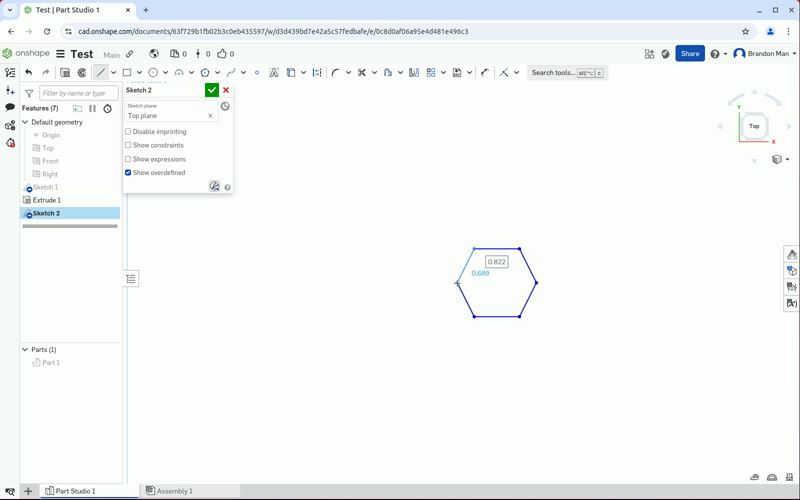
key_up(shift)
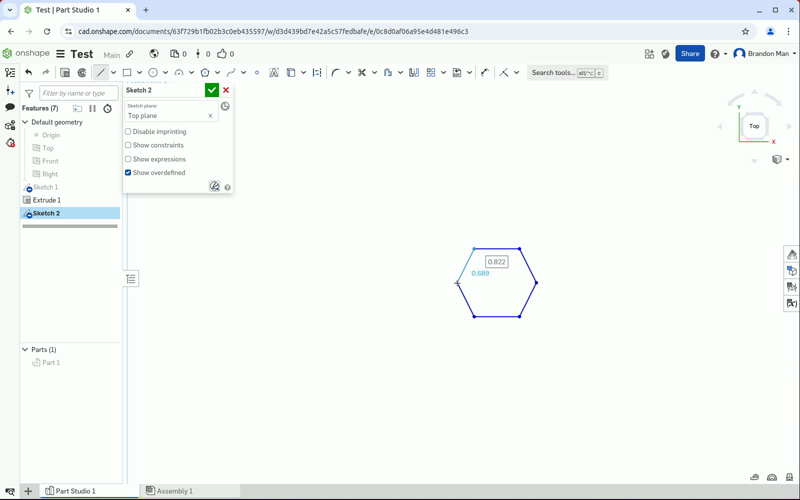
click(457, 282)
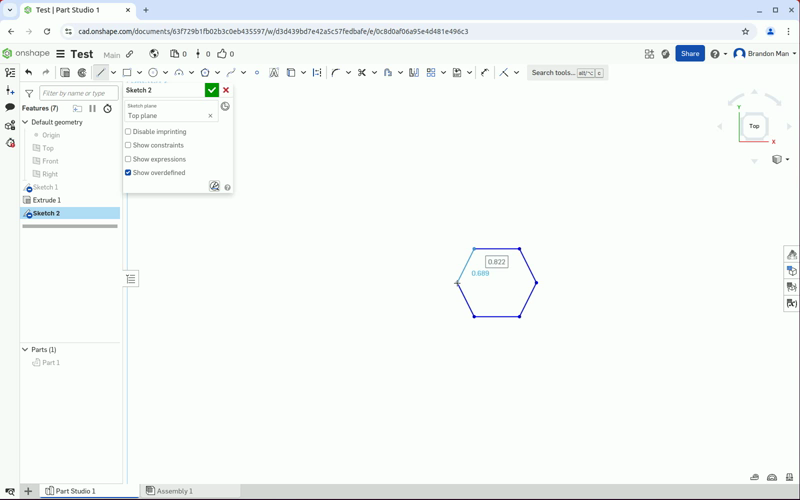
scroll(-6)
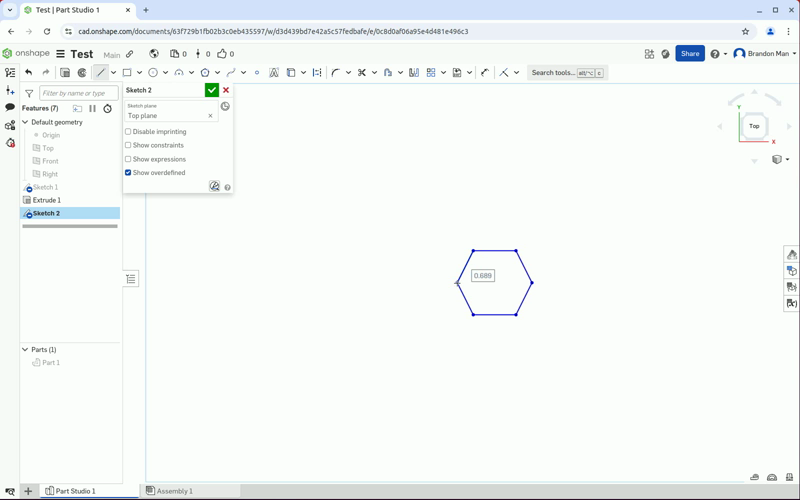
scroll(-6)
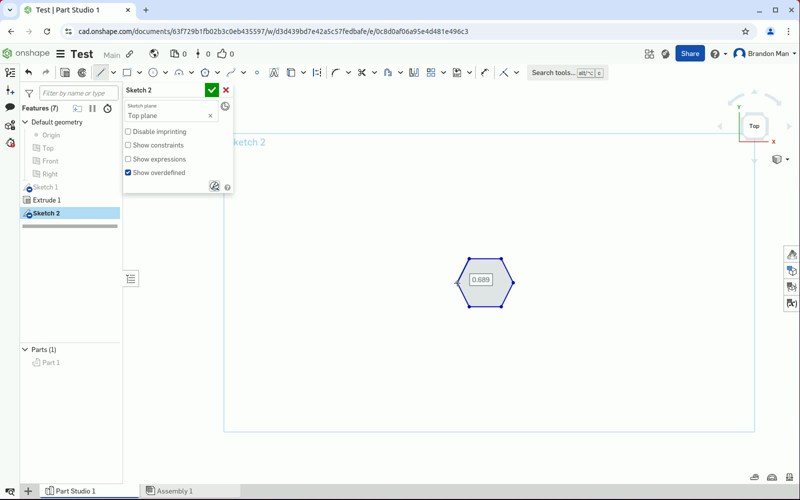
scroll(-6)
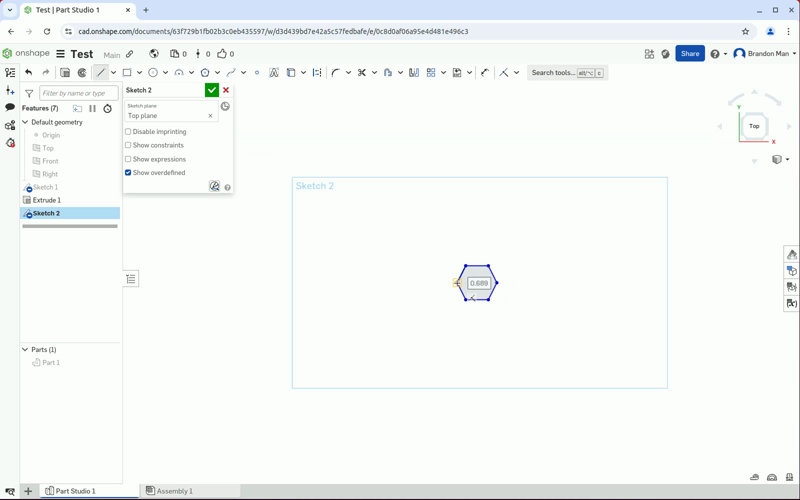
scroll(-6)
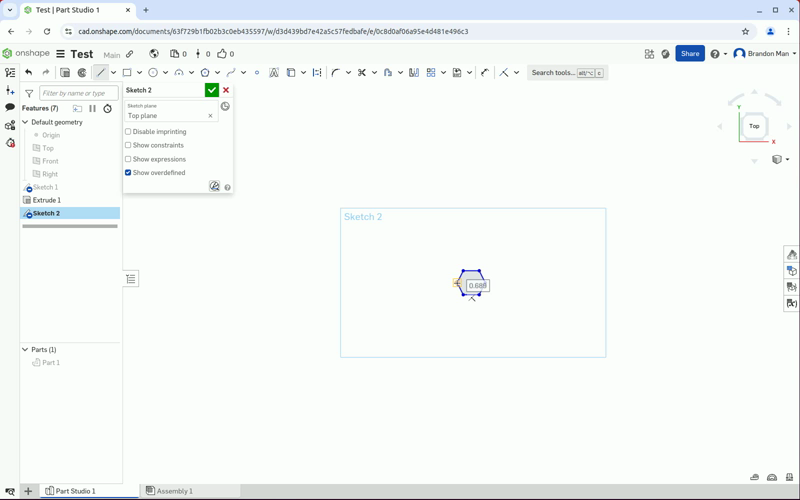
scroll(-6)
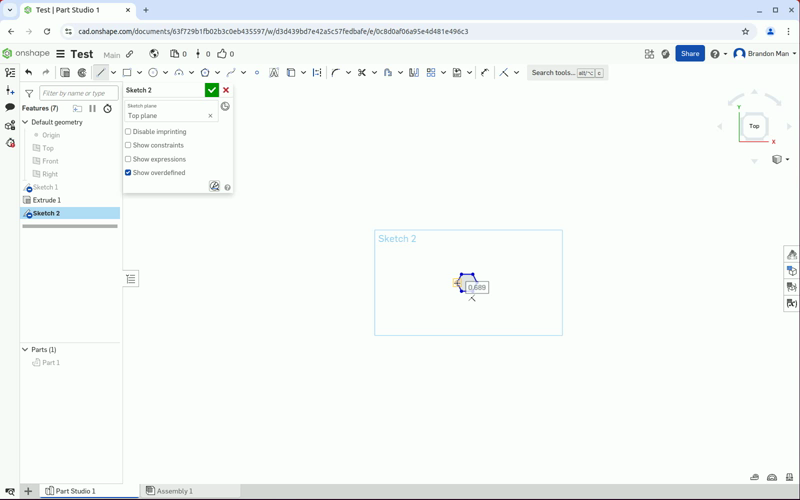
scroll(-6)
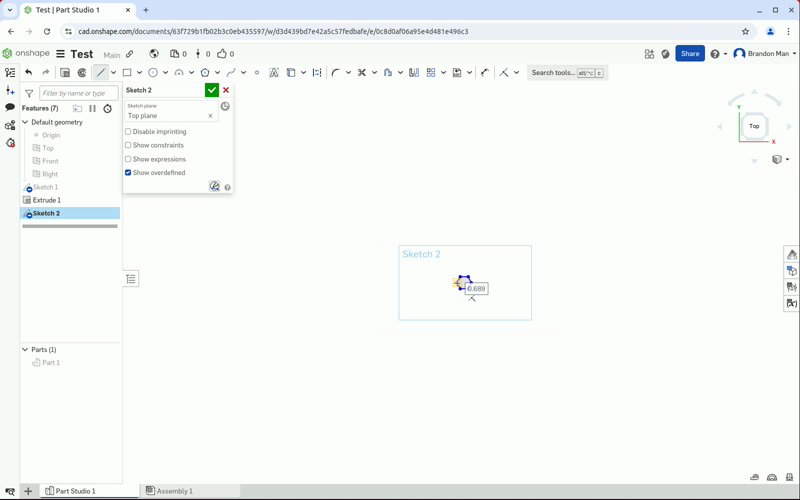
scroll(-6)
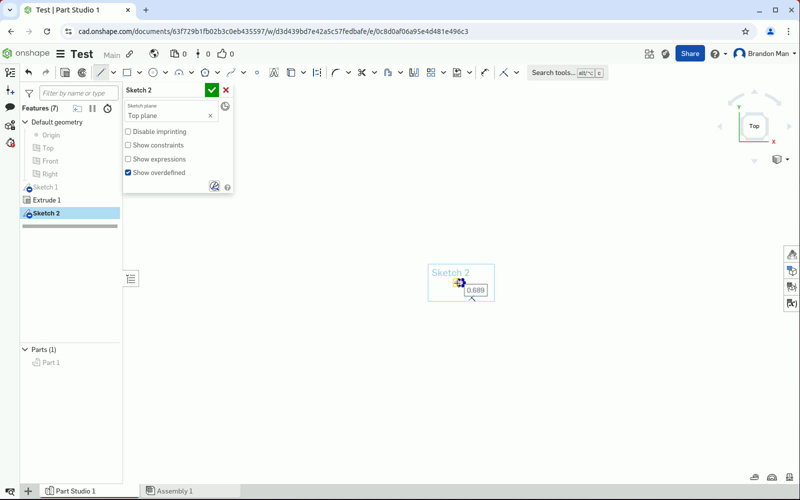
key(esc)
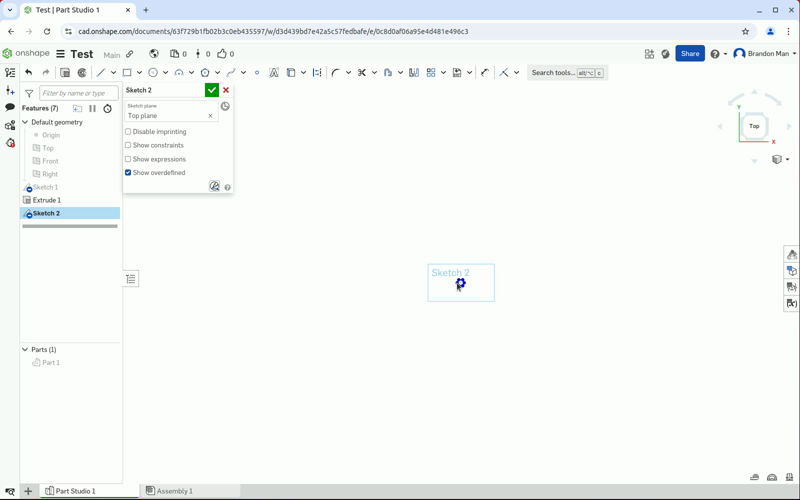
mouse_move(460, 285)
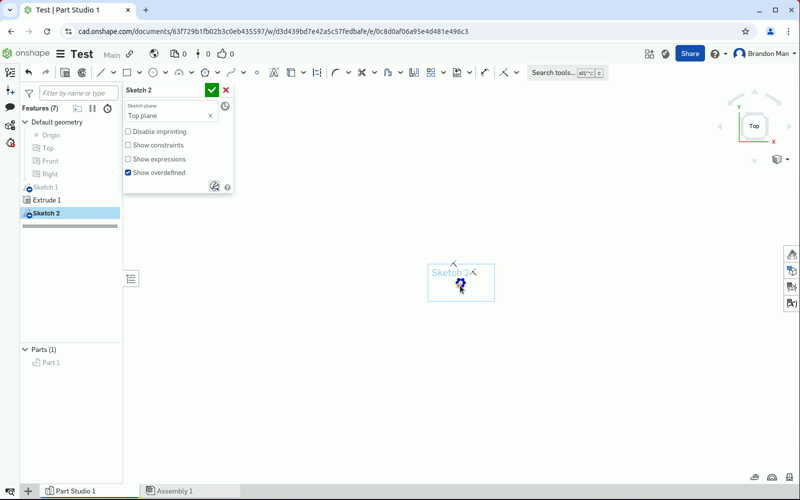
scroll(6)
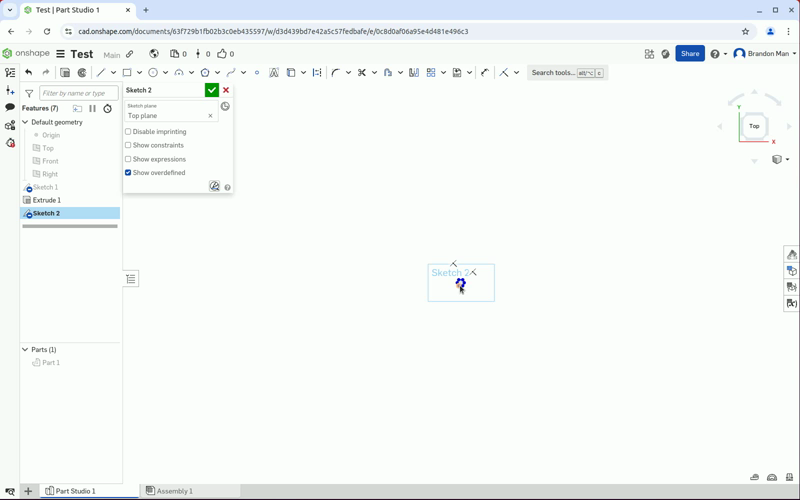
scroll(6)
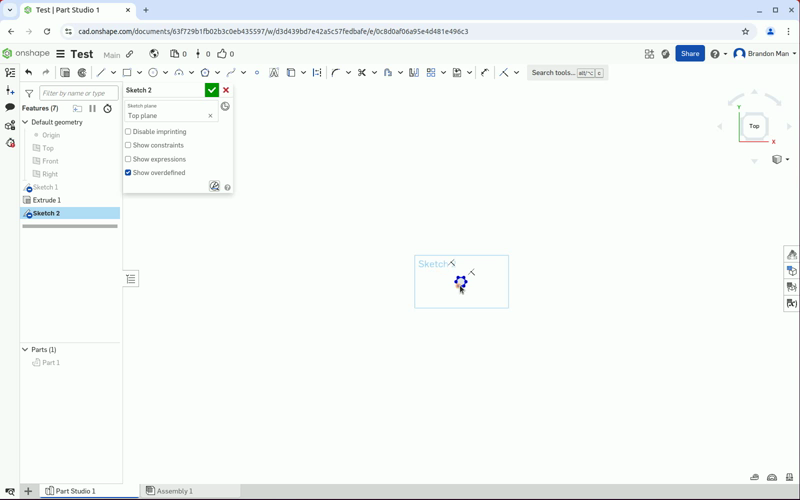
scroll(6)
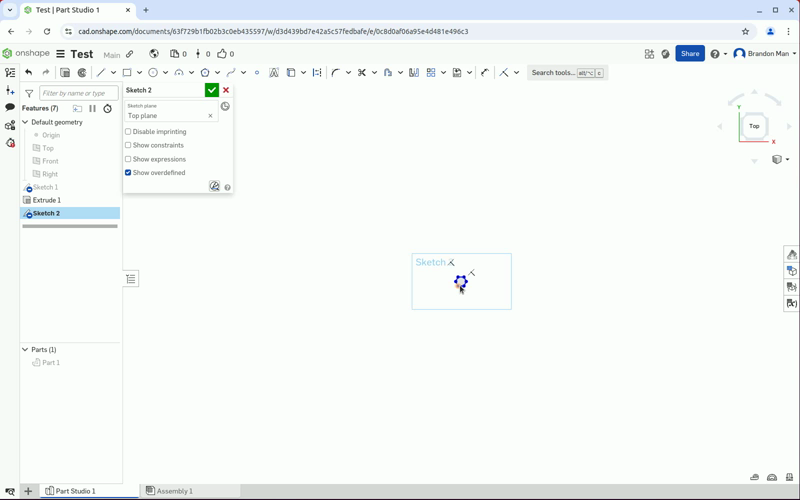
scroll(6)
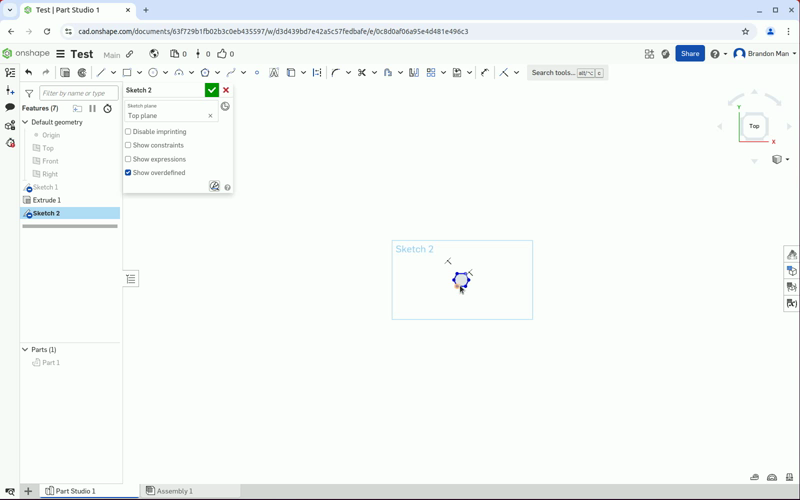
scroll(6)
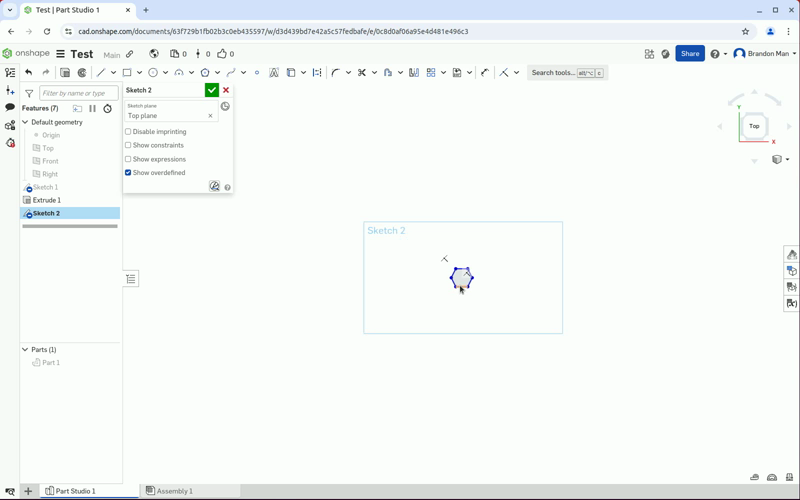
scroll(6)
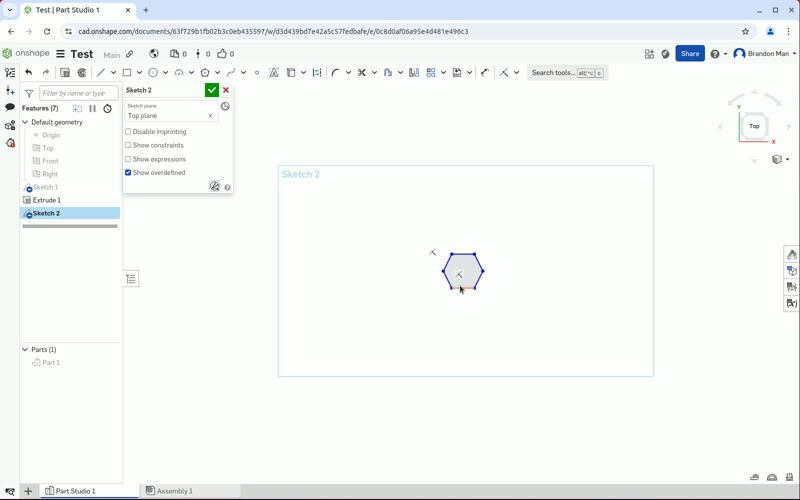
scroll(6)
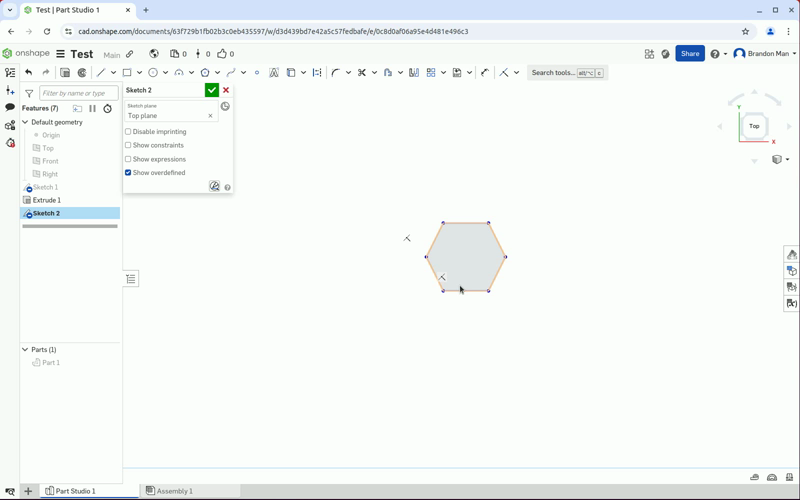
click(460, 285)
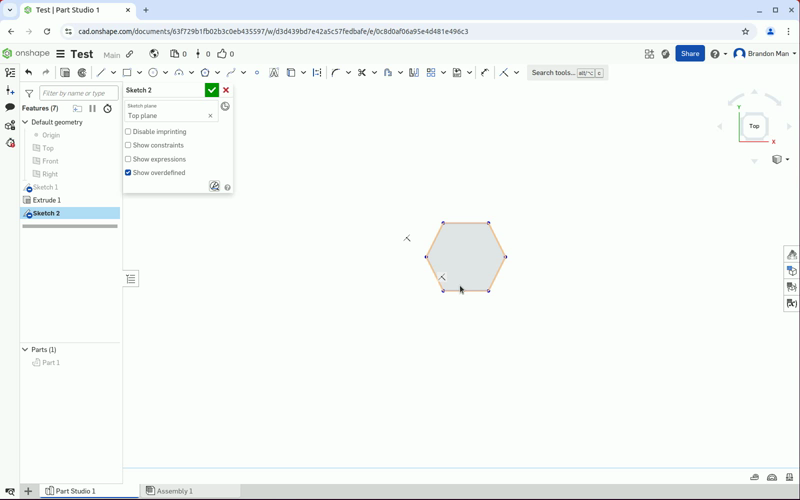
scroll(-6)
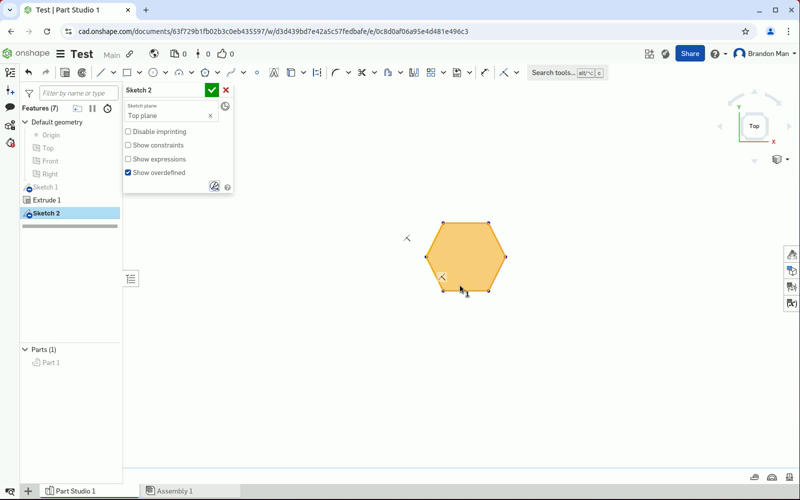
scroll(-6)
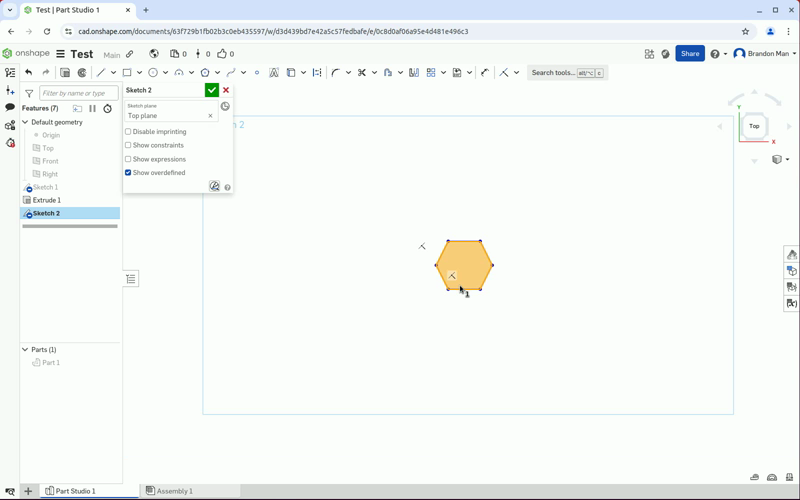
scroll(-6)
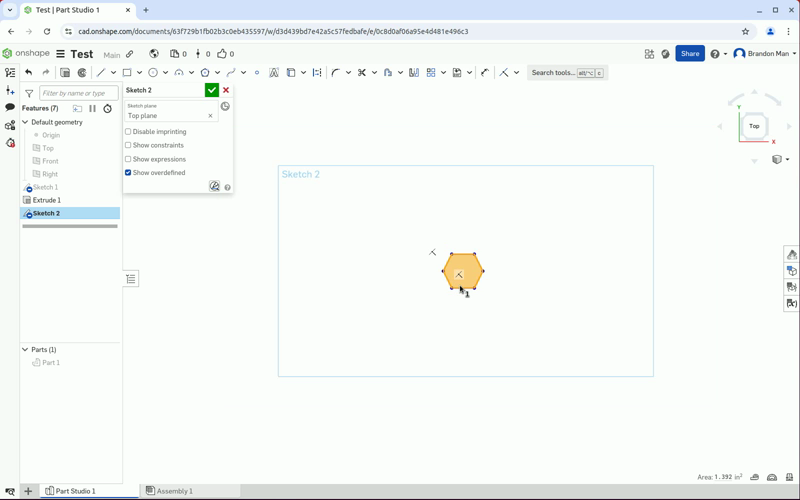
scroll(-6)
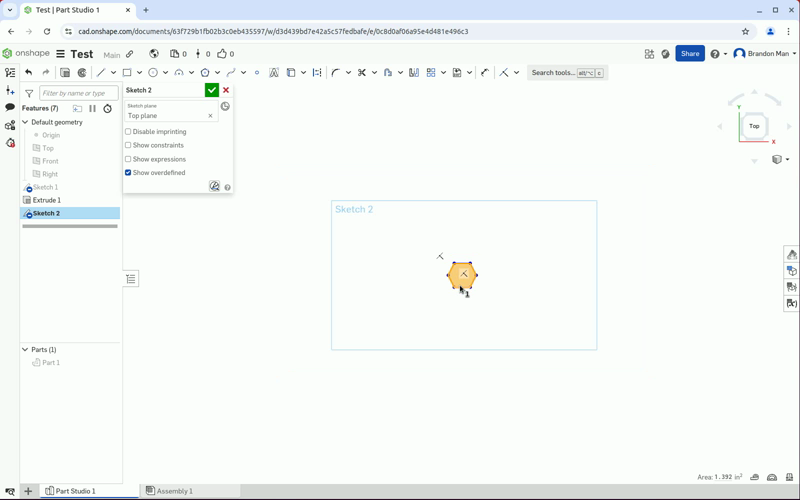
scroll(-6)
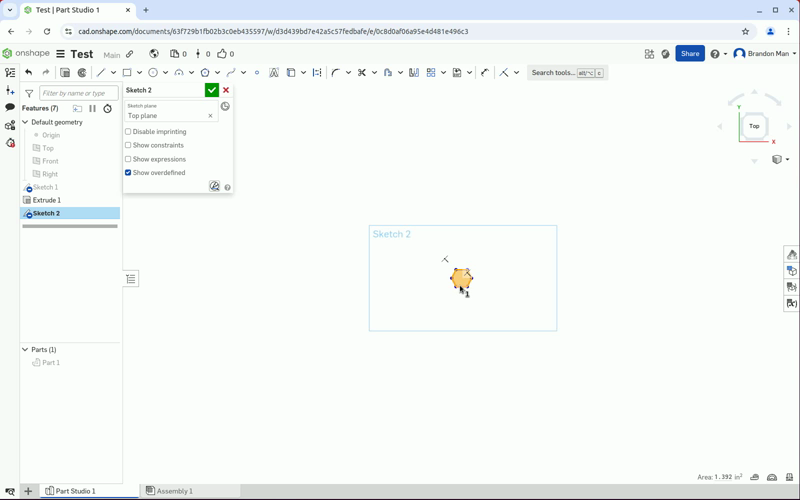
scroll(-6)
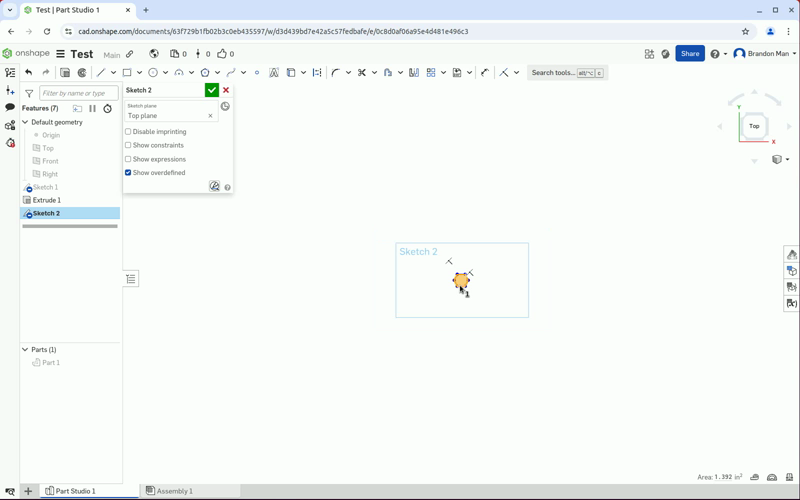
scroll(-6)
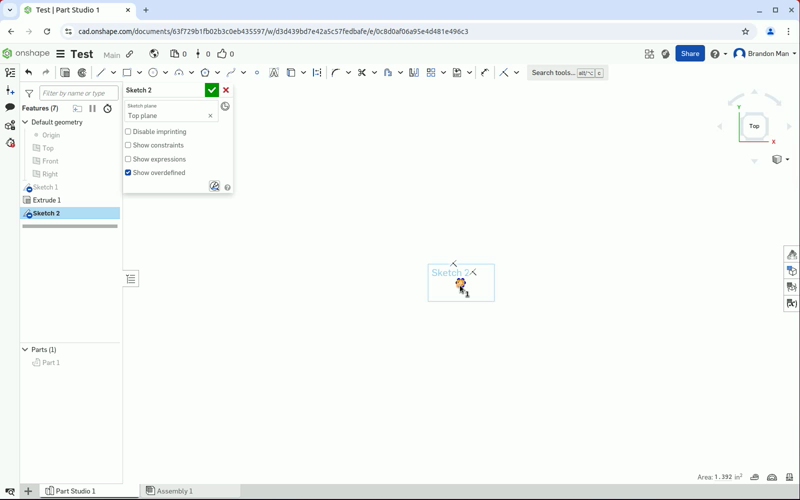
mouse_move(73, 352)
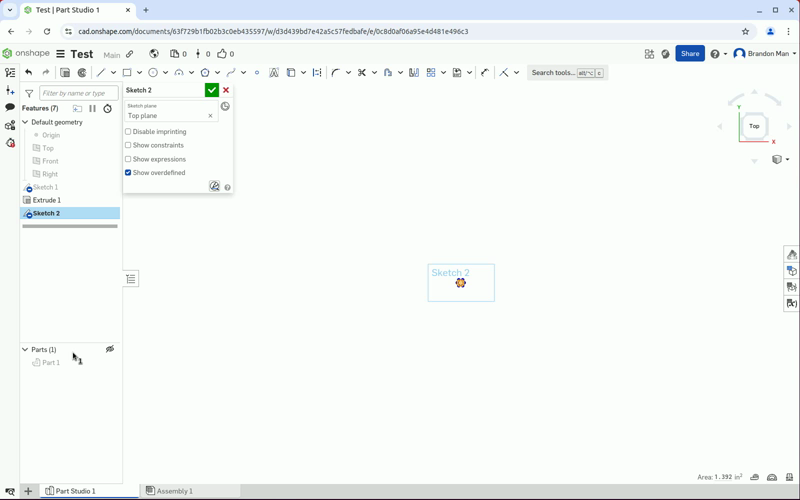
key(shift+y)
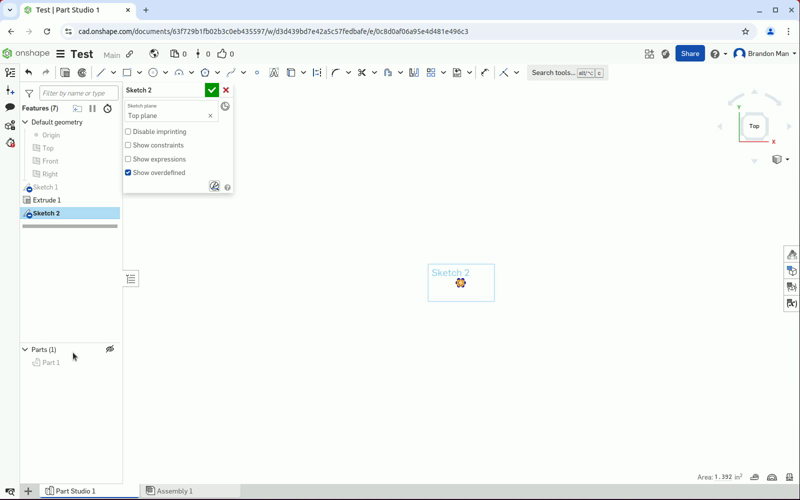
key(shift+e)
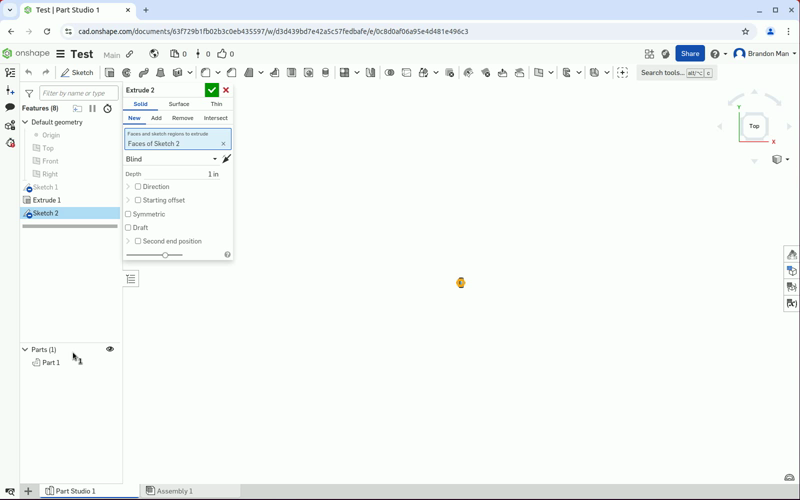
mouse_move(143, 106)
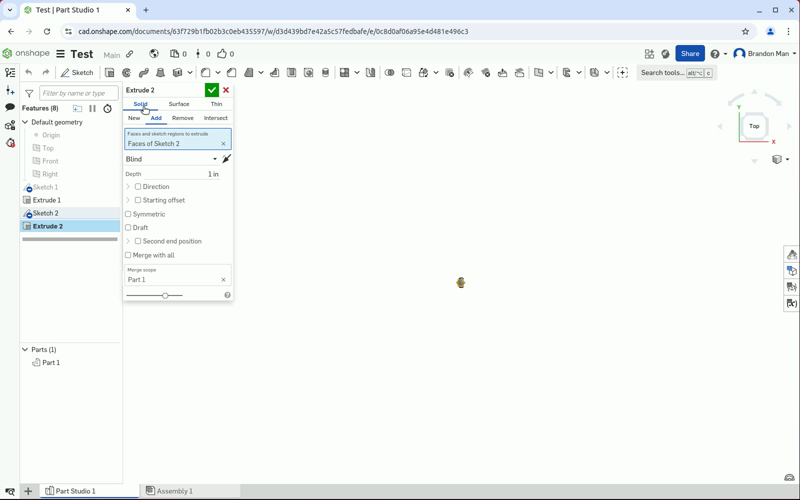
click(143, 106)
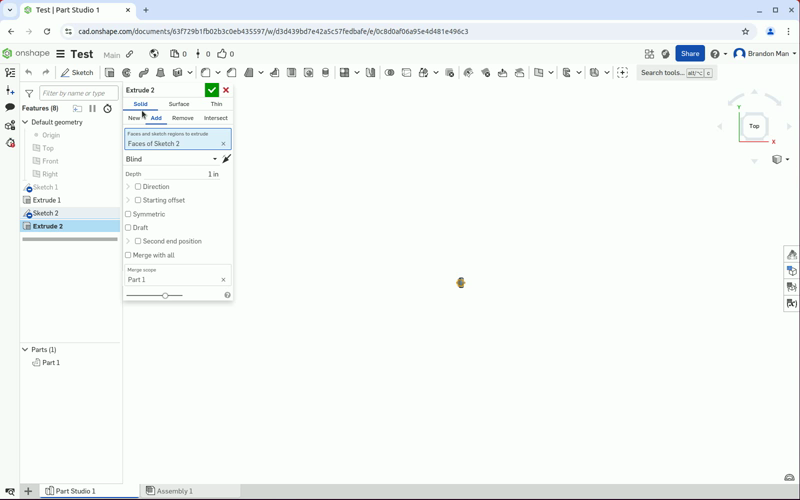
mouse_move(137, 120)
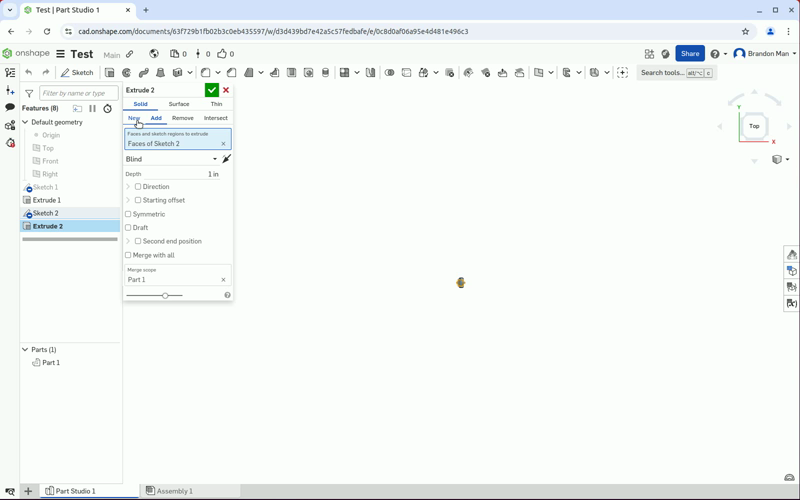
click(137, 120)
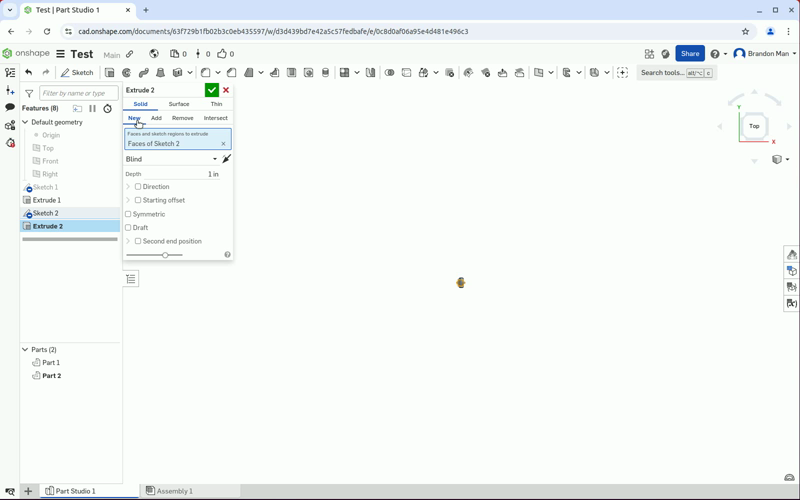
key(tab, 4)
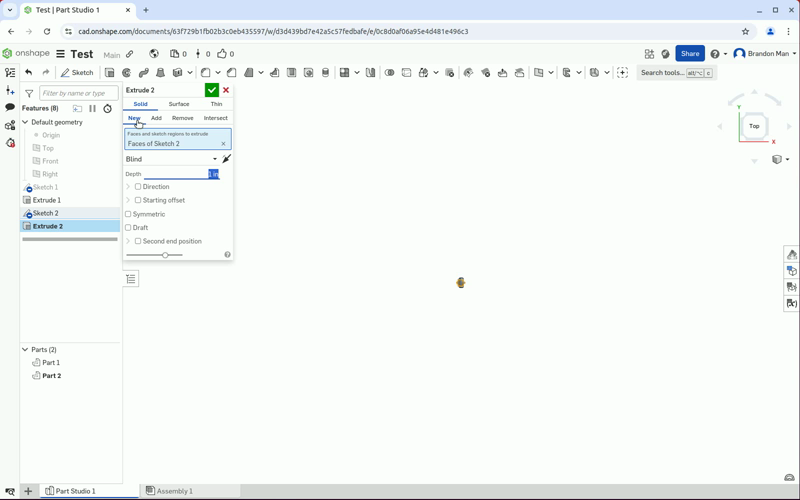
text(23.108)
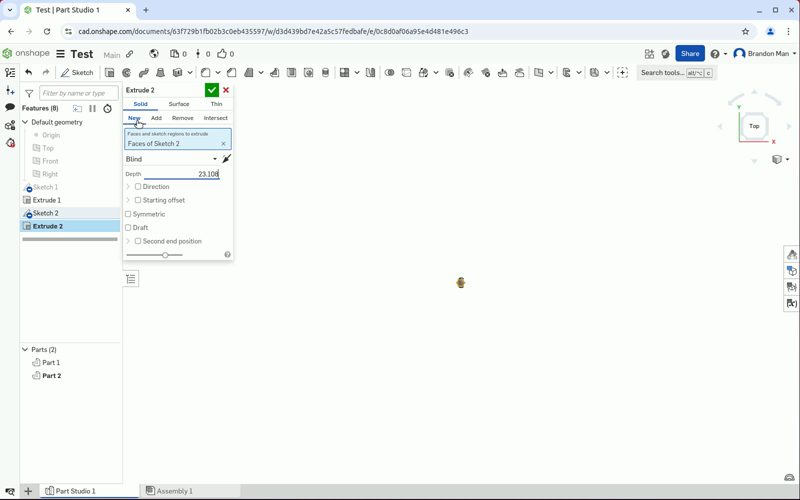
key(enter)
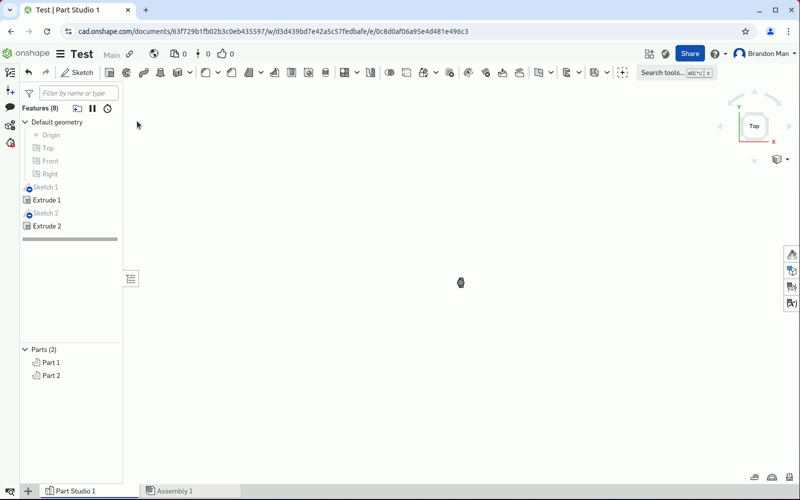
key(shift+h)
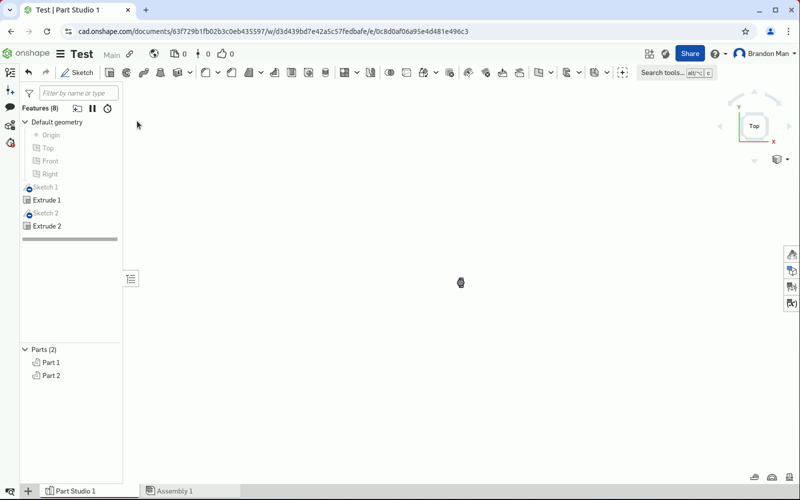
key(shift+h)
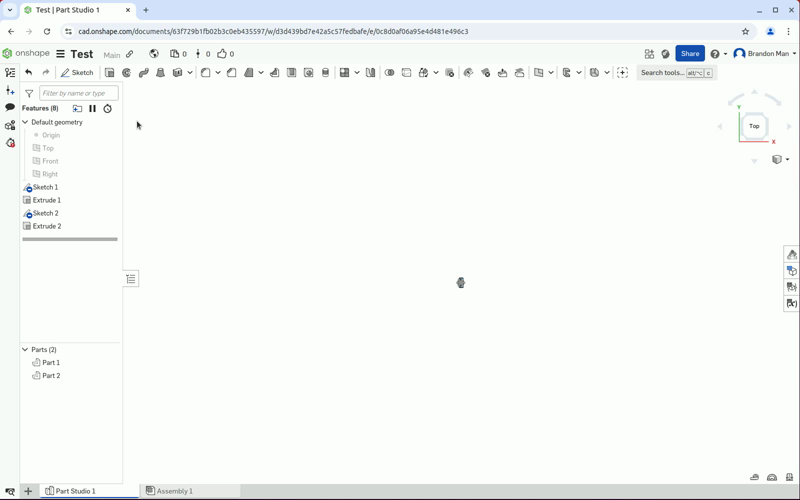
key(shift+7)
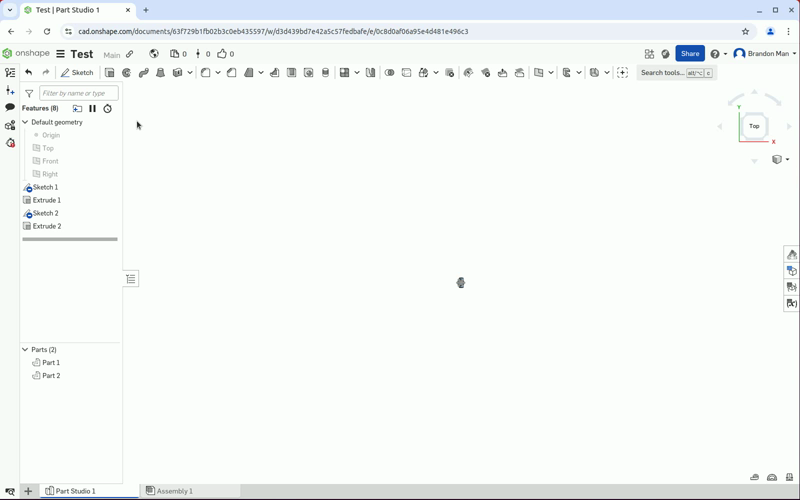
key(up, 3)
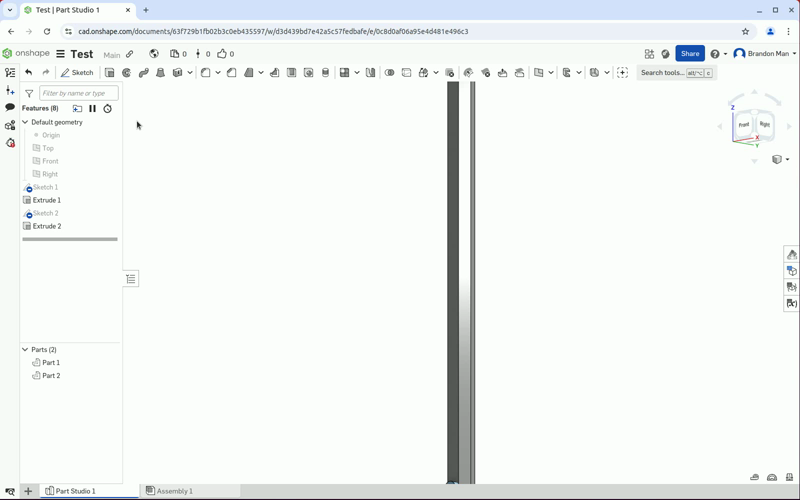
key(left, 3)
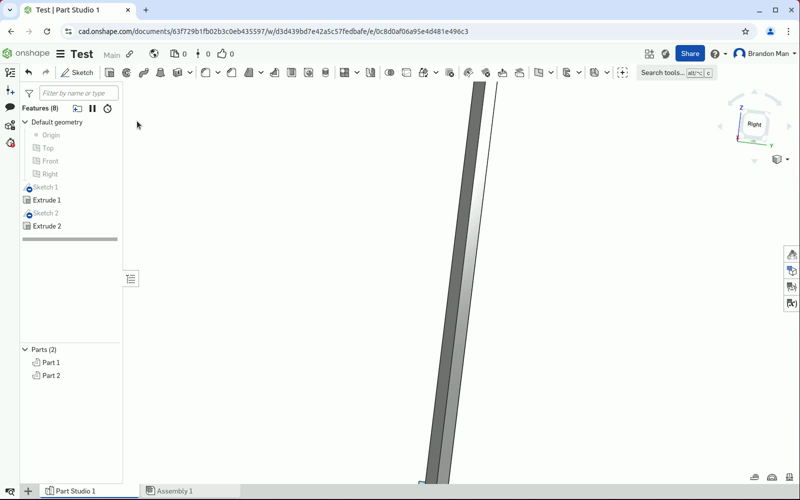
key(right, 3)
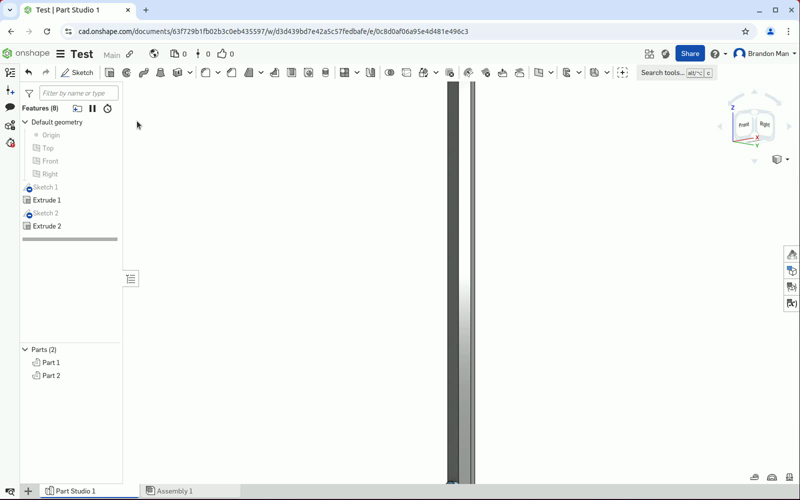
key(down, 3)
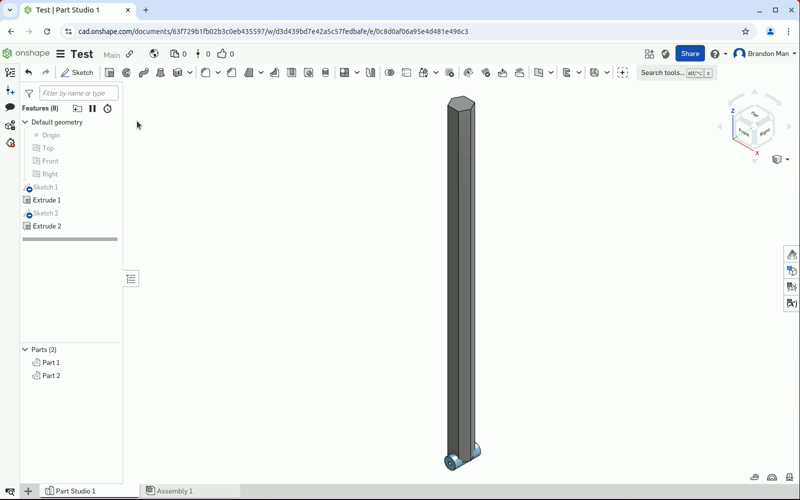
mouse_move(73, 189)
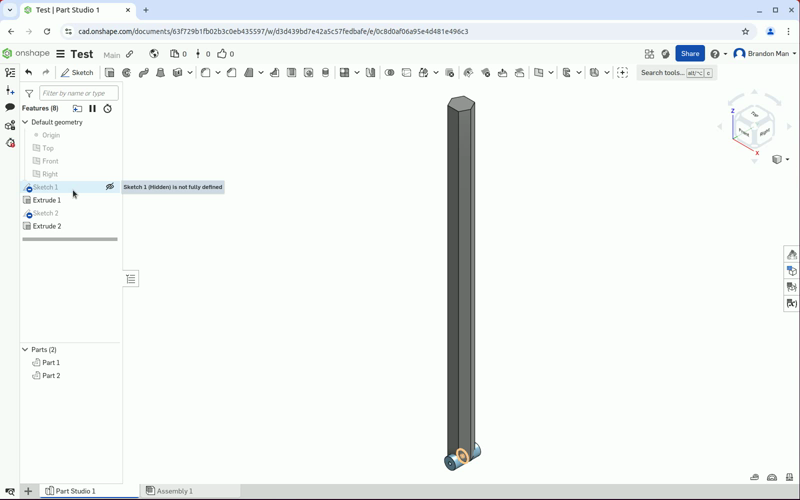
click(73, 189)